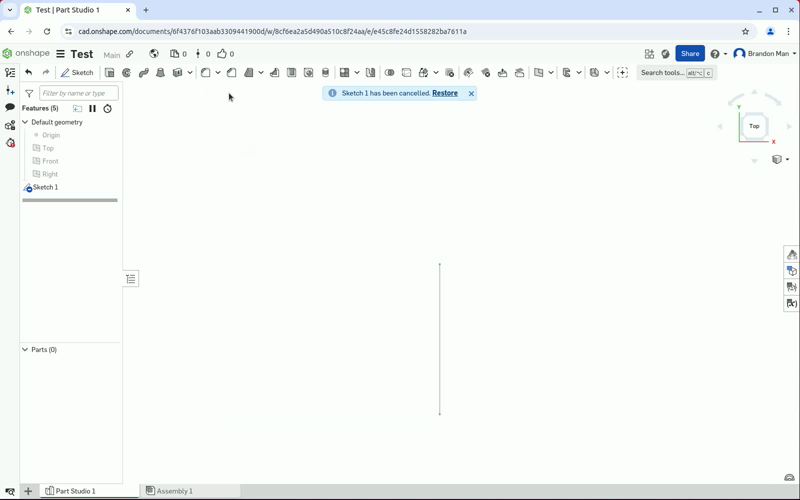
key(shift+h)
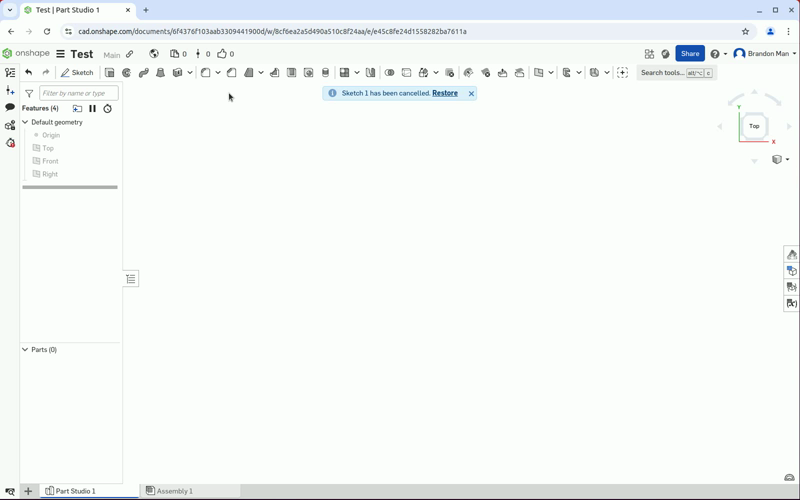
mouse_move(73, 352)
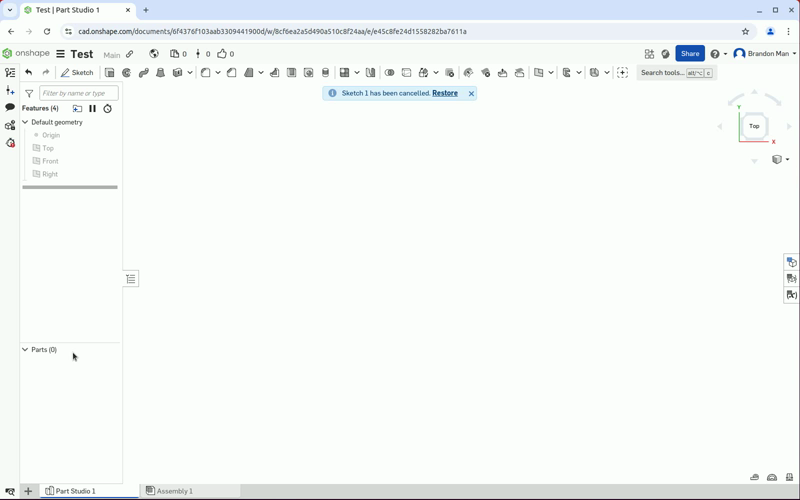
key(y)
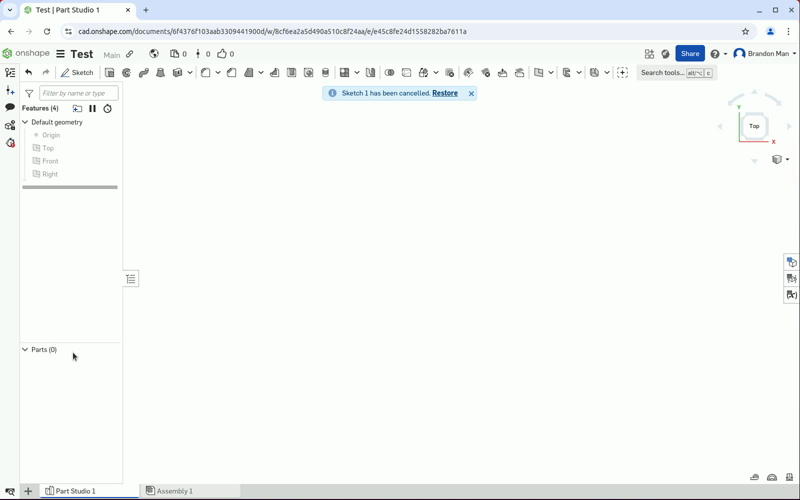
key(shift+p)
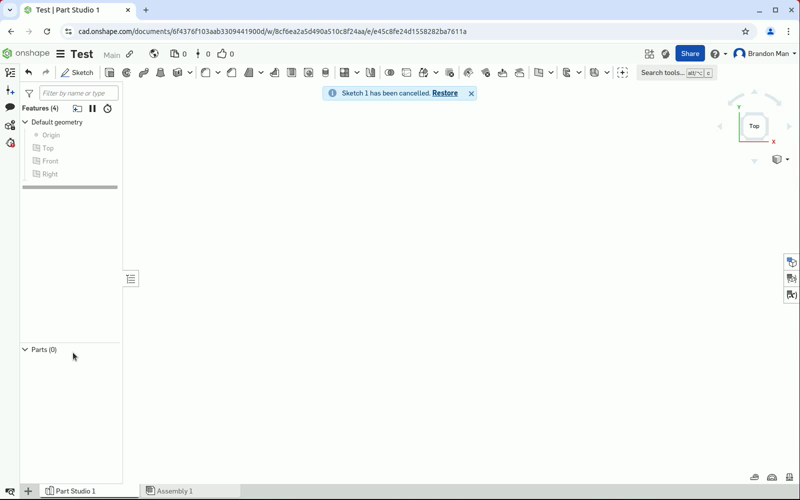
key(space)
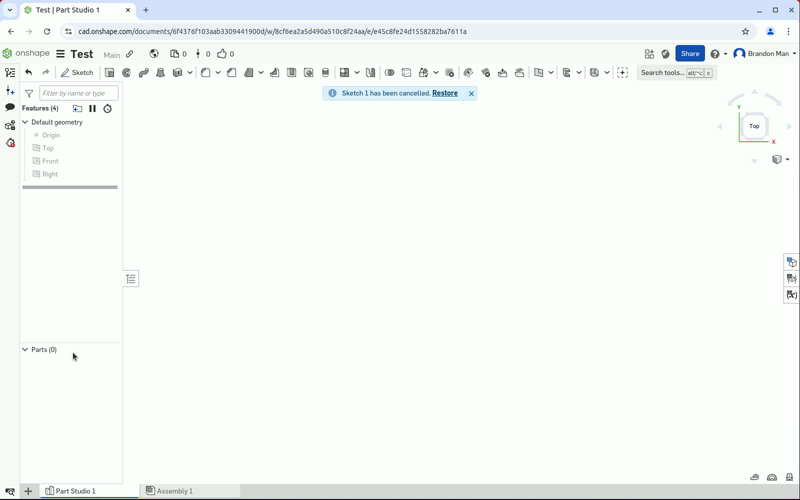
key_down(shift)
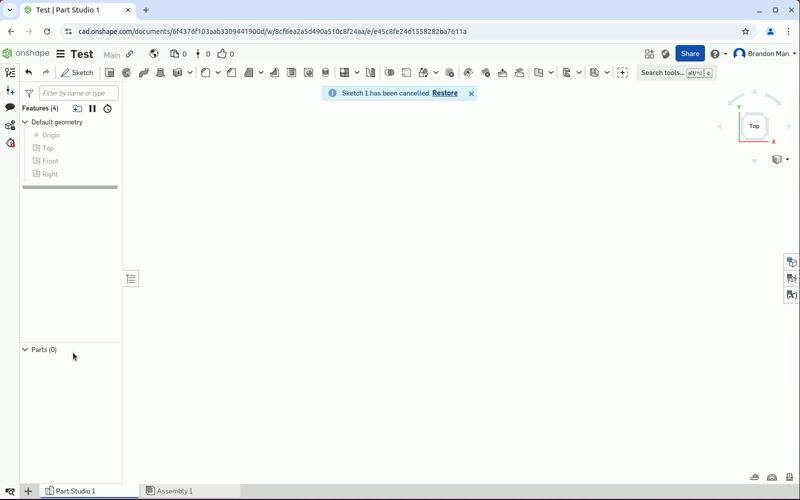
key(up)
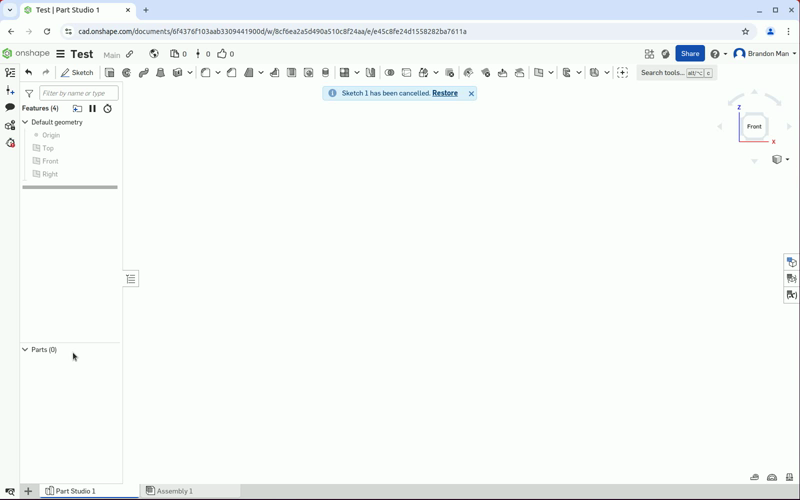
key_up(shift)
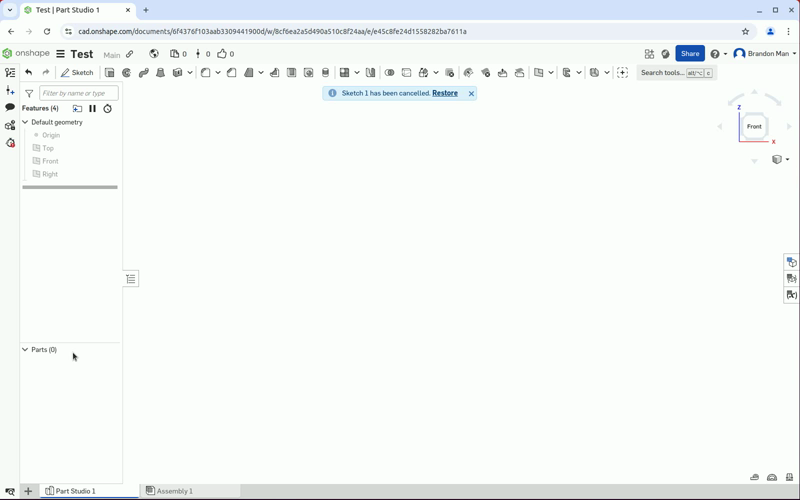
mouse_move(73, 352)
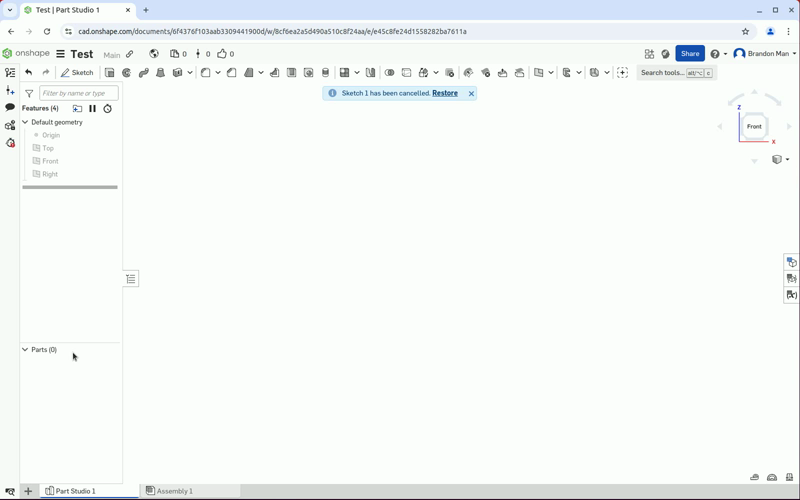
key(shift+y)
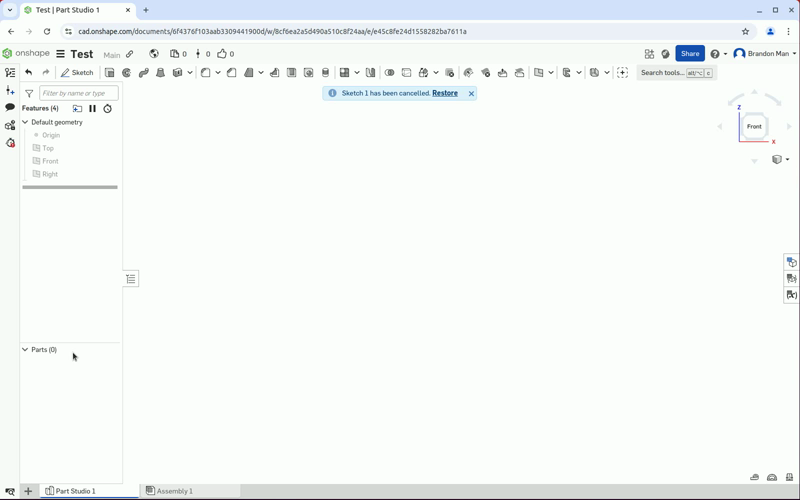
key(shift+s)
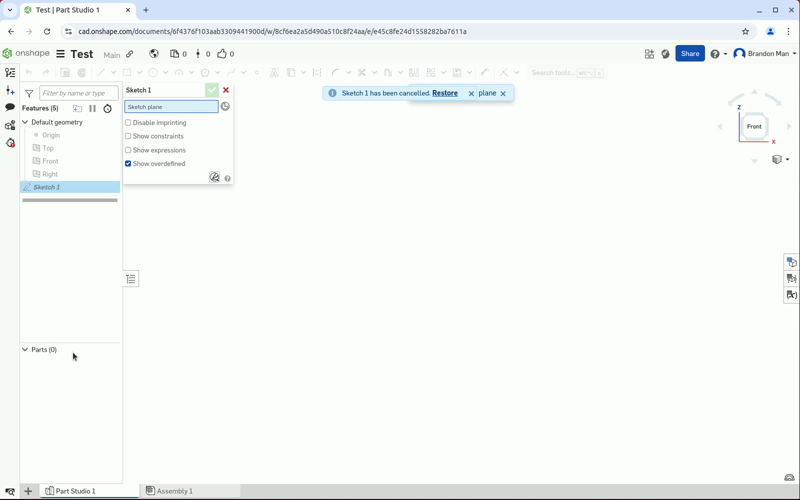
mouse_move(73, 163)
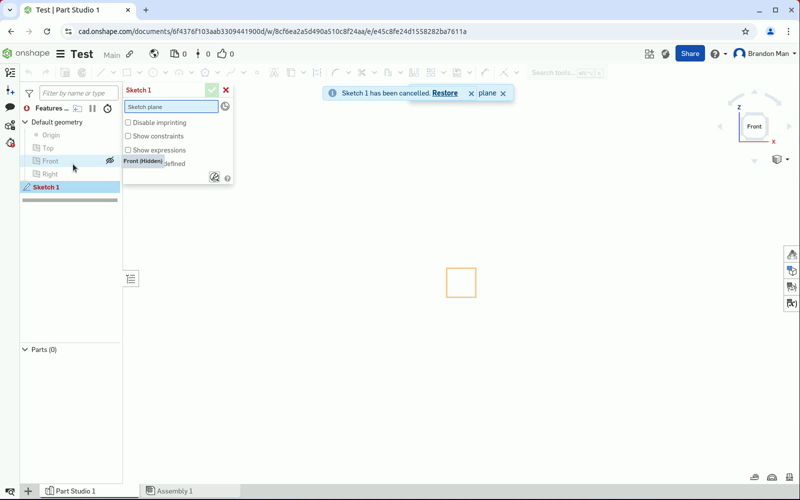
click(73, 163)
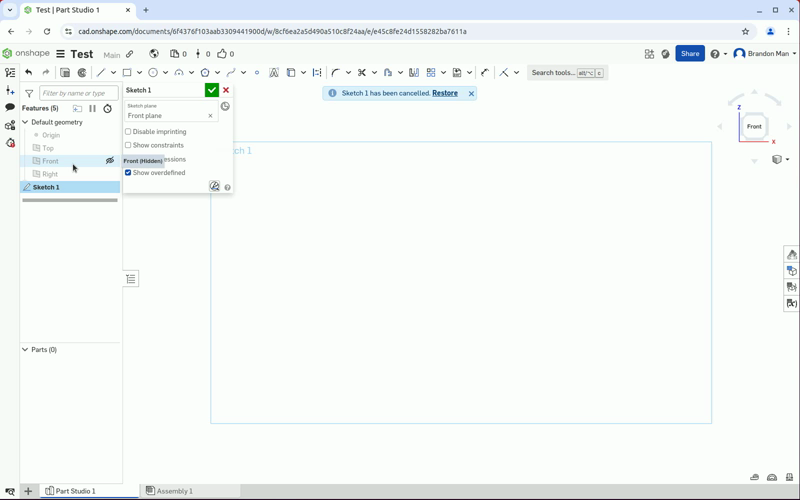
mouse_move(73, 352)
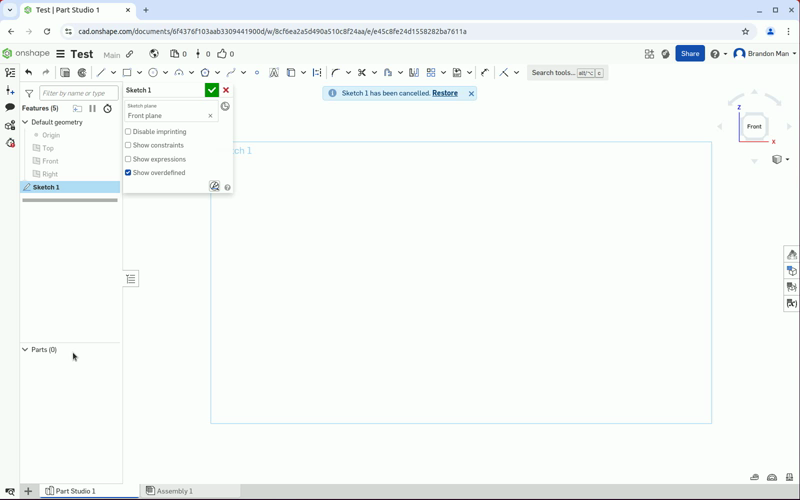
key(y)
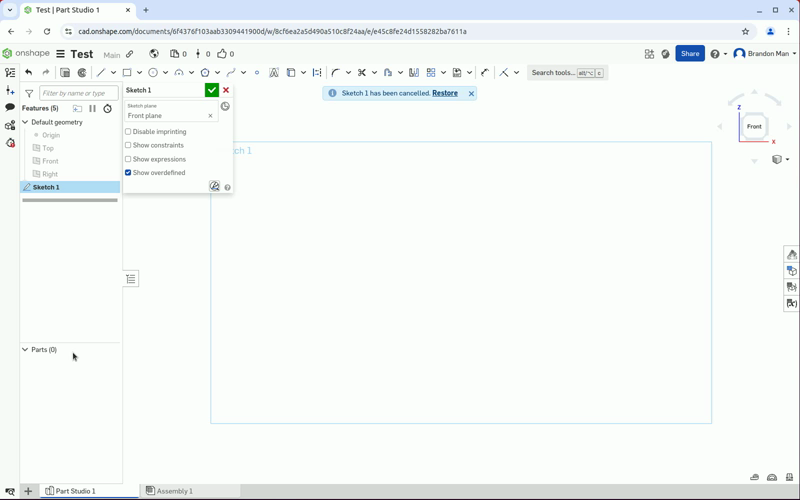
key(l)
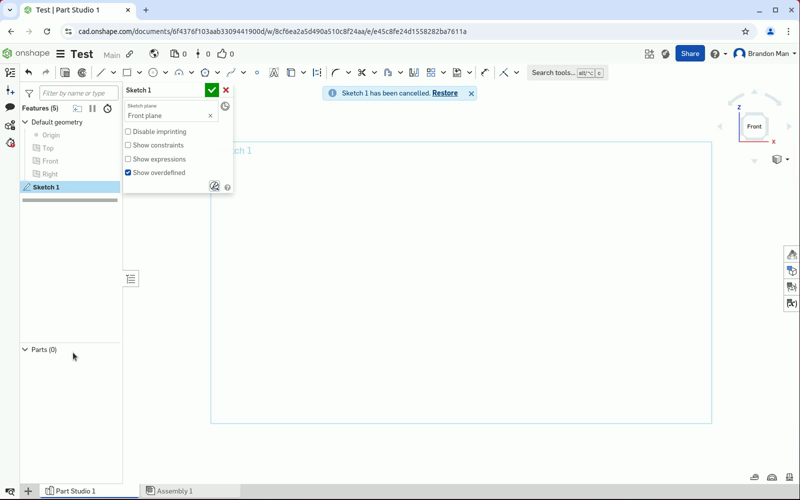
key_down(shift)
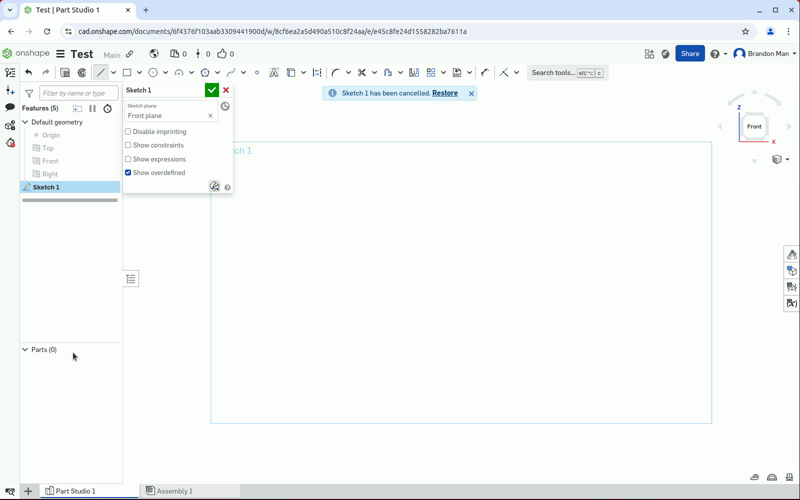
mouse_move(437, 217)
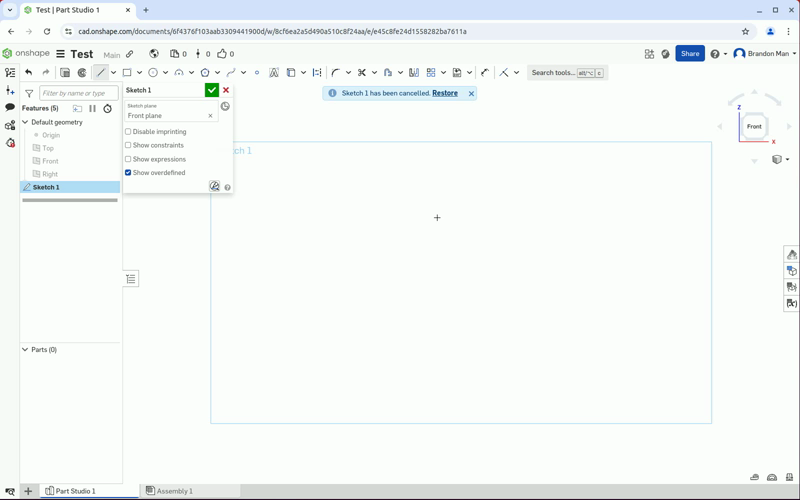
click(437, 217)
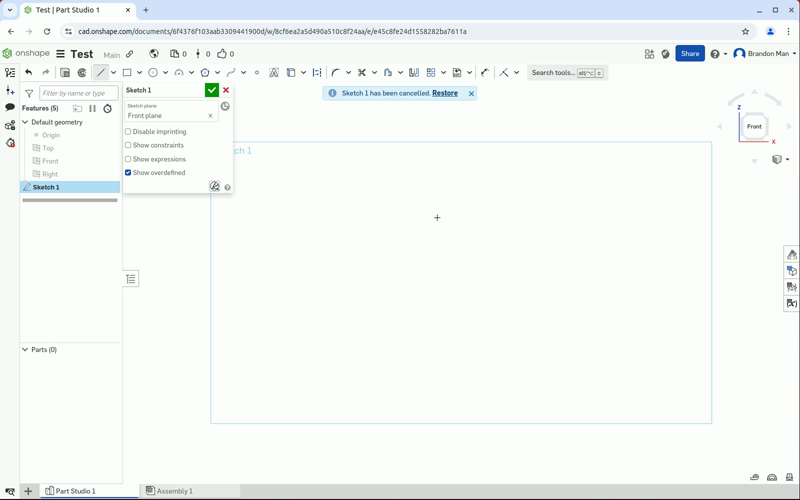
key_up(shift)
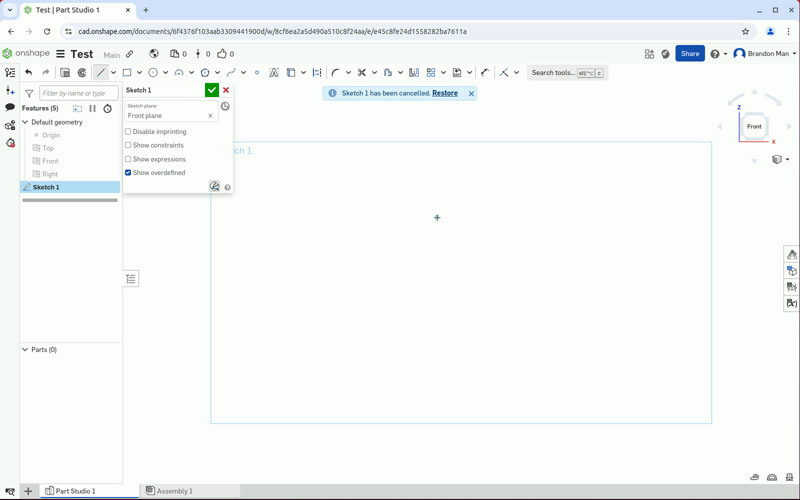
key_down(shift)
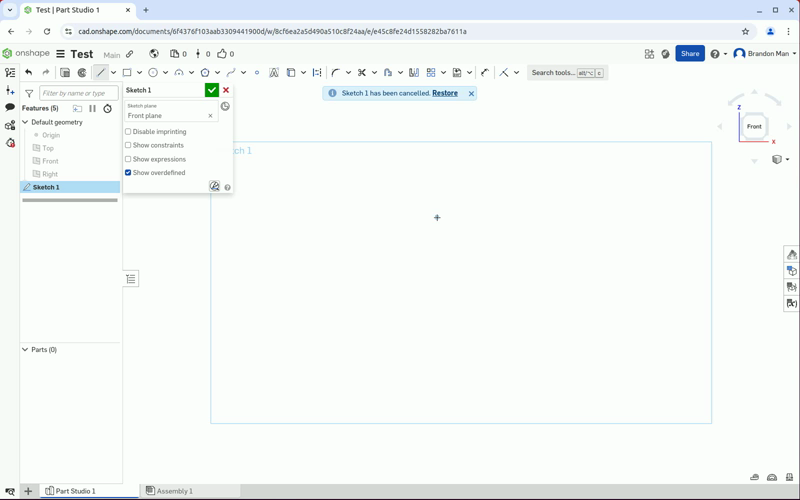
mouse_move(467, 217)
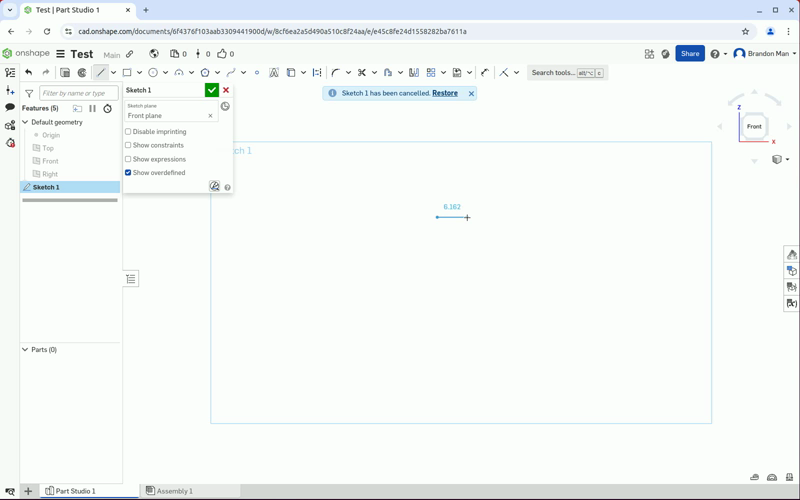
mouse_move(445, 217)
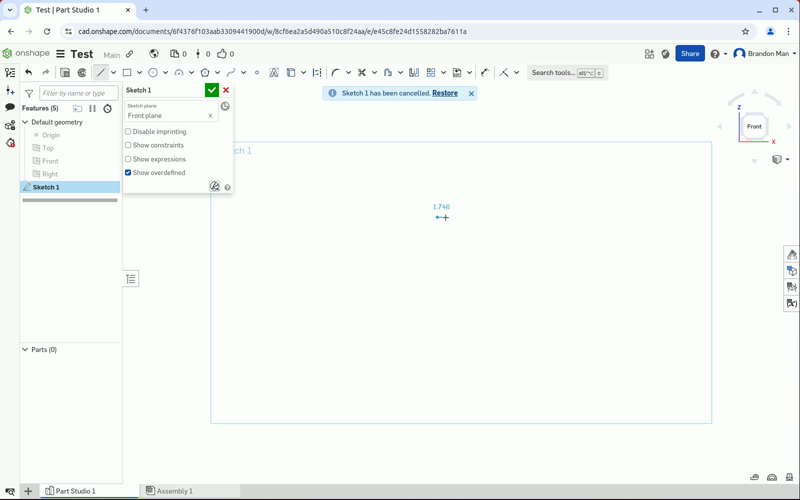
click(445, 217)
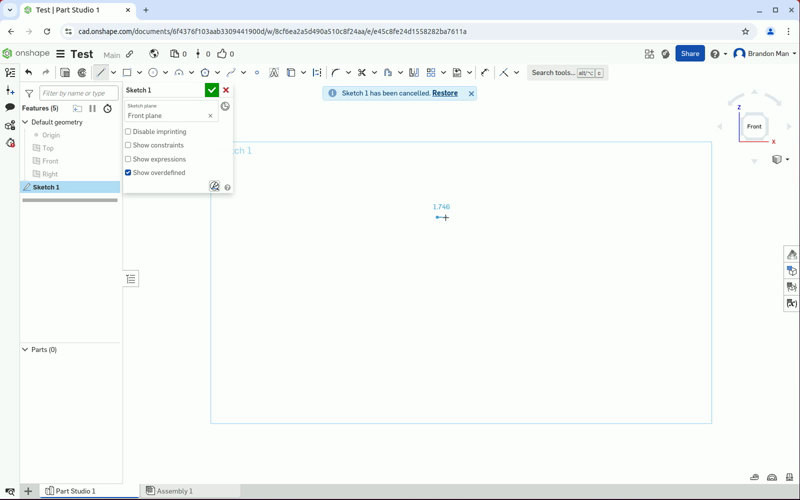
key_up(shift)
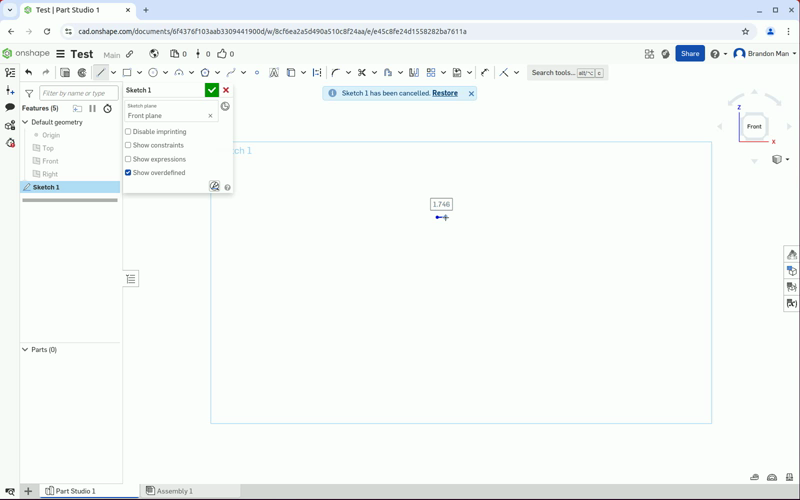
key(esc)
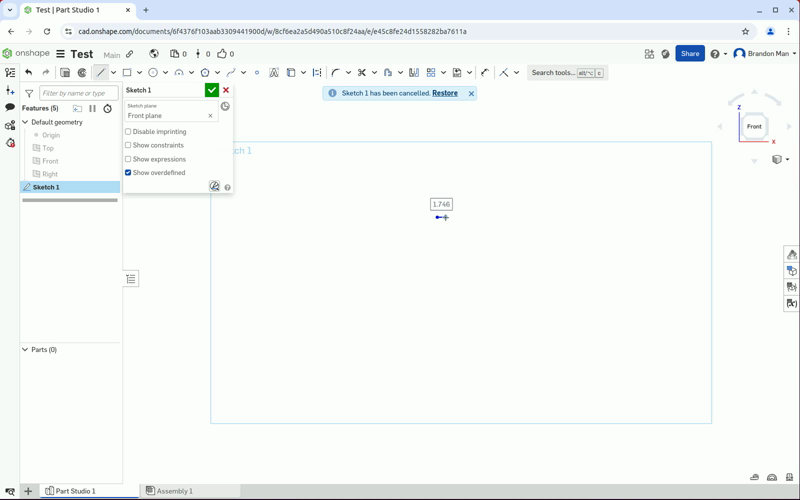
key(a)
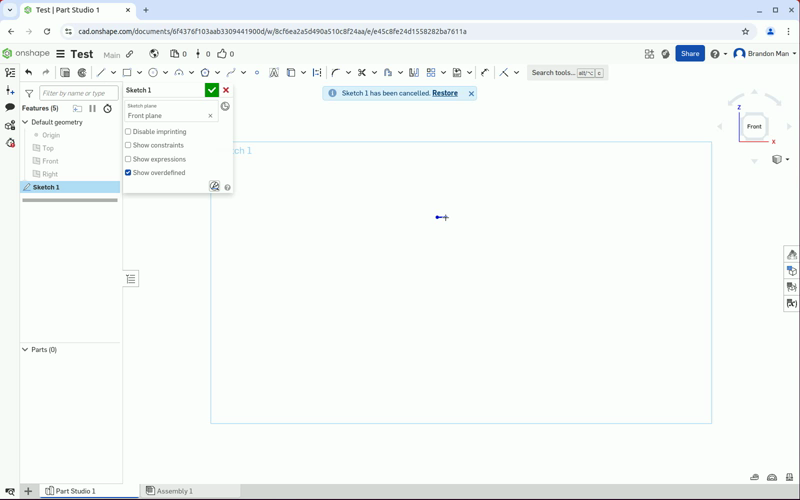
mouse_move(445, 217)
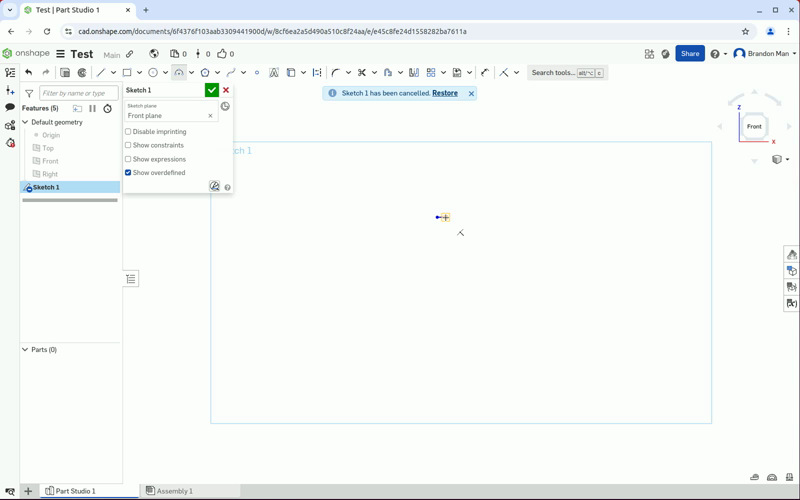
click(445, 217)
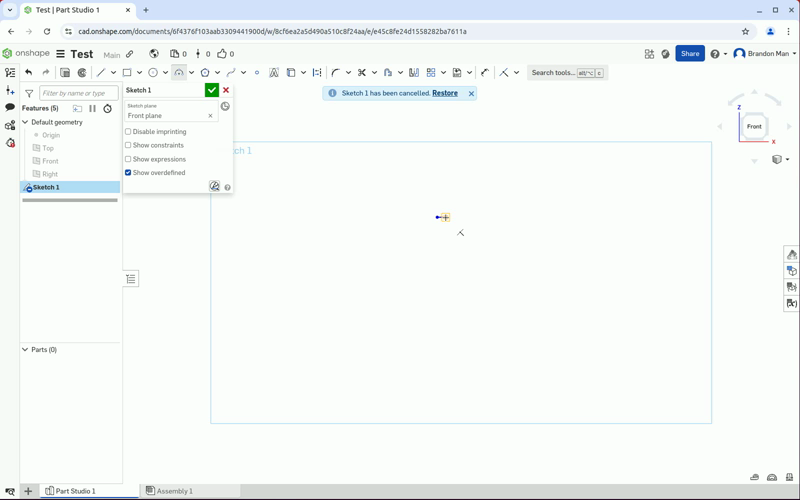
mouse_move(437, 217)
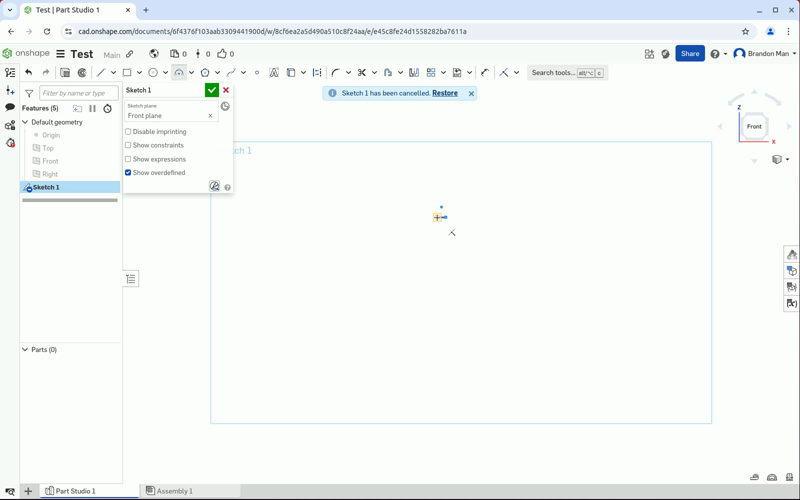
click(437, 217)
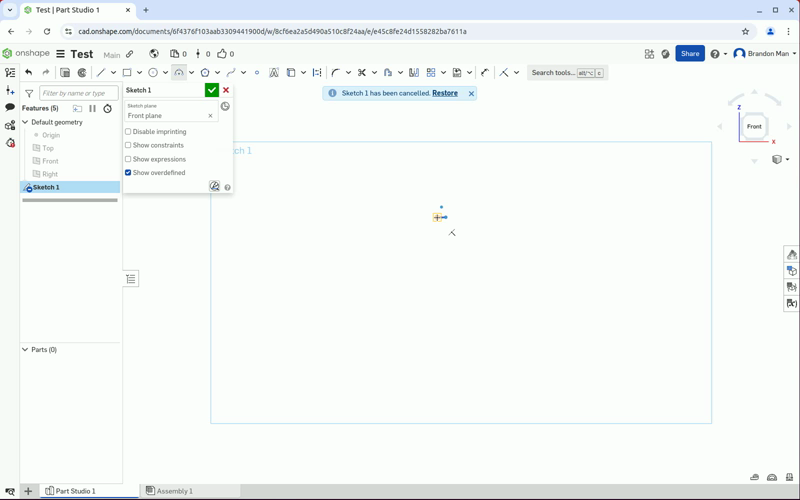
key_down(shift)
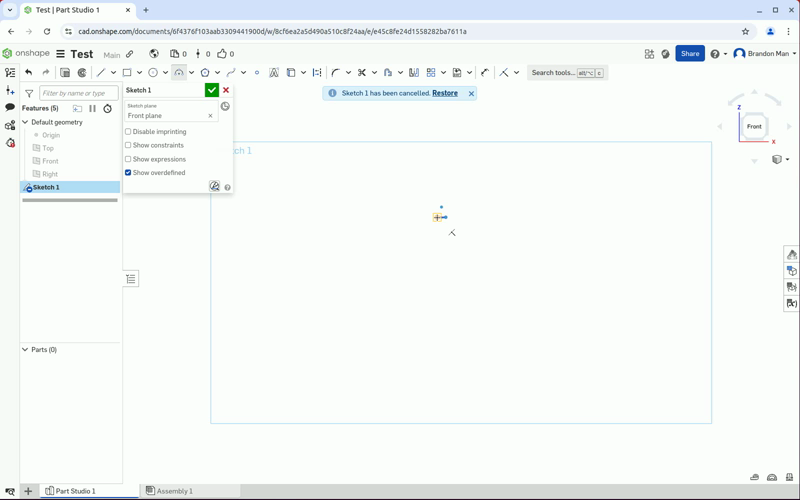
mouse_move(441, 216)
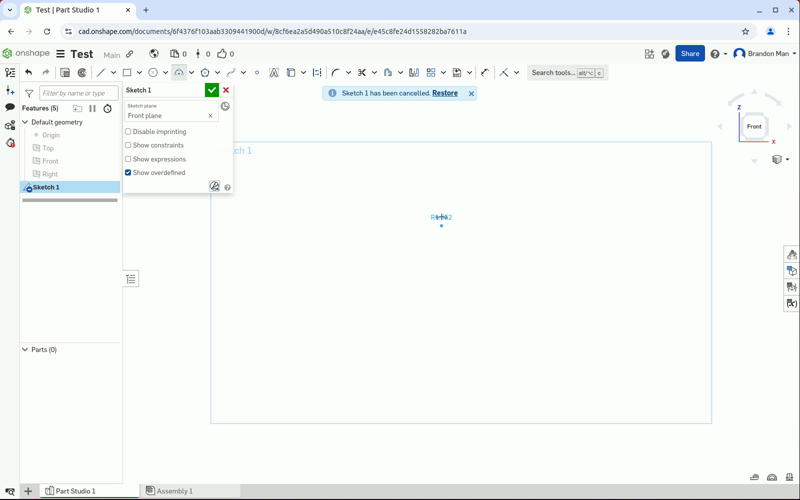
scroll(6)
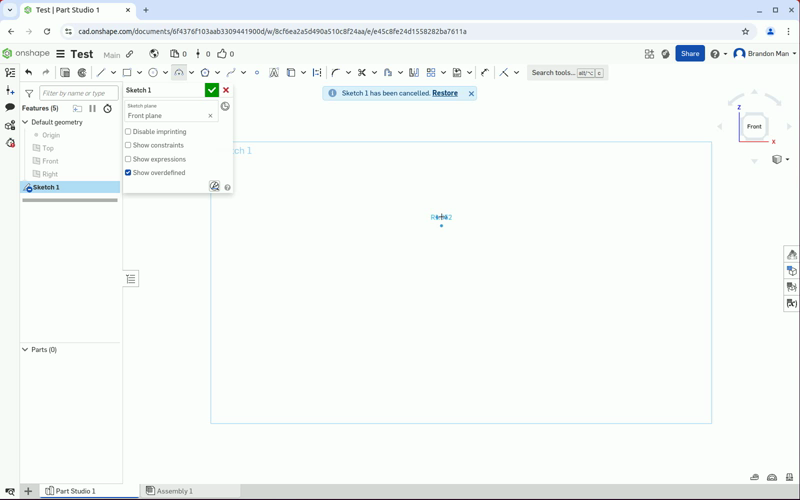
scroll(6)
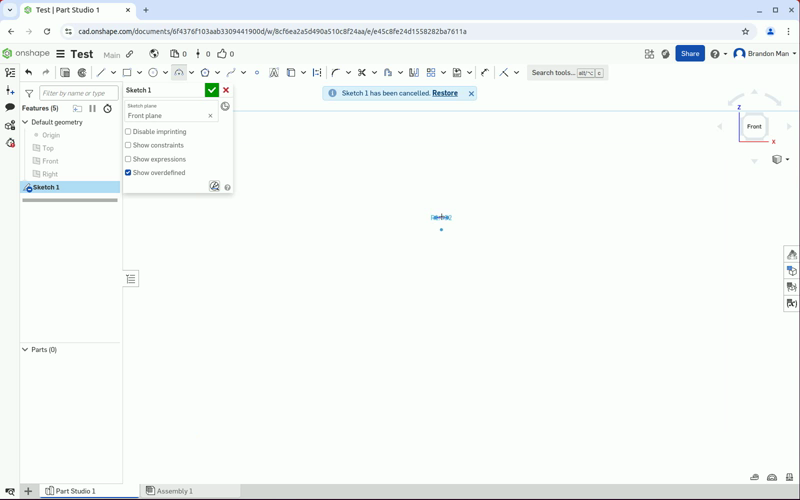
scroll(6)
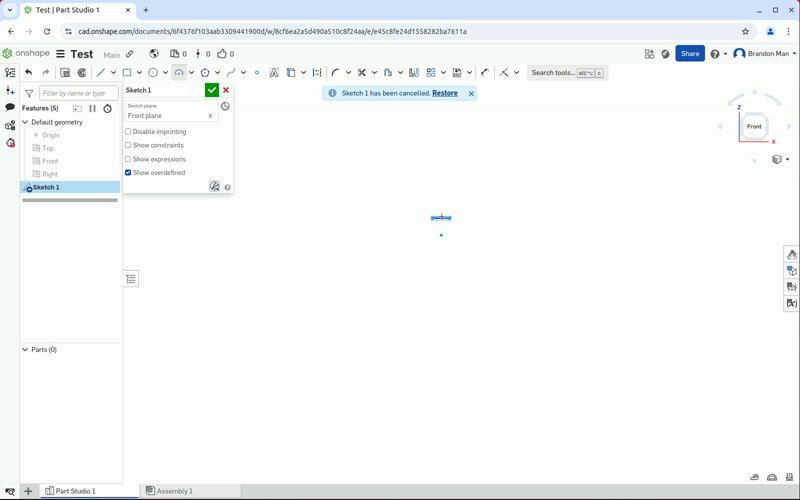
scroll(6)
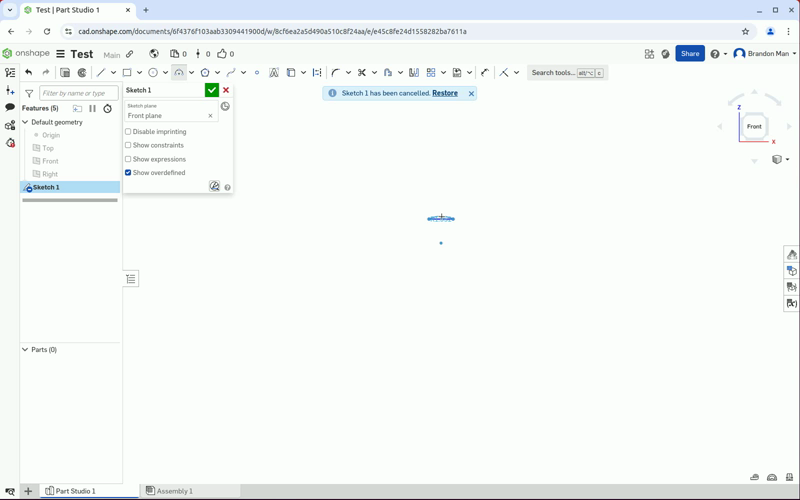
scroll(6)
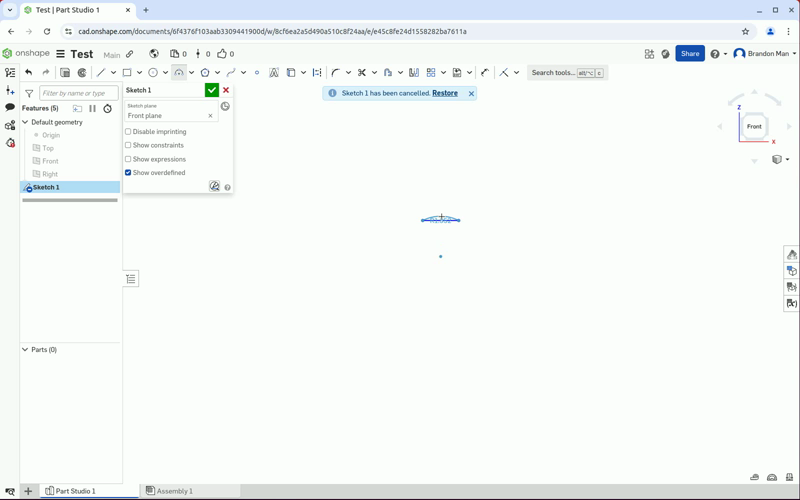
scroll(6)
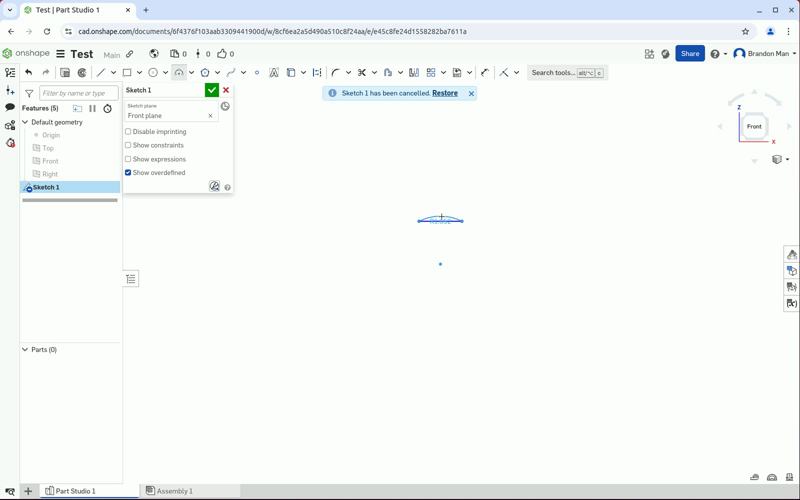
scroll(6)
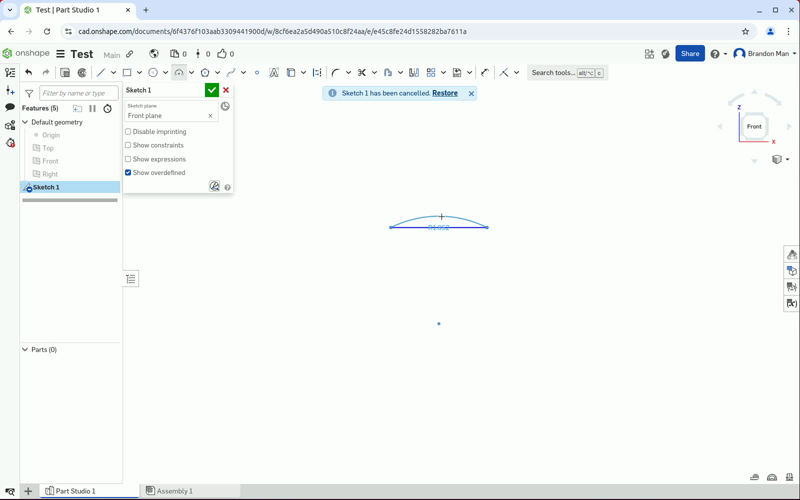
click(441, 216)
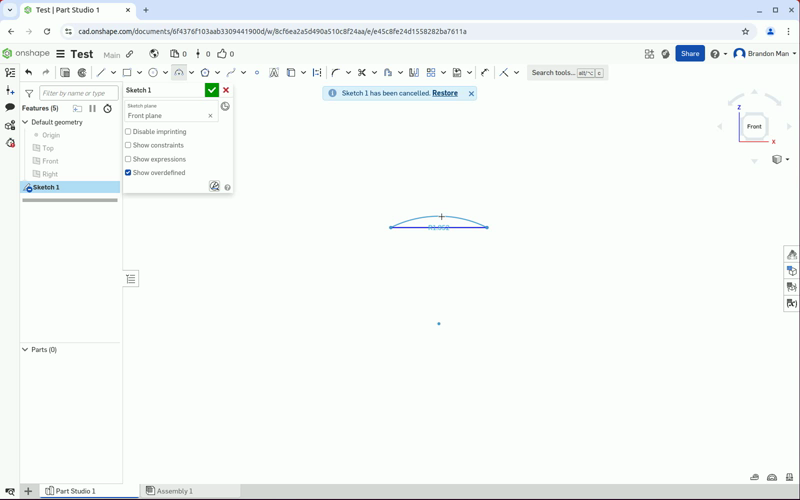
scroll(-6)
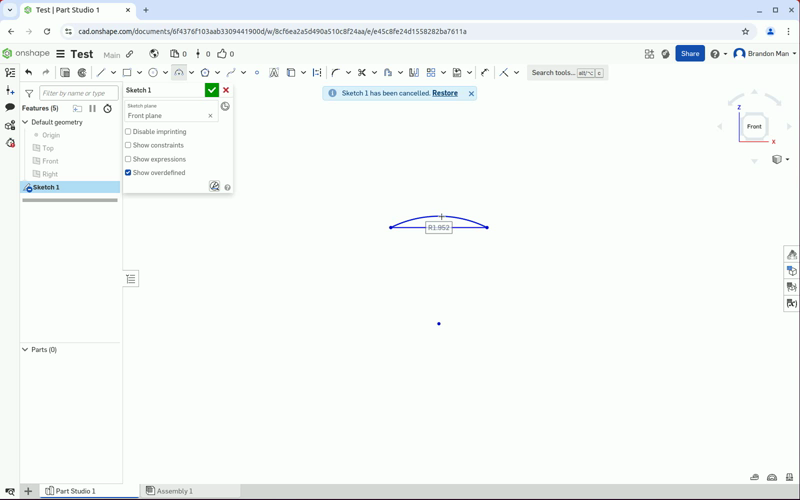
scroll(-6)
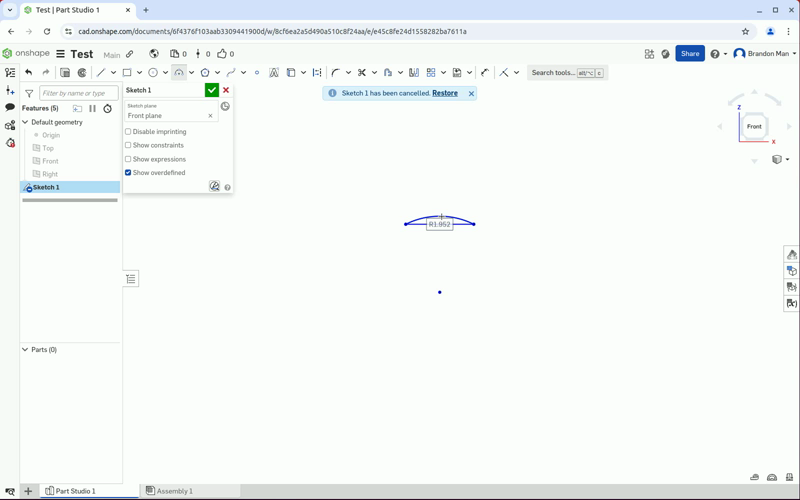
scroll(-6)
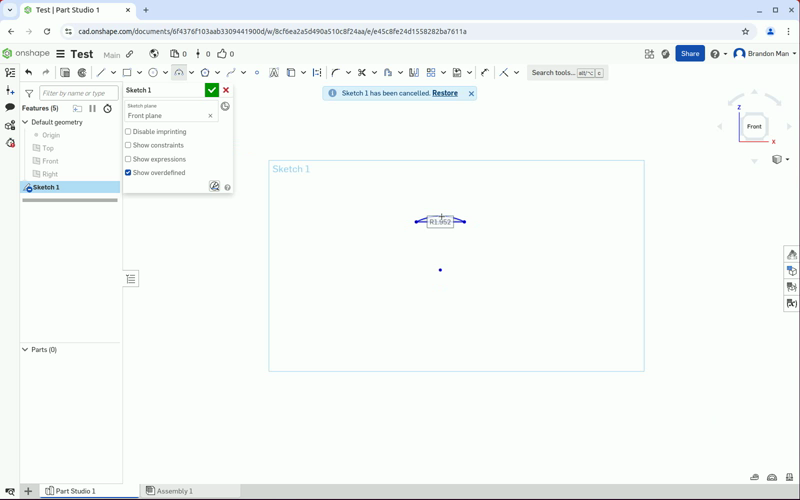
scroll(-6)
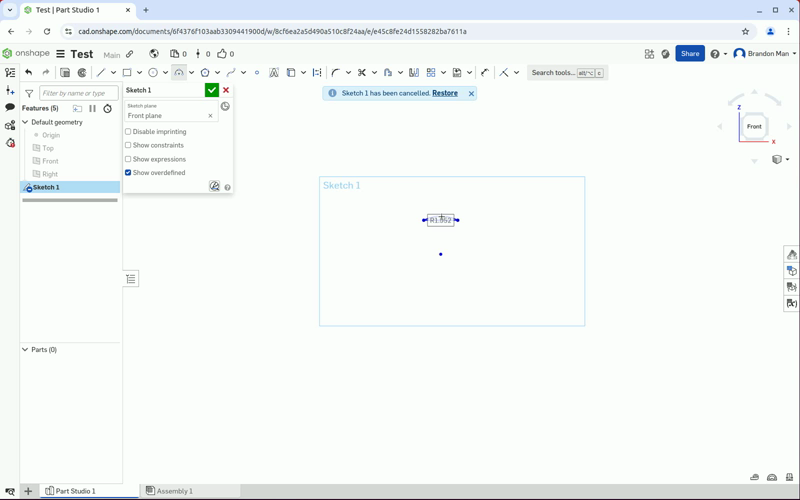
scroll(-6)
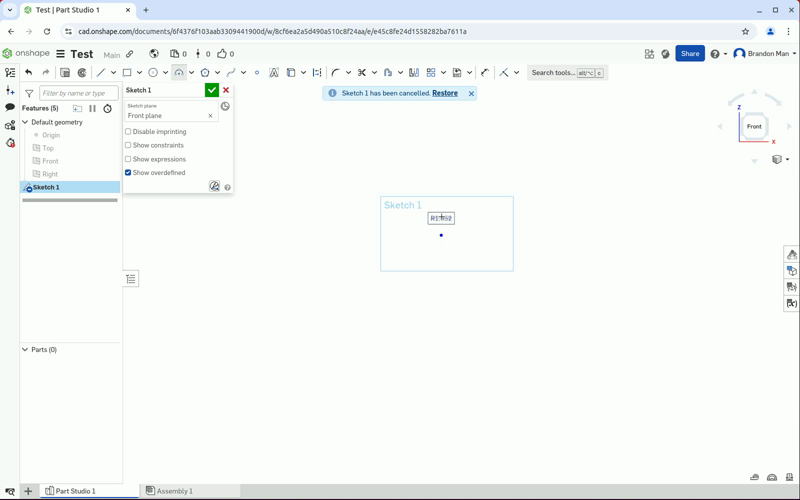
scroll(-6)
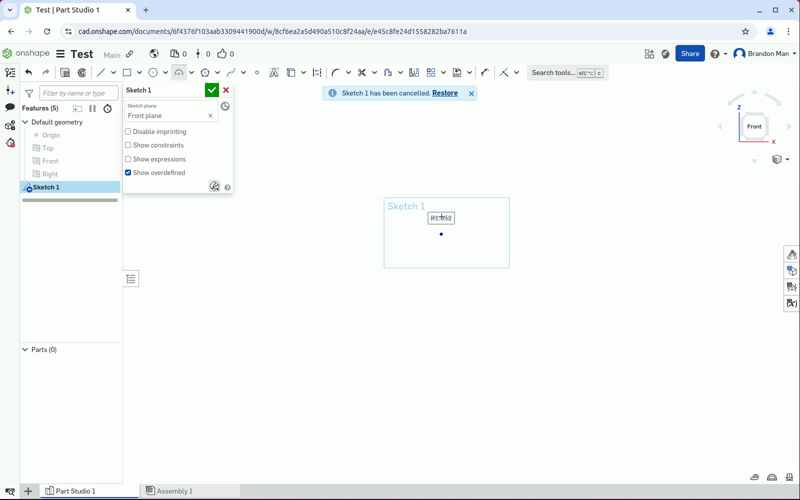
scroll(-6)
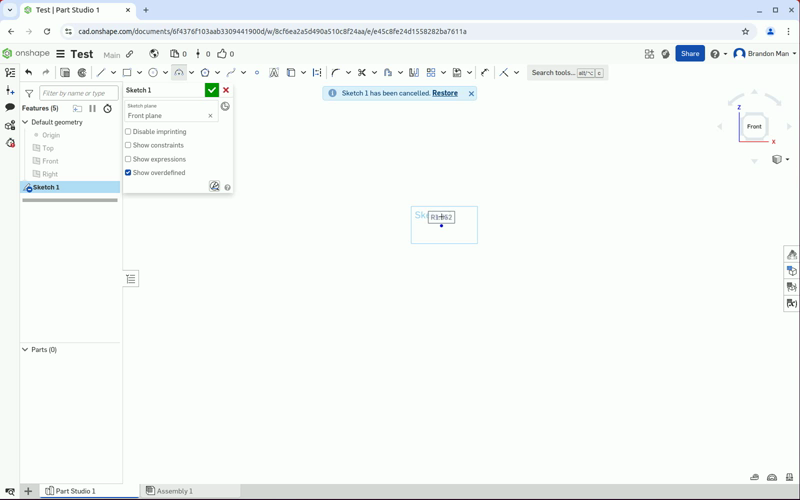
key_up(shift)
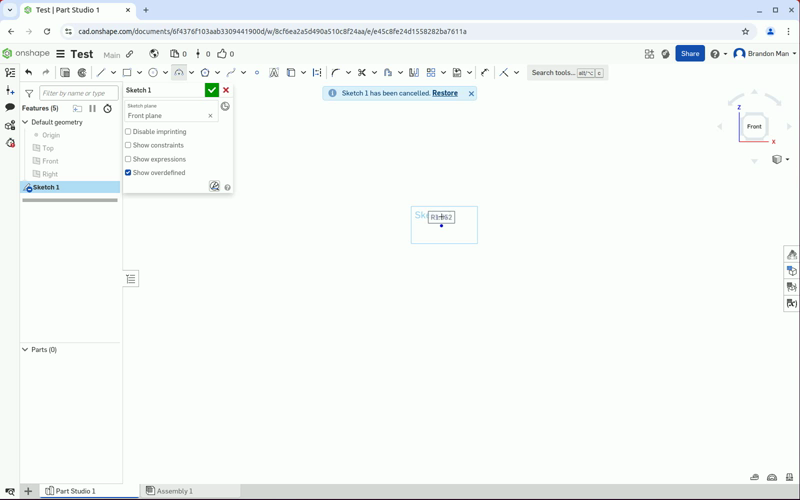
key(esc)
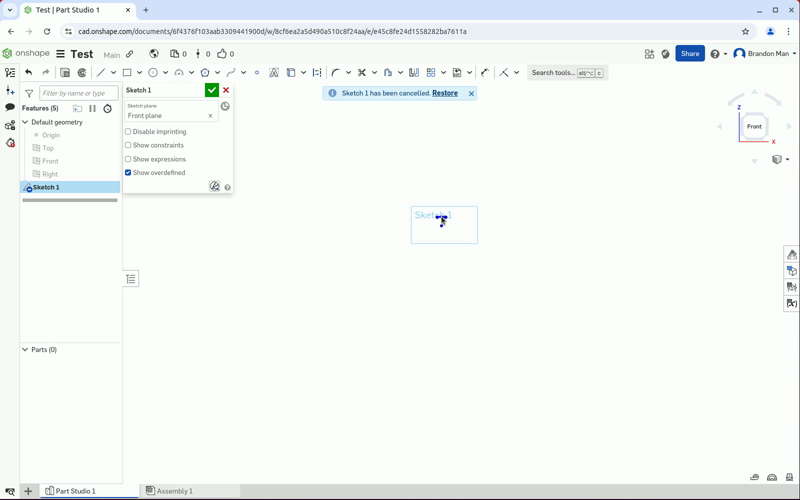
mouse_move(444, 217)
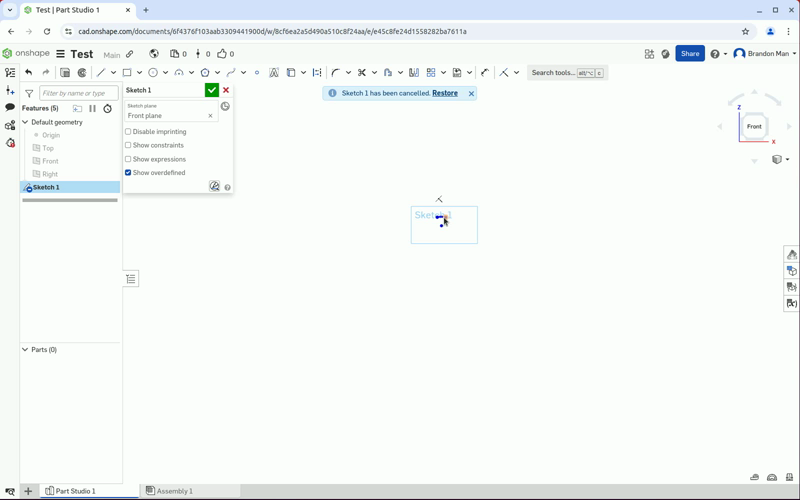
scroll(6)
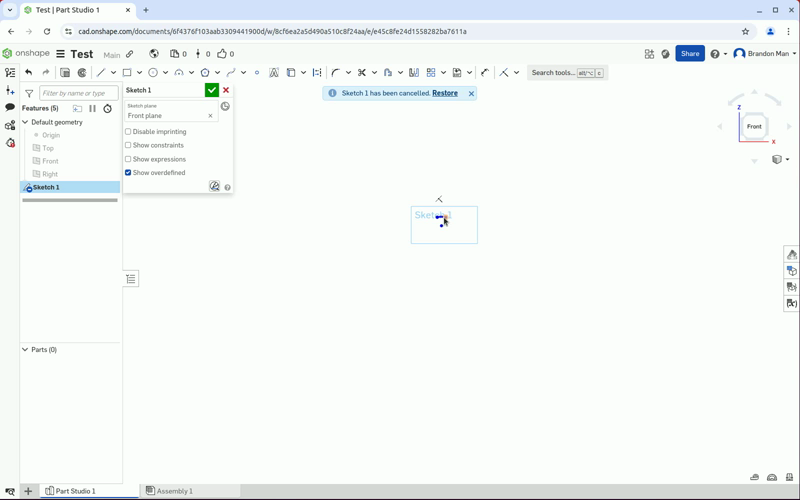
scroll(6)
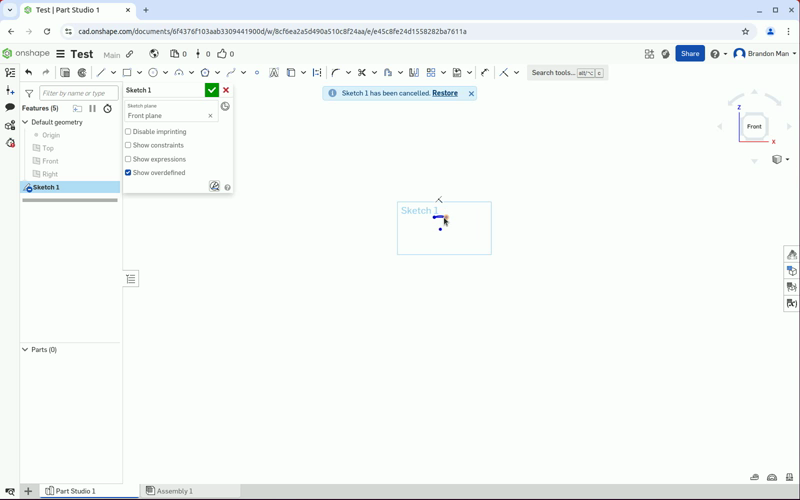
scroll(6)
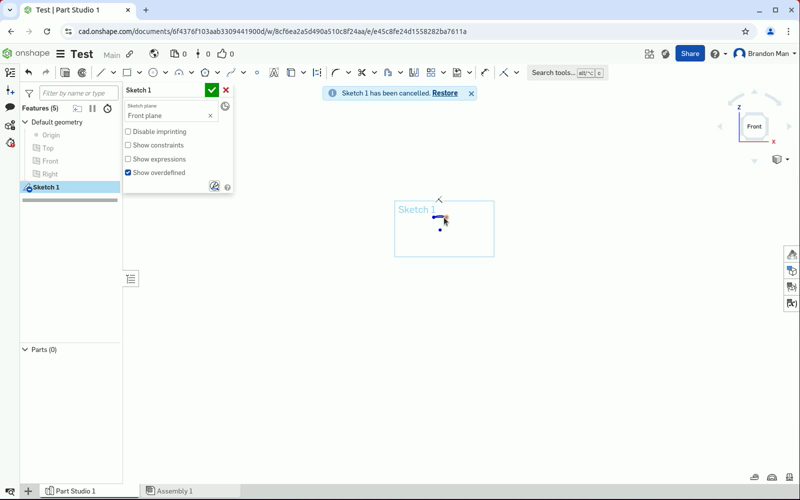
scroll(6)
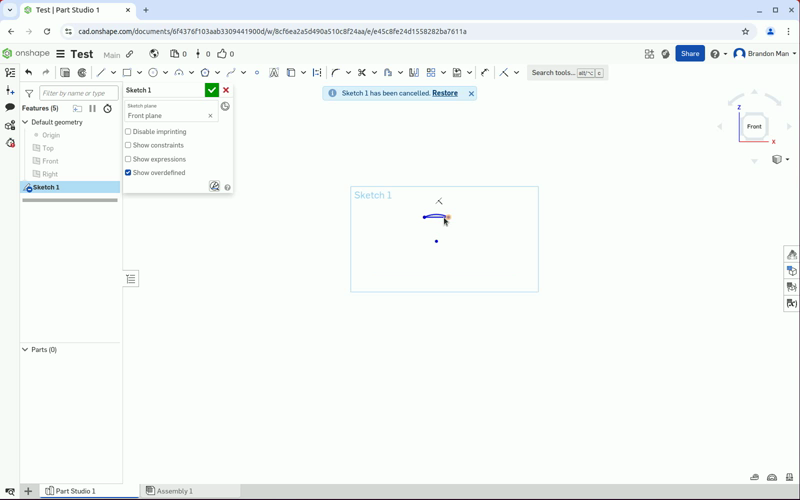
scroll(6)
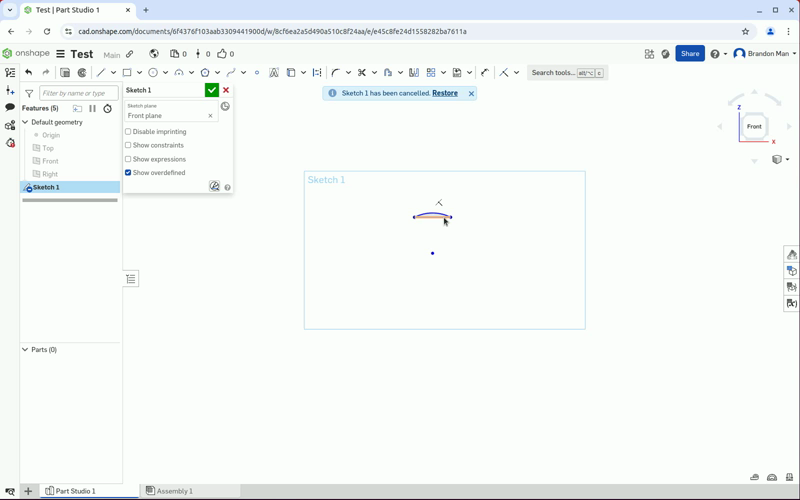
scroll(6)
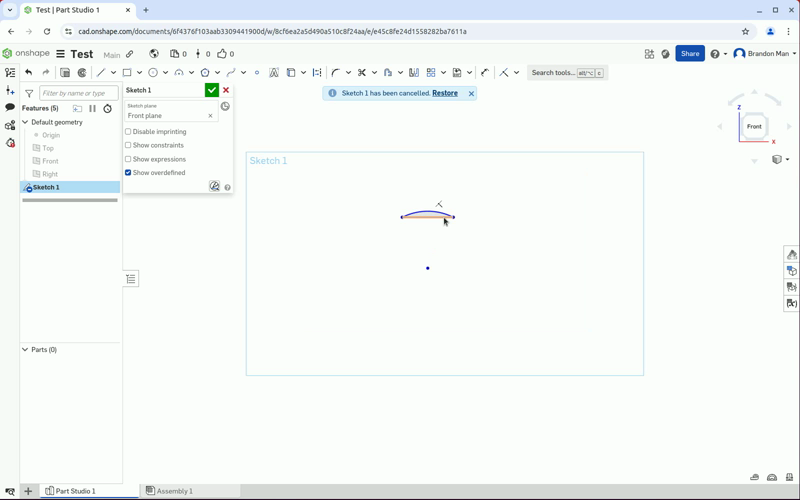
scroll(6)
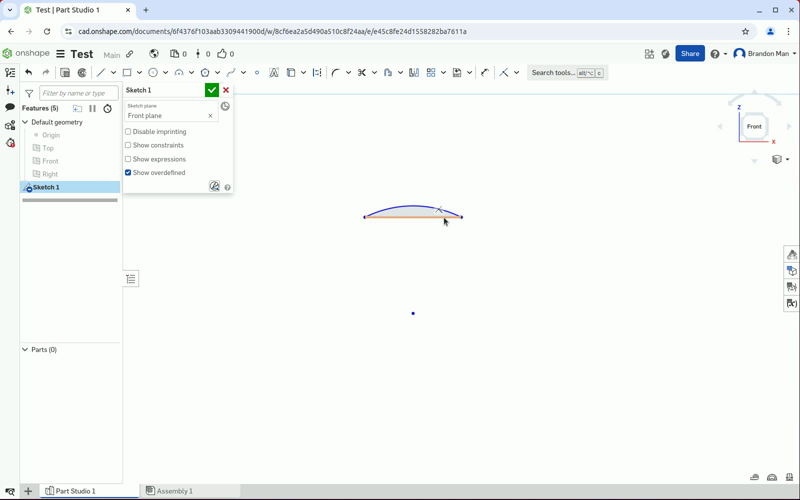
click(444, 217)
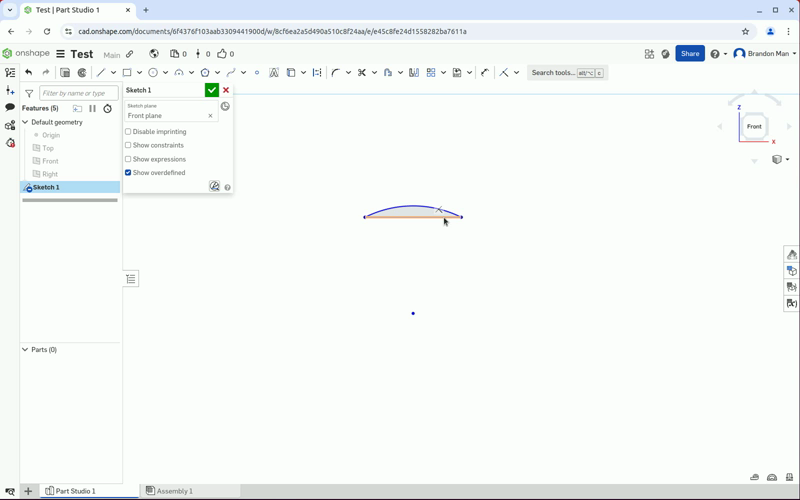
scroll(-6)
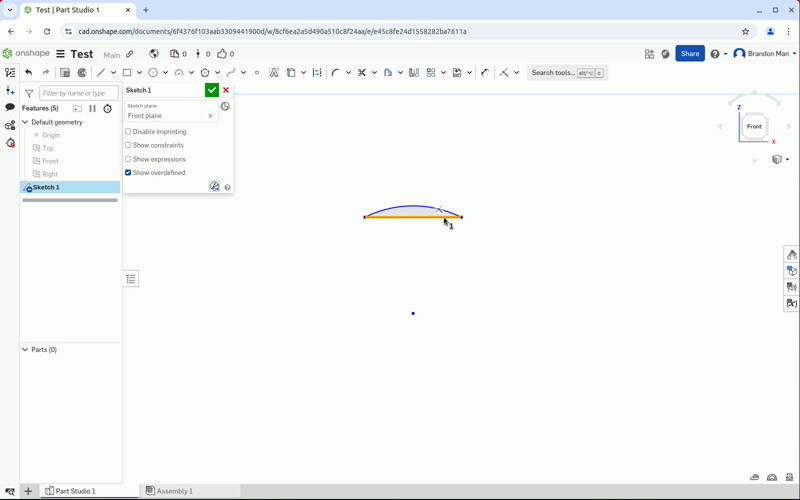
scroll(-6)
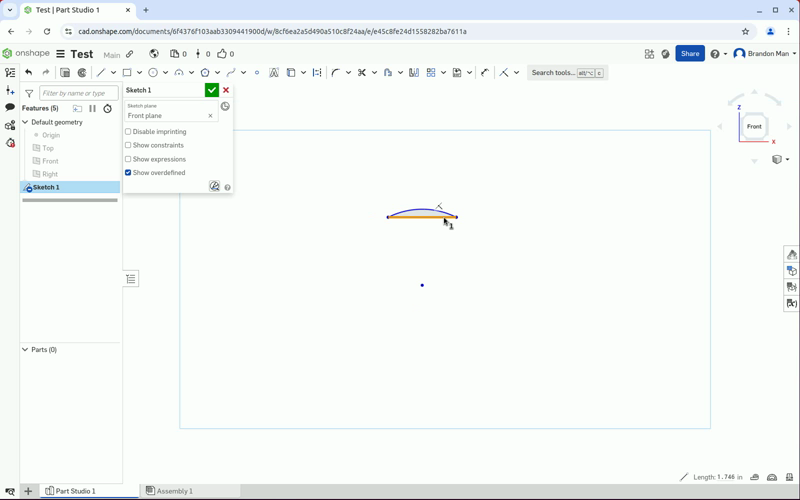
scroll(-6)
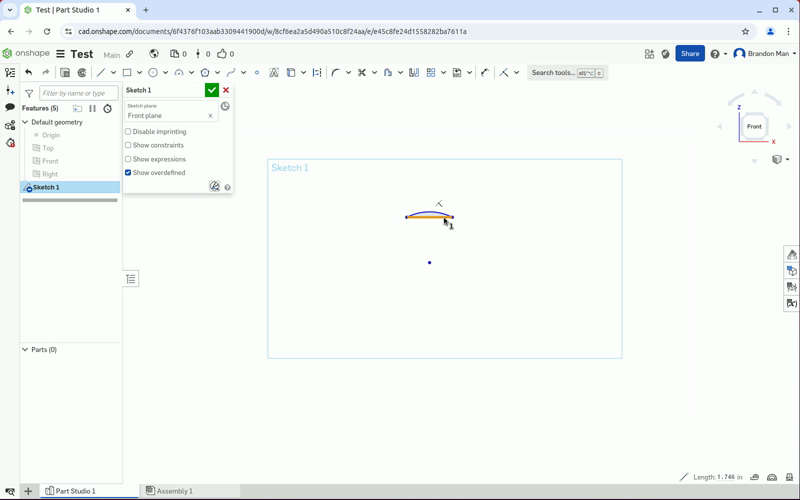
scroll(-6)
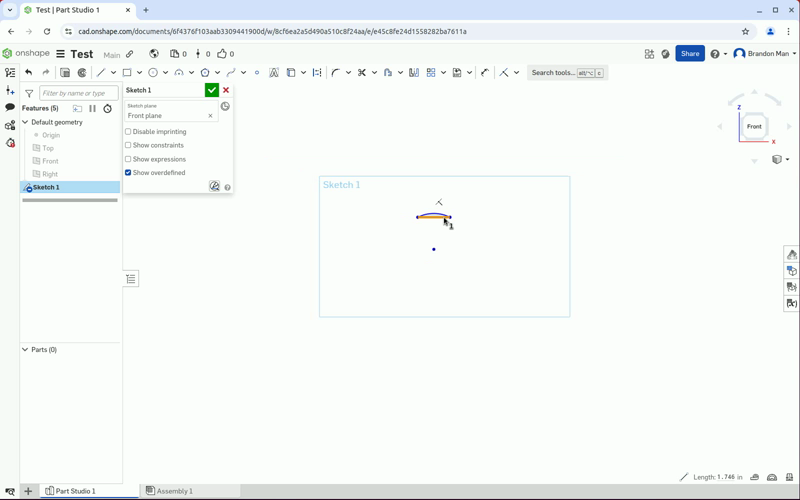
scroll(-6)
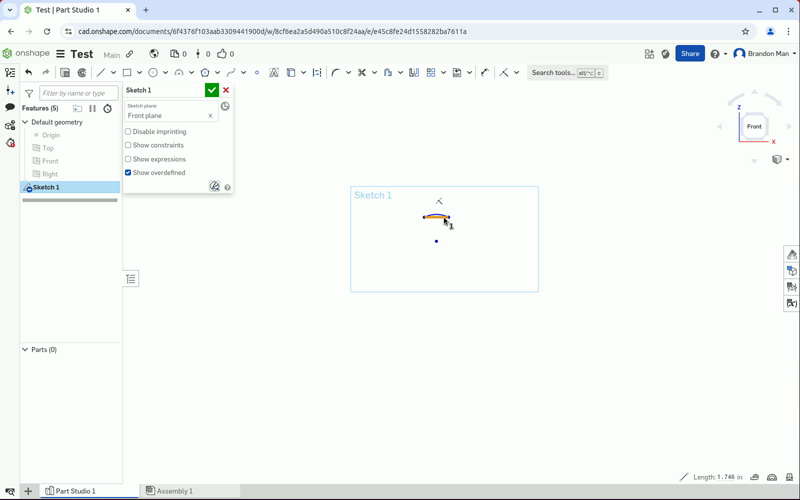
scroll(-6)
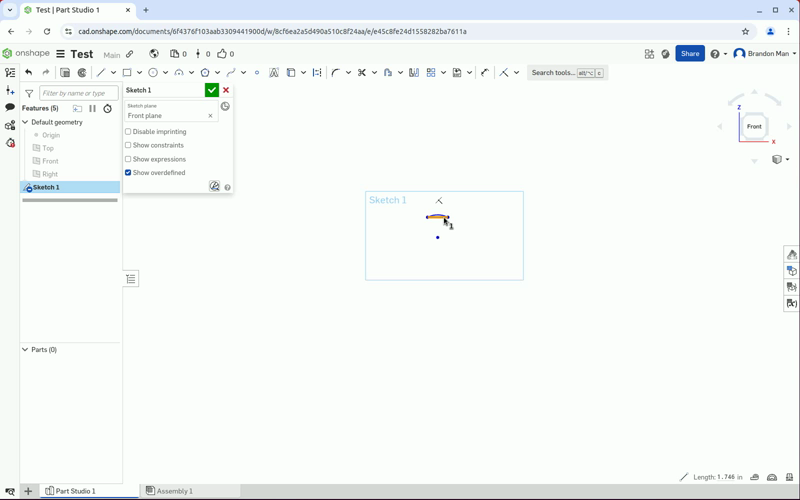
scroll(-6)
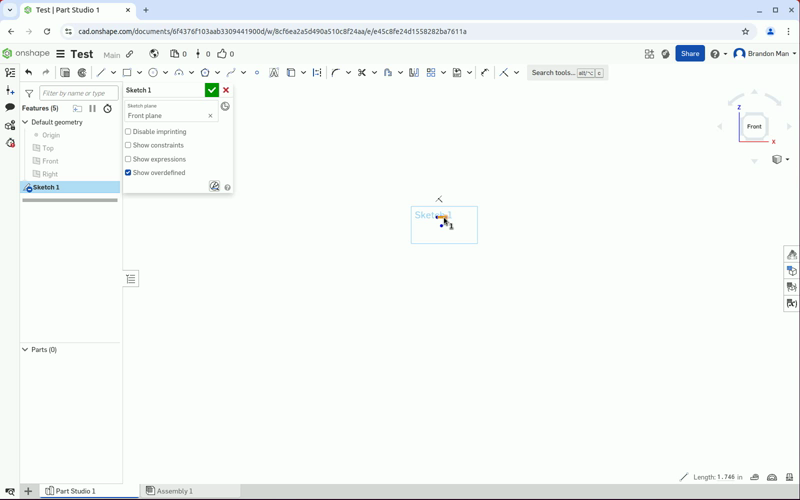
mouse_move(73, 352)
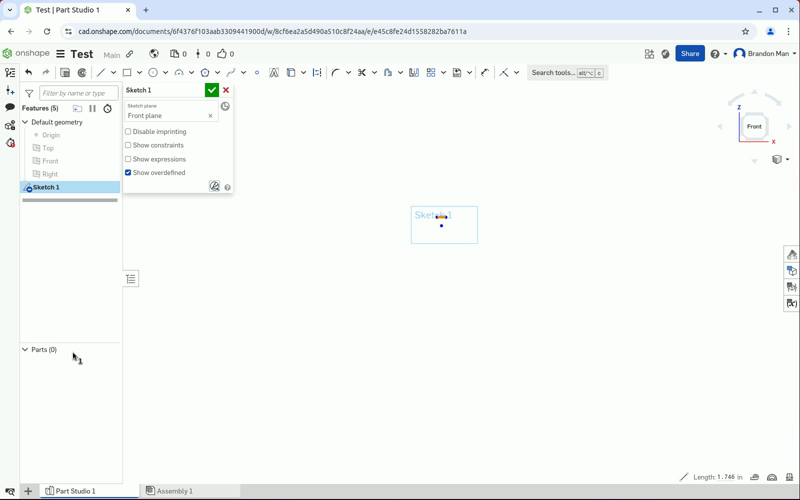
key(shift+y)
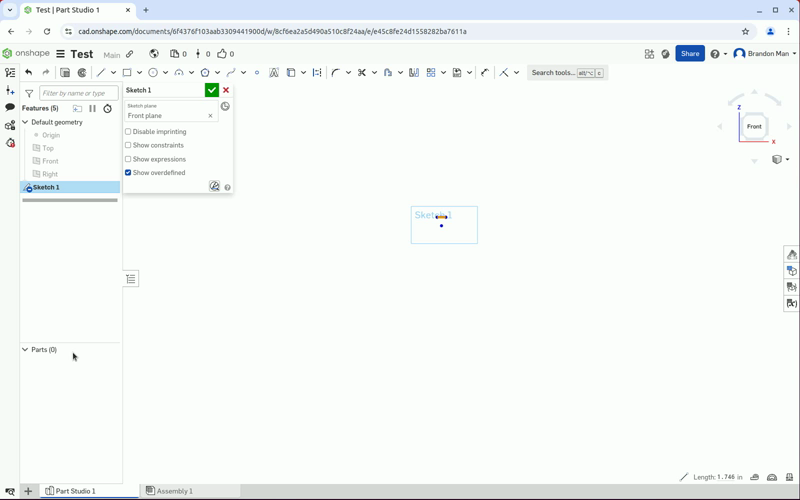
key(shift+e)
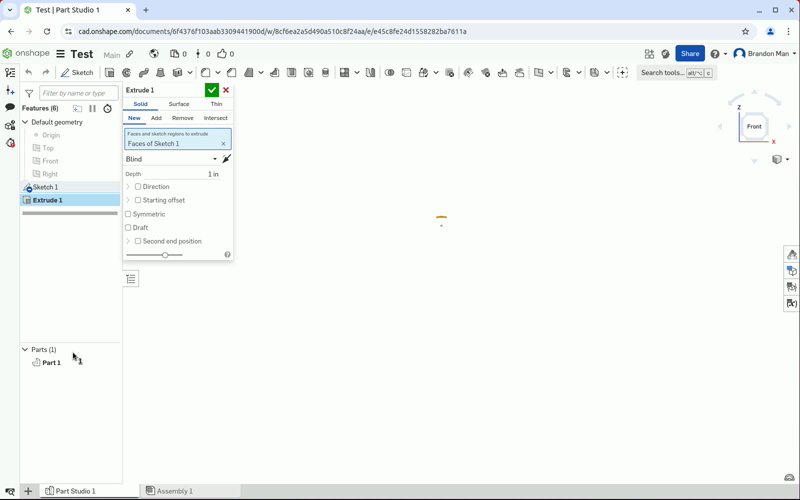
mouse_move(143, 106)
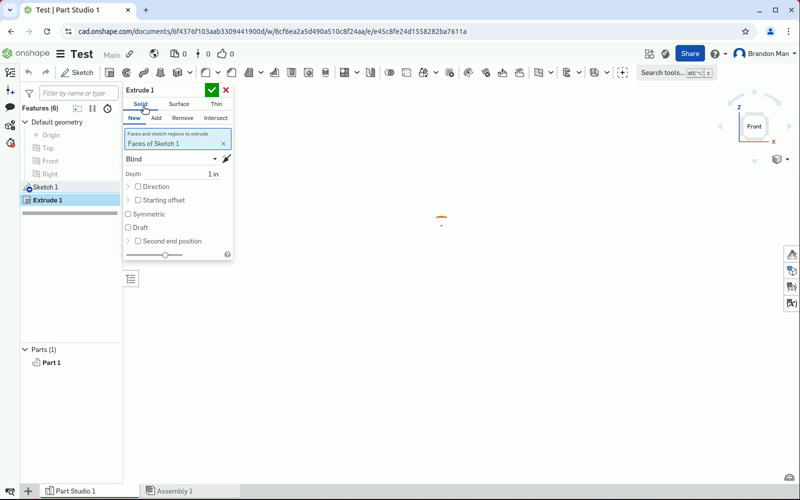
click(143, 106)
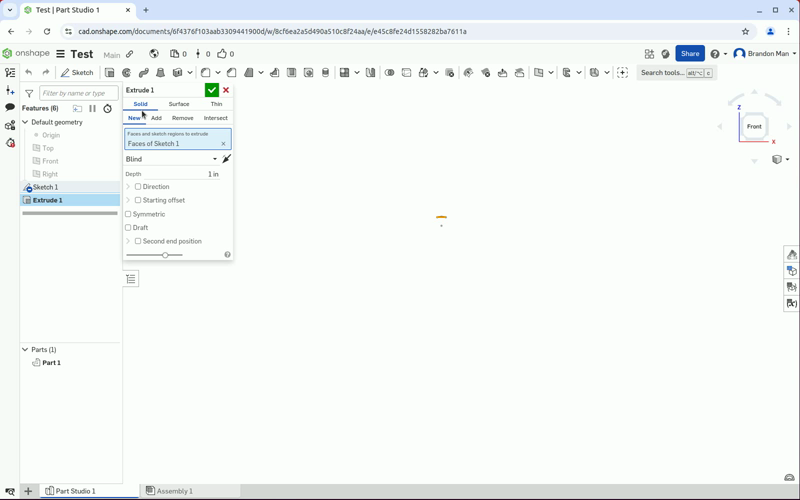
mouse_move(137, 120)
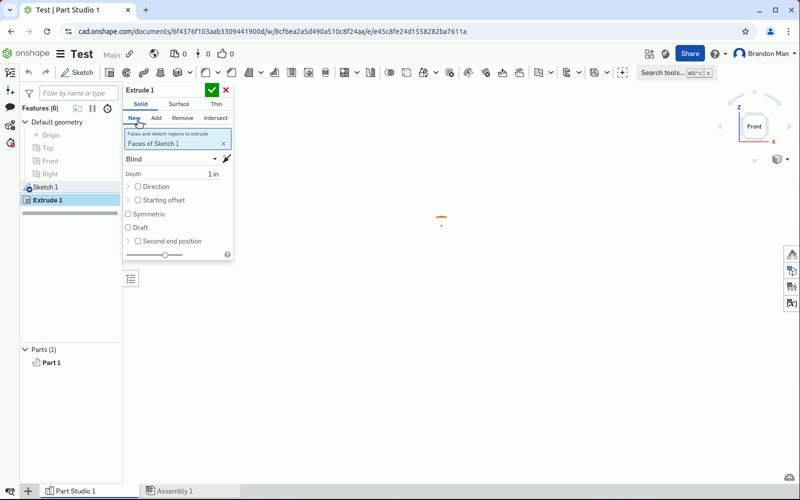
click(137, 120)
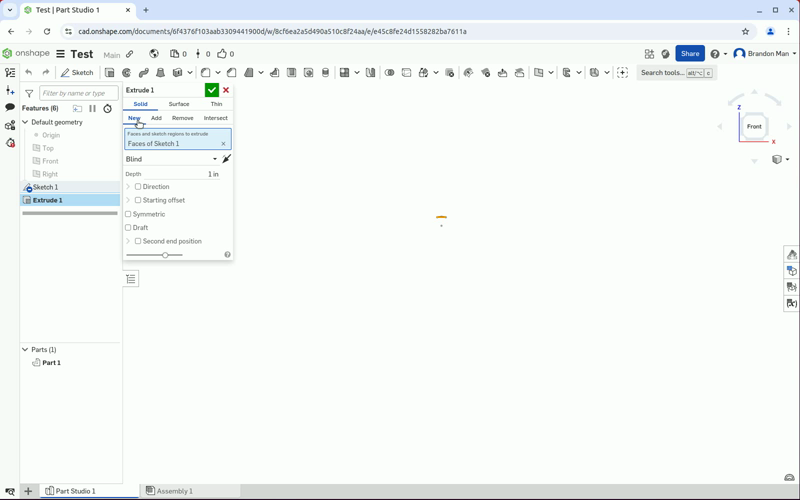
key(tab, 4)
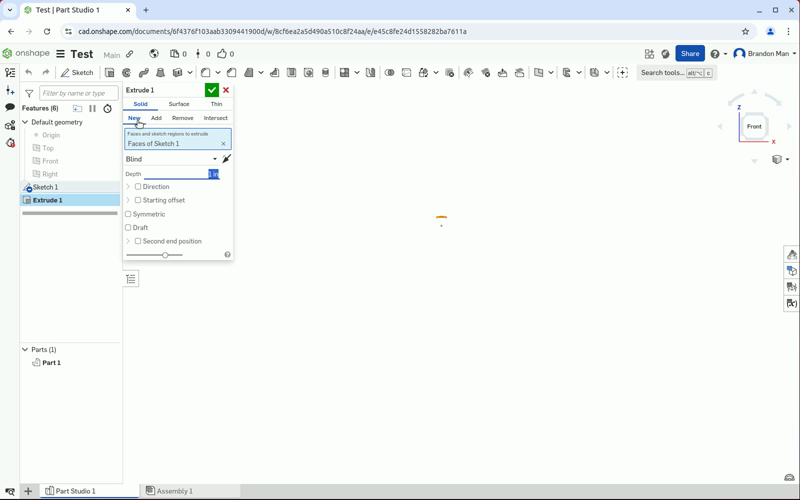
text(7.943)
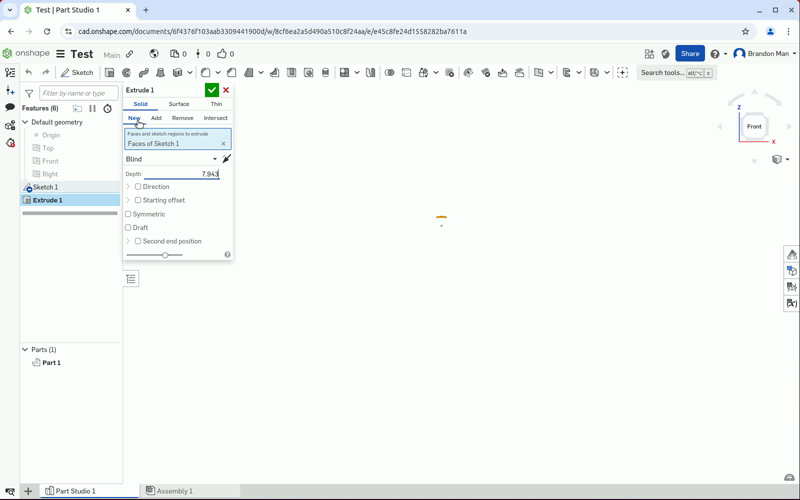
key(enter)
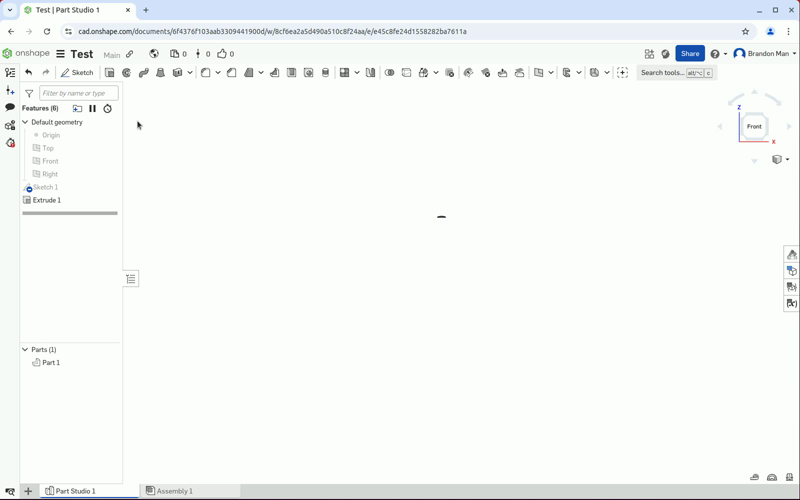
key(shift+h)
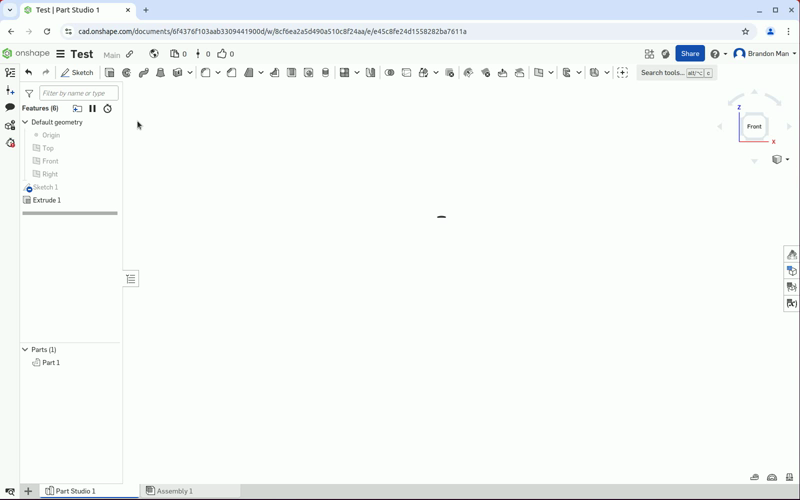
key(shift+h)
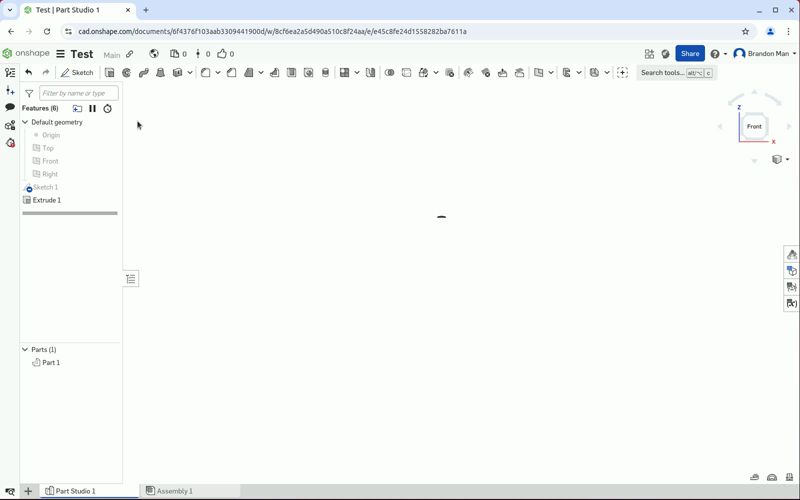
mouse_move(73, 189)
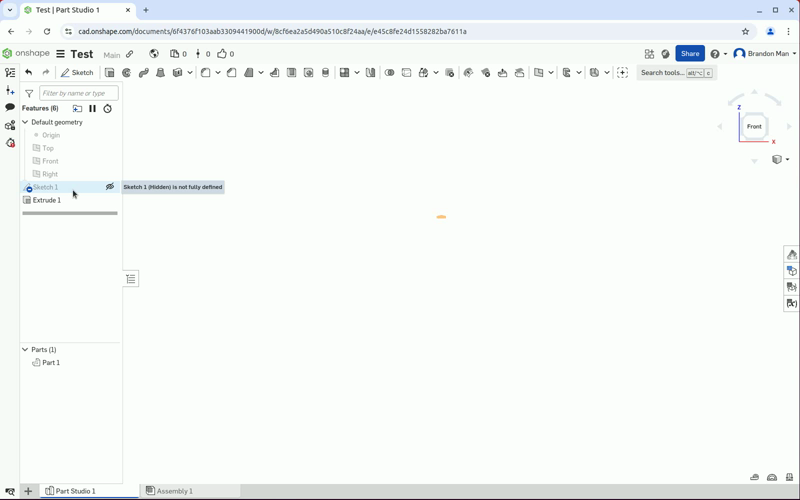
click(73, 189)
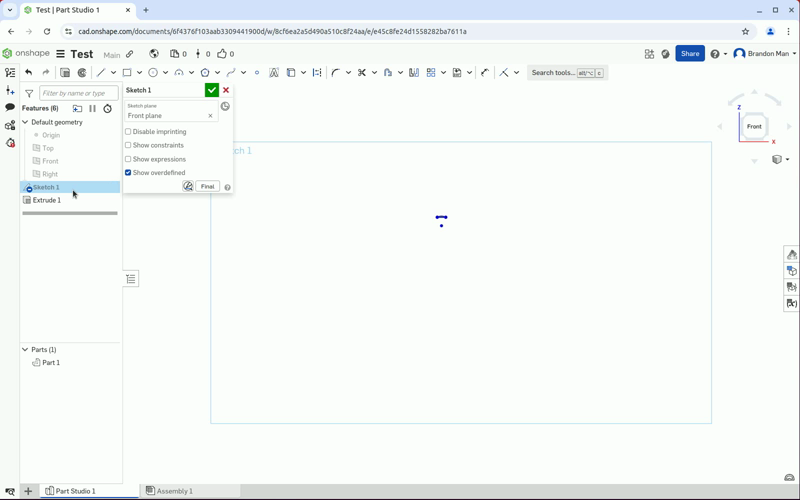
mouse_move(229, 92)
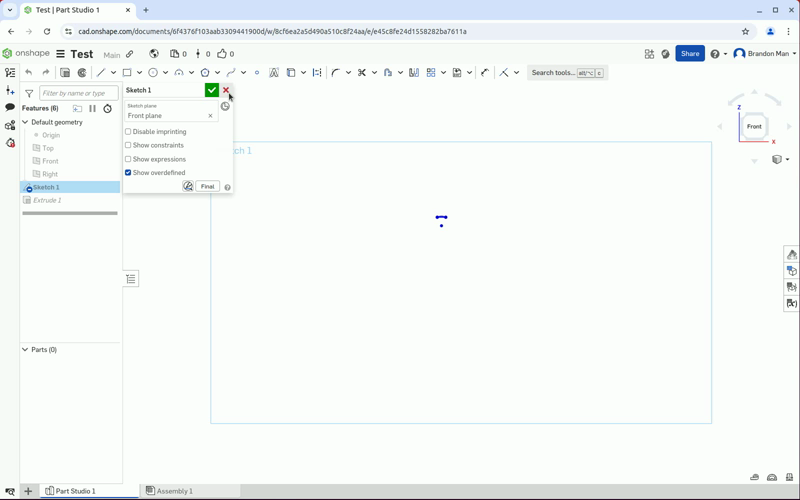
click(229, 92)
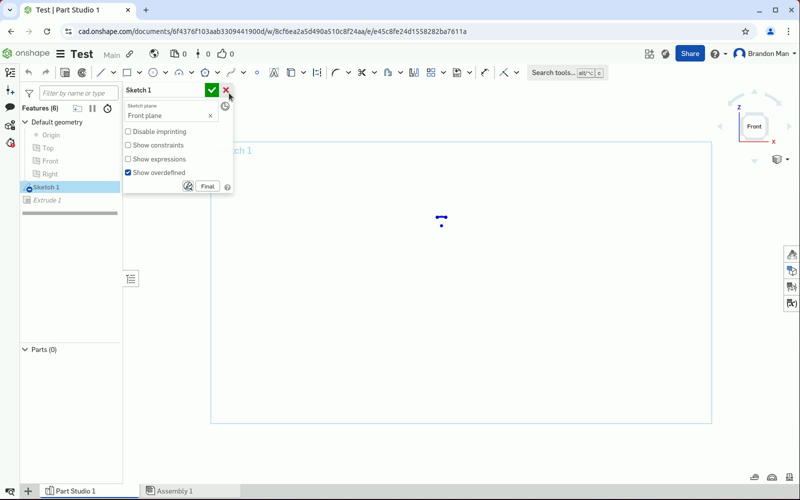
key(shift+s)
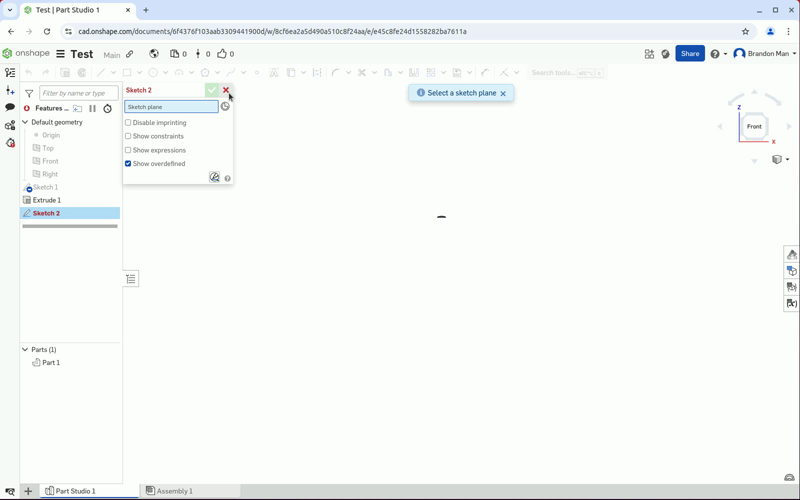
mouse_move(73, 163)
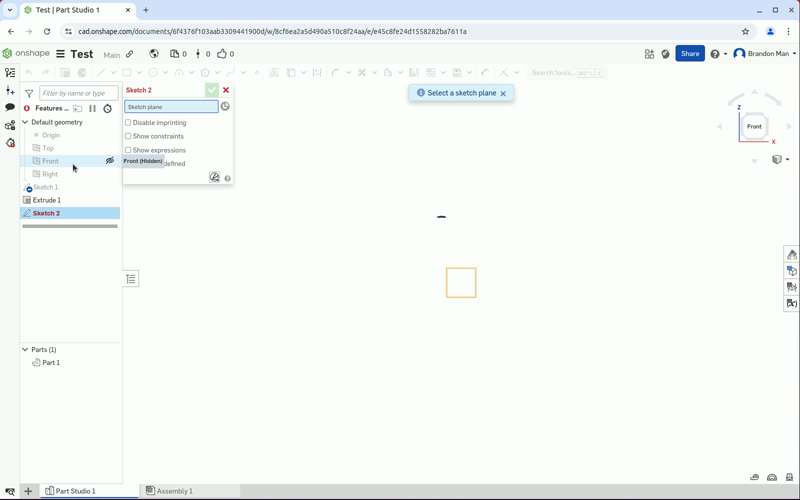
click(73, 163)
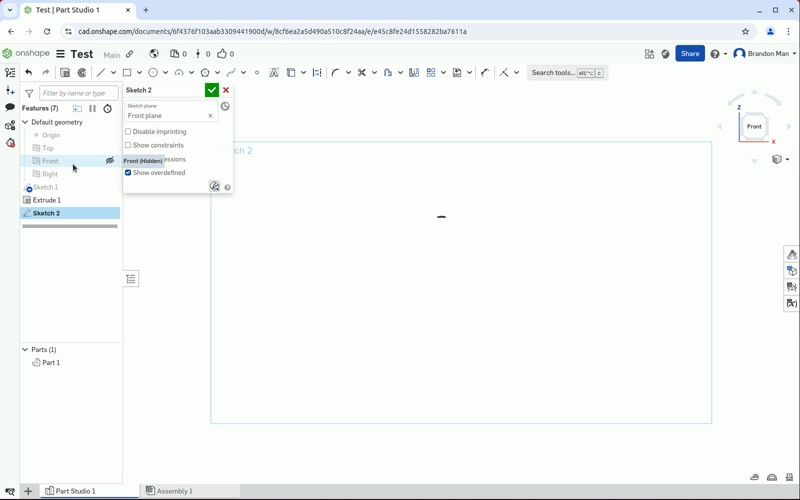
mouse_move(73, 352)
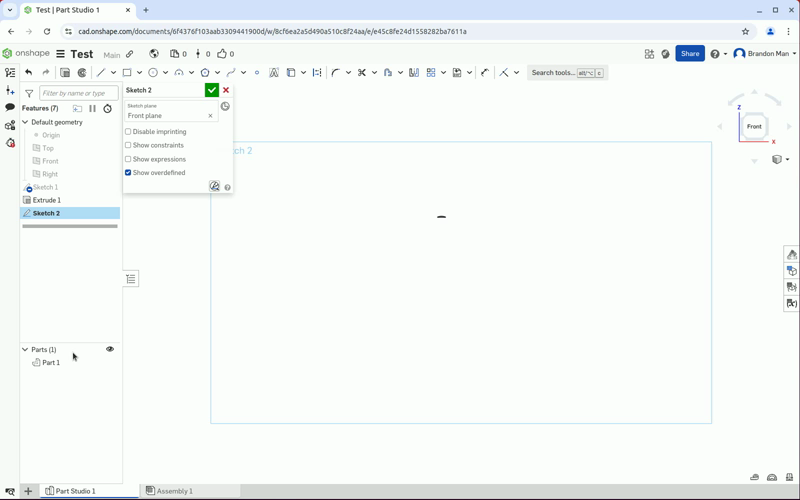
key(y)
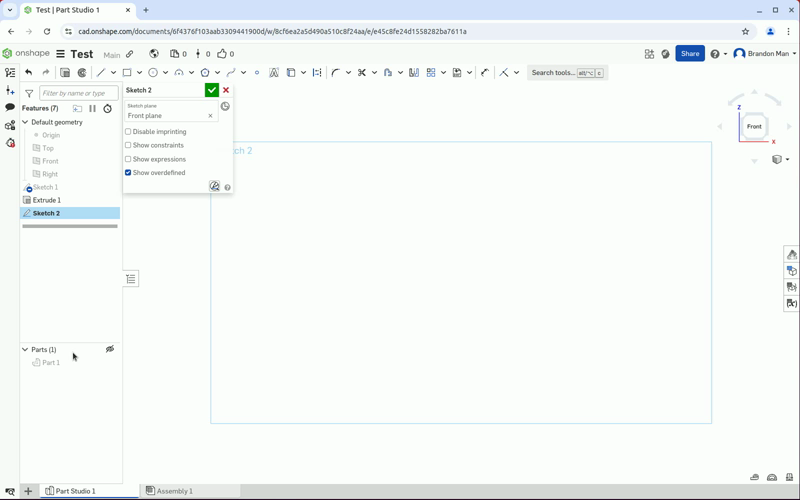
key(a)
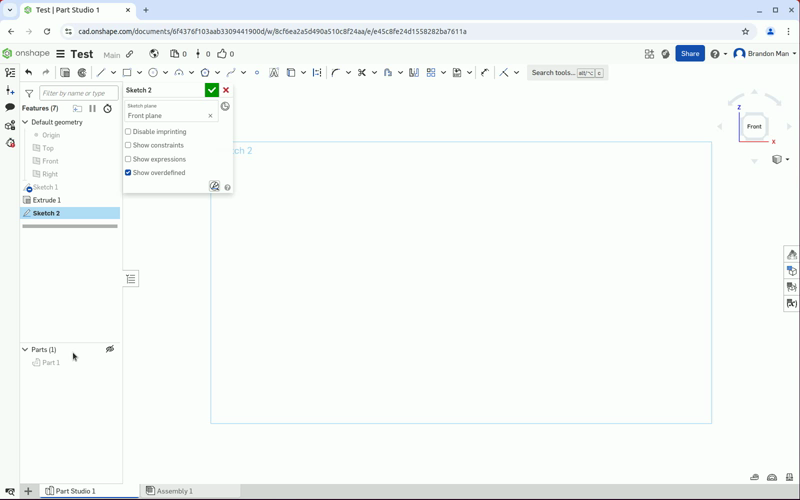
key_down(shift)
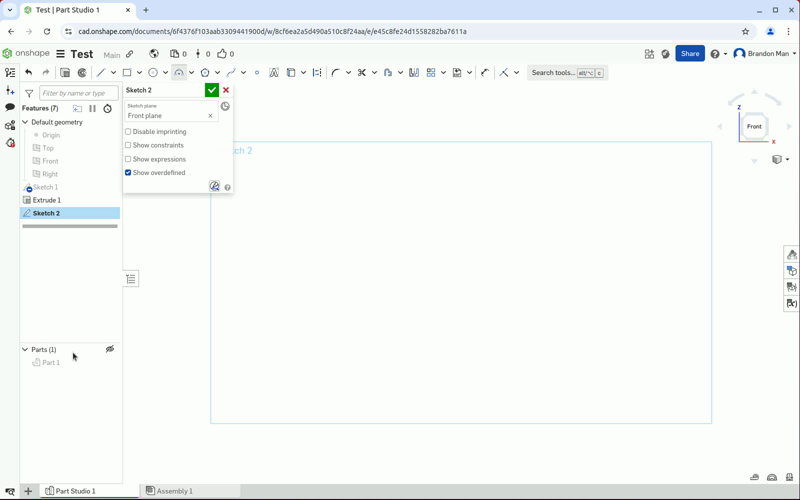
mouse_move(444, 217)
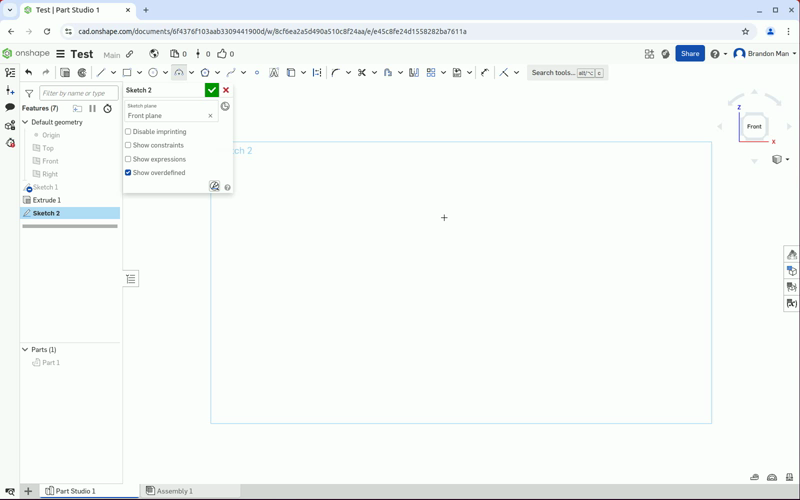
click(444, 217)
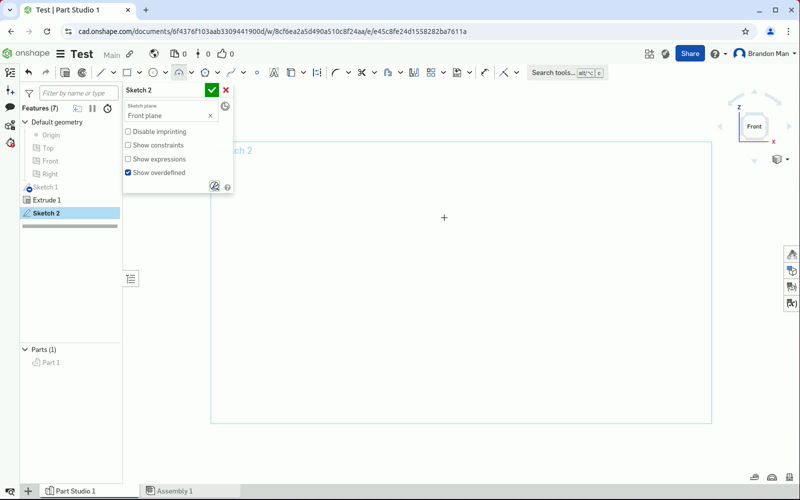
key_up(shift)
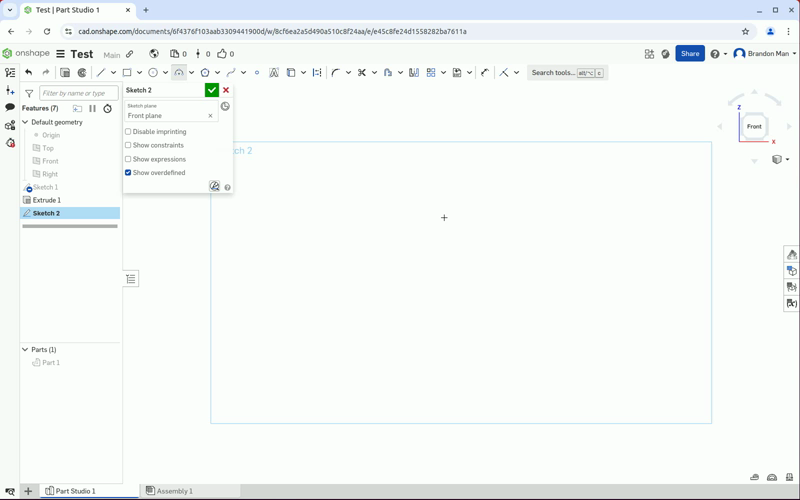
key_down(shift)
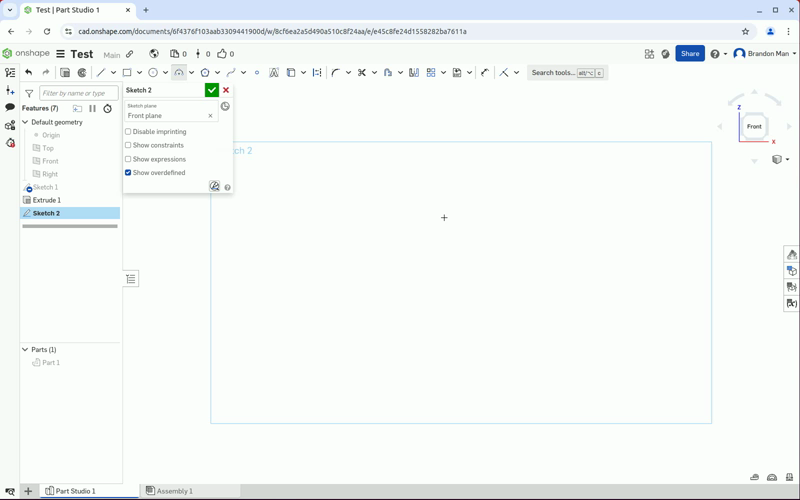
mouse_move(449, 225)
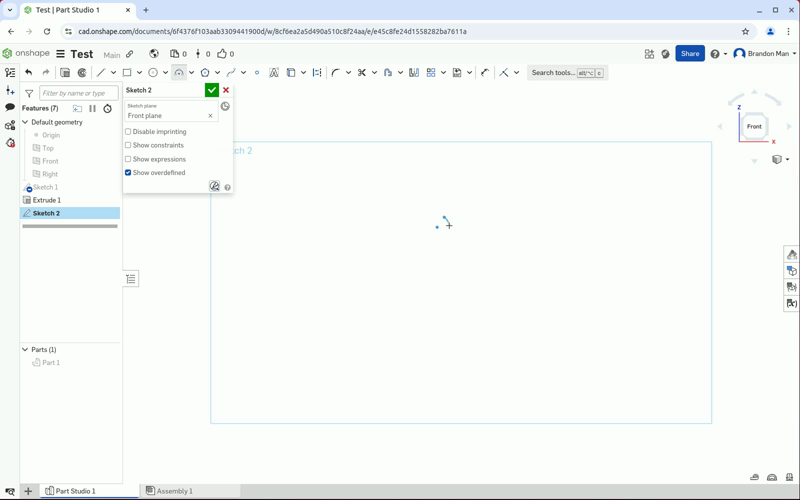
click(449, 225)
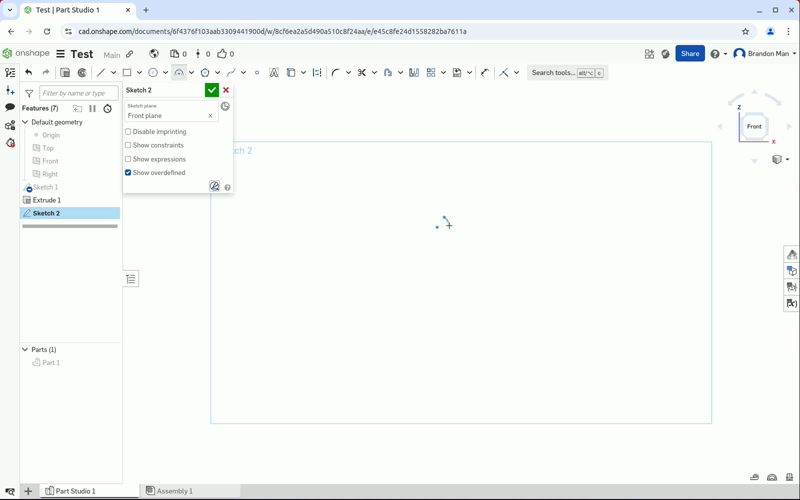
mouse_move(448, 220)
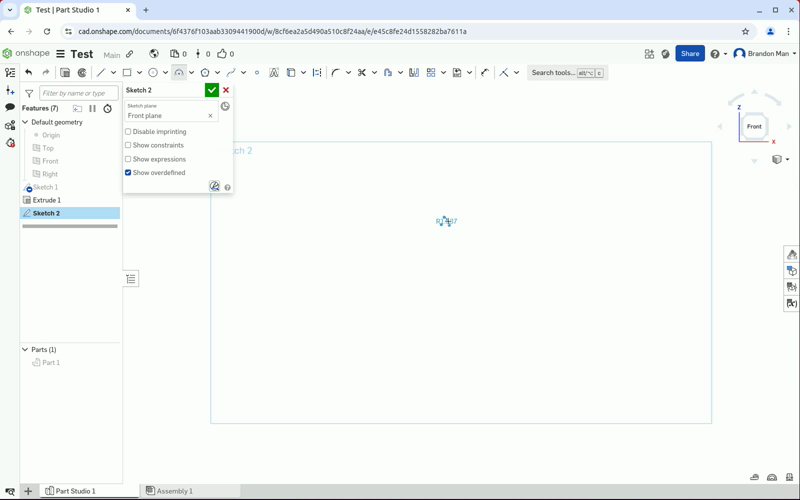
click(448, 220)
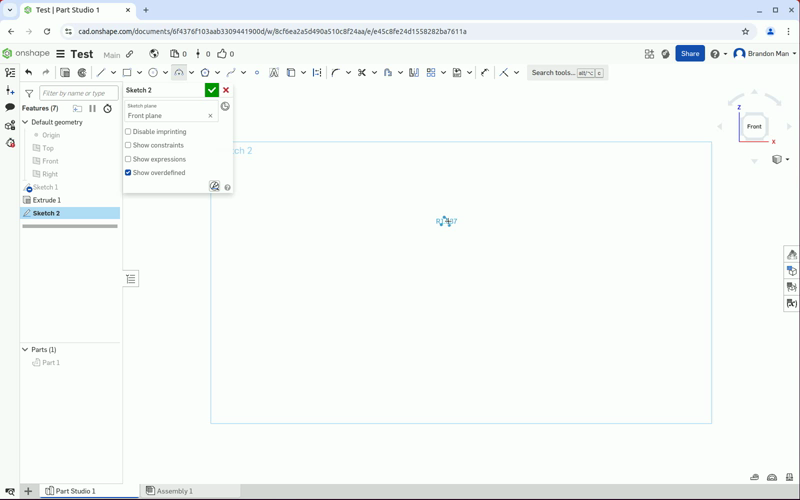
key_up(shift)
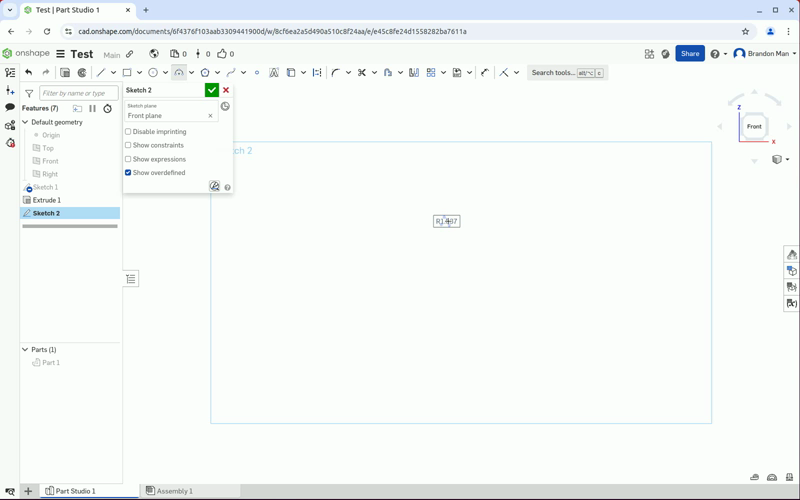
key(esc)
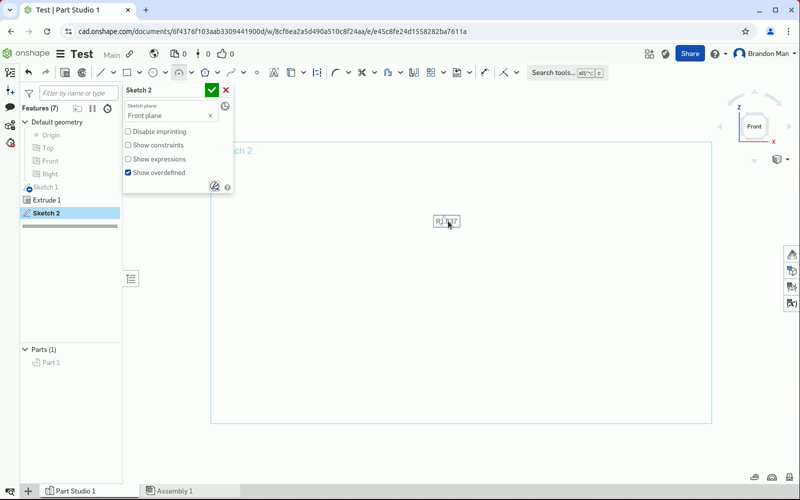
key(l)
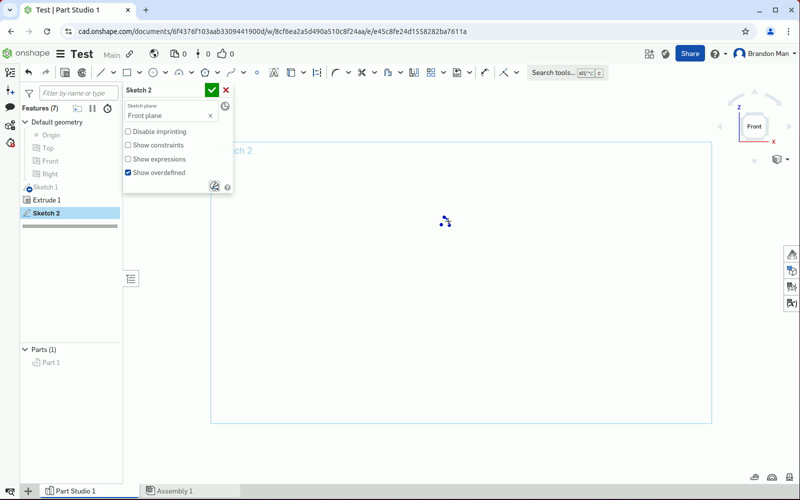
mouse_move(449, 225)
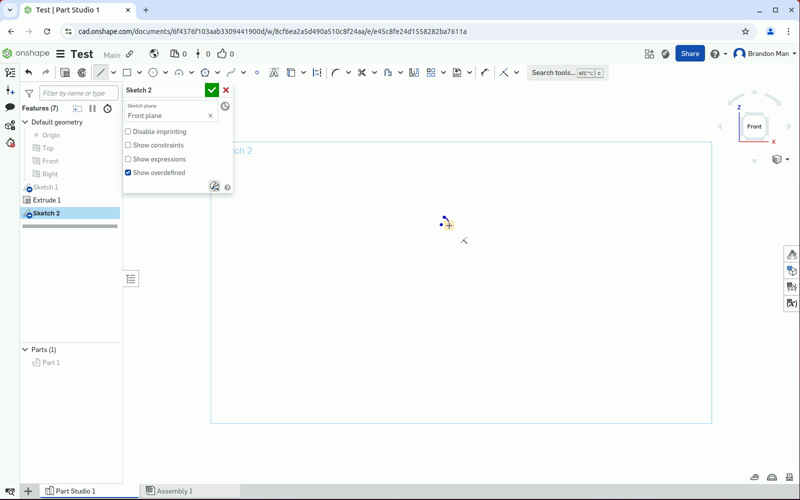
click(449, 225)
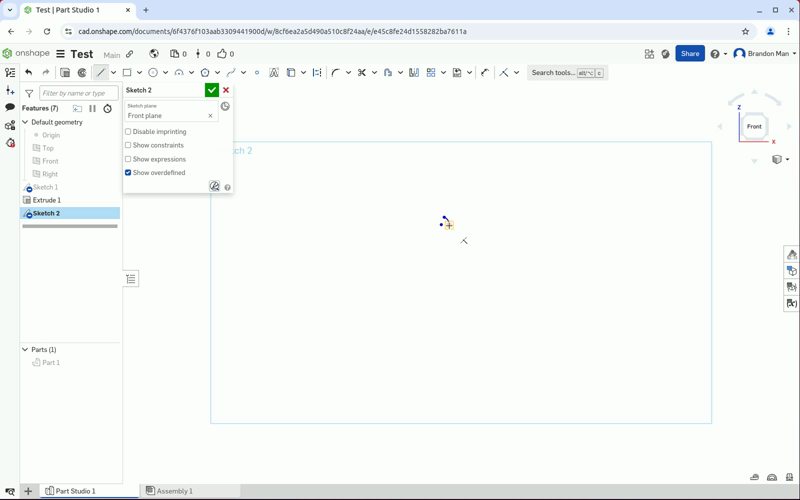
key_down(shift)
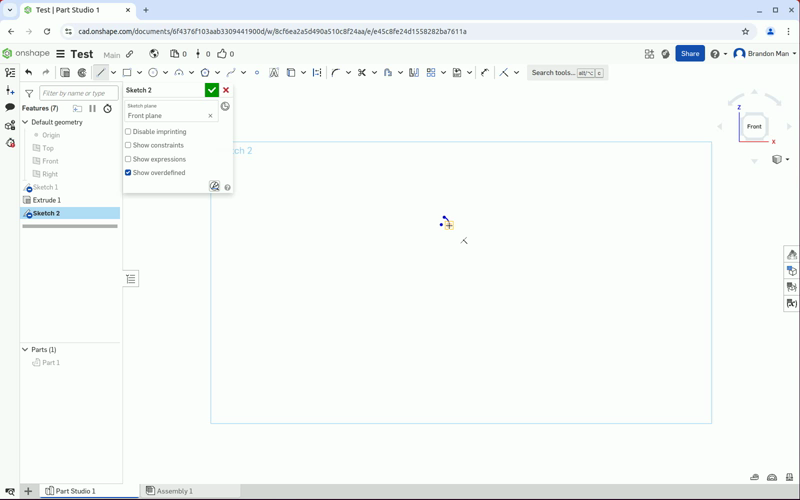
mouse_move(479, 225)
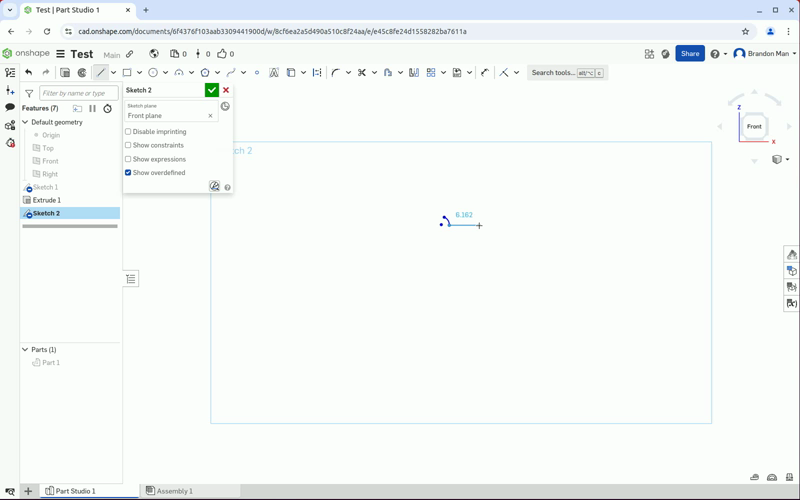
mouse_move(449, 217)
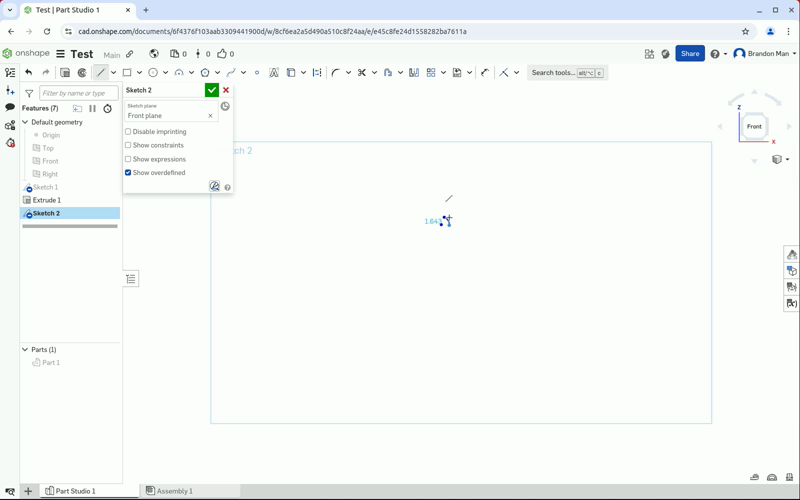
scroll(6)
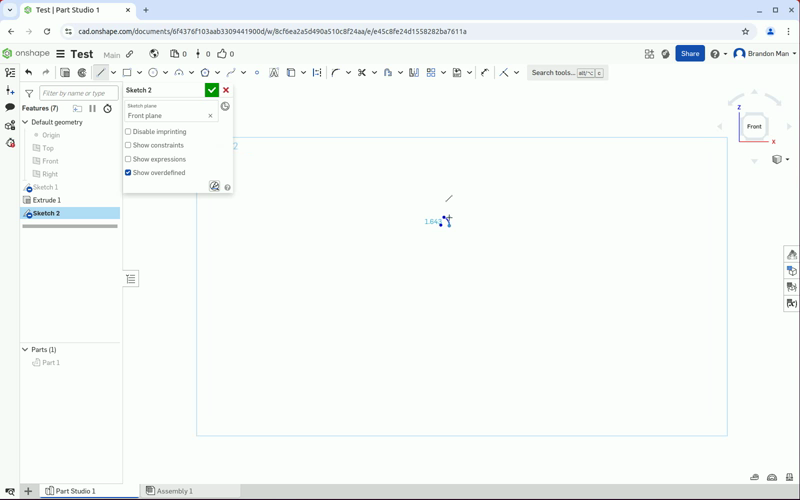
scroll(6)
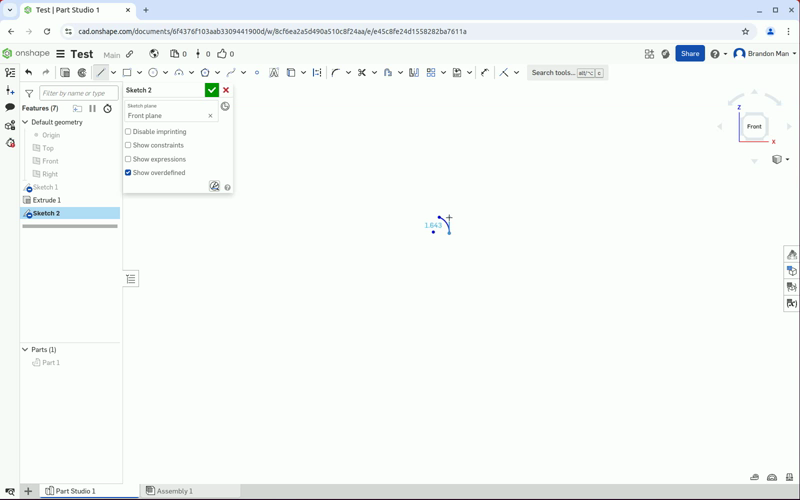
scroll(6)
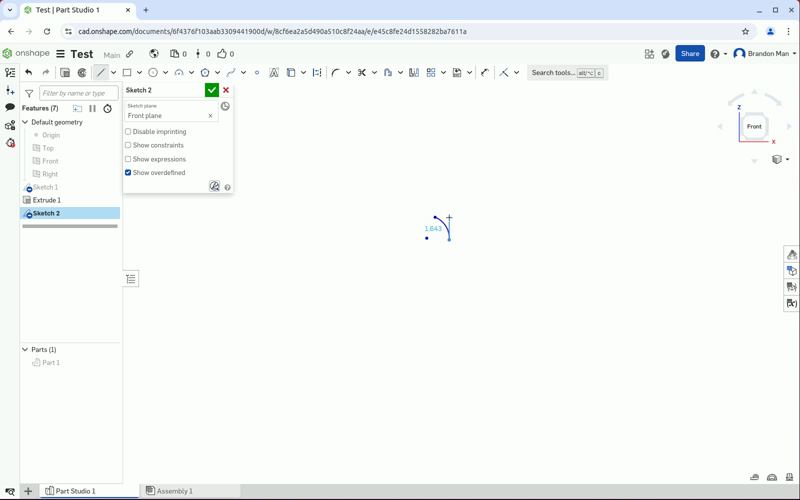
scroll(6)
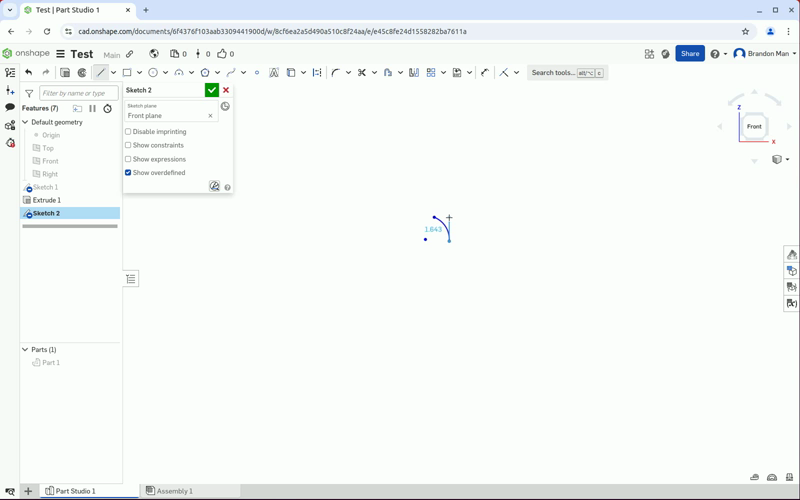
scroll(6)
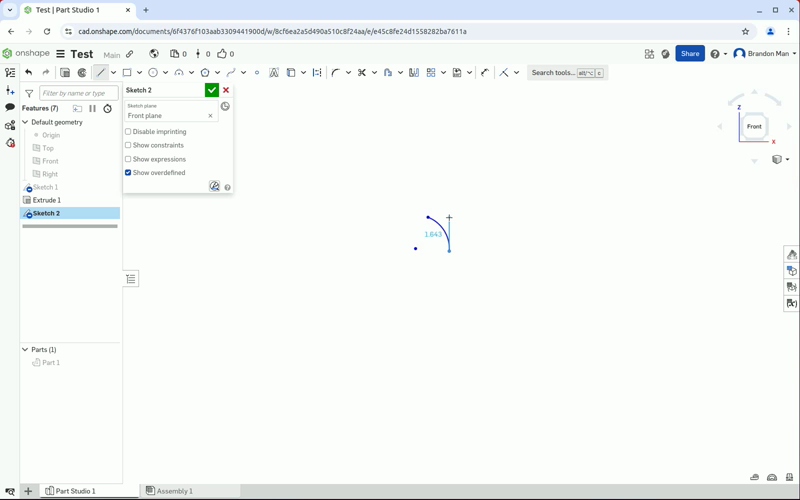
scroll(6)
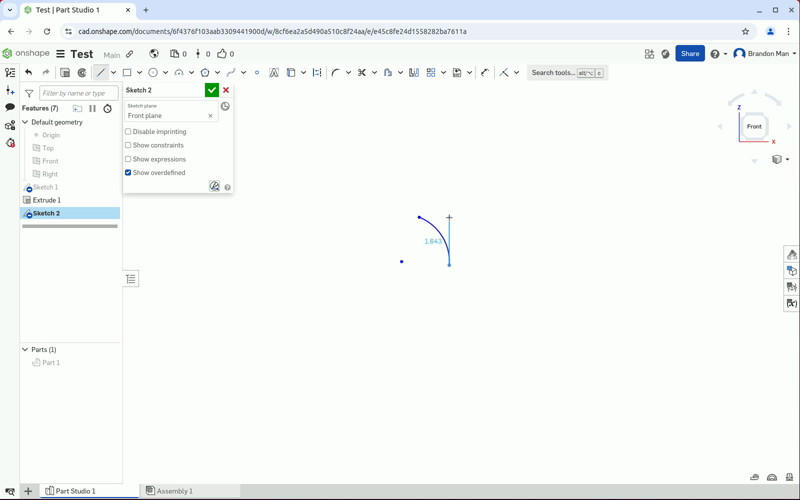
scroll(6)
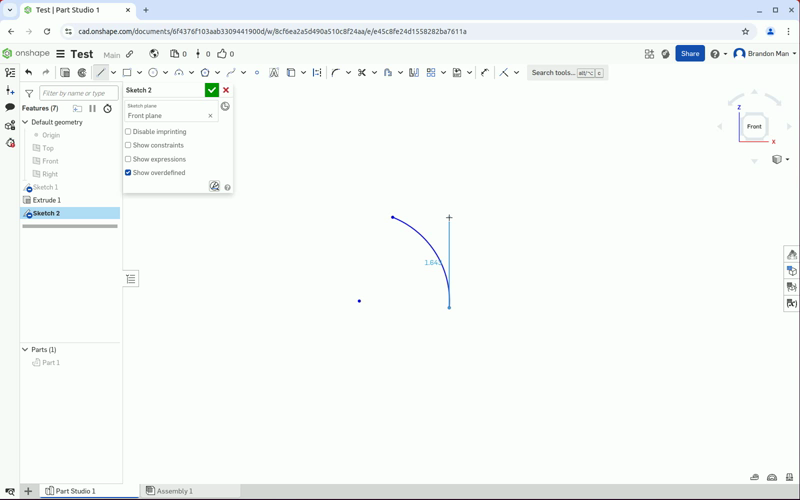
click(449, 217)
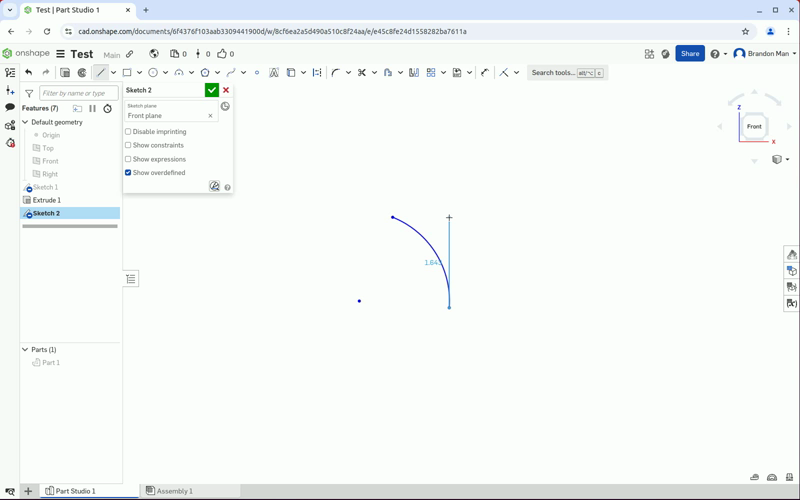
scroll(-6)
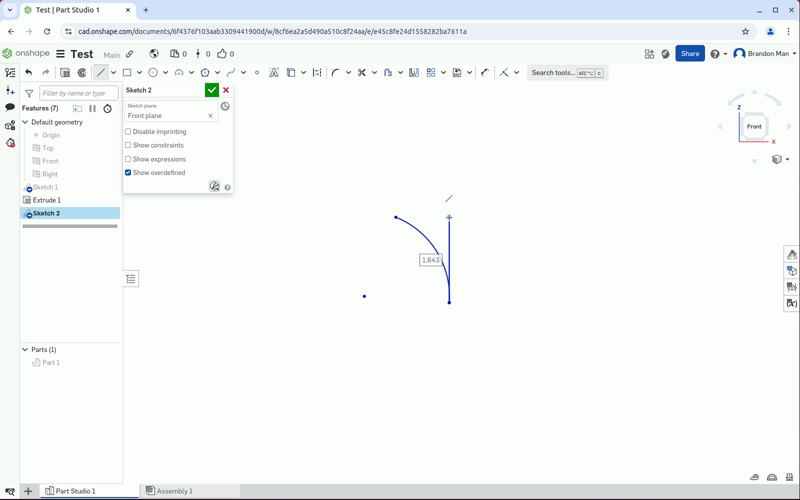
scroll(-6)
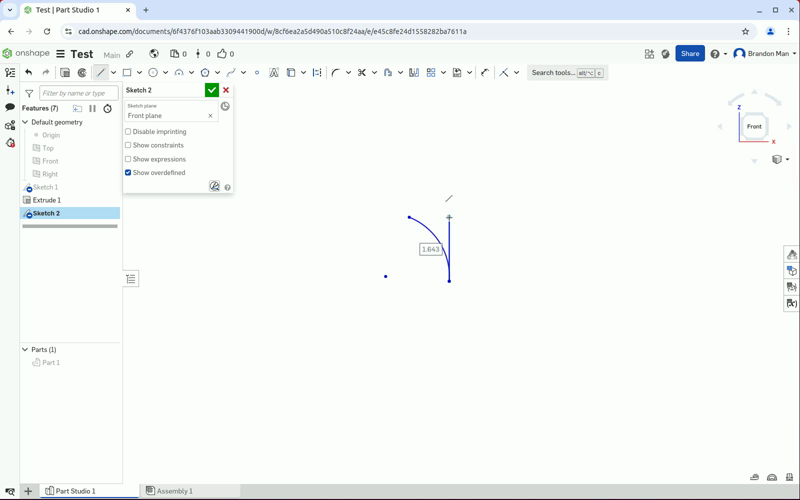
scroll(-6)
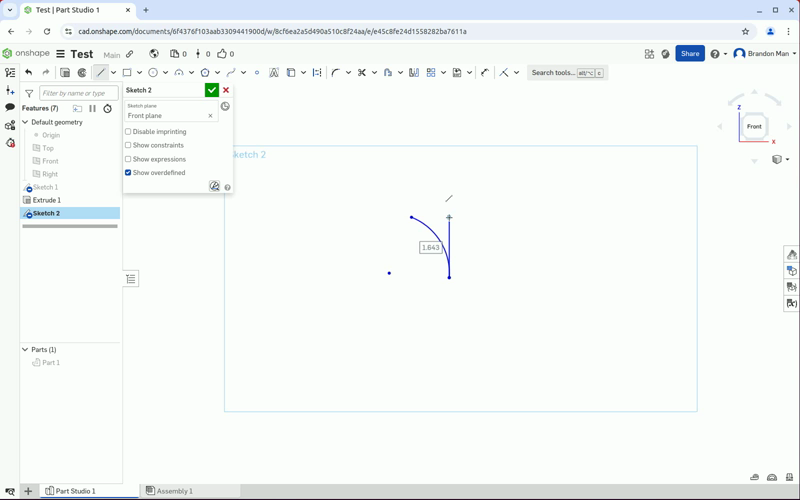
scroll(-6)
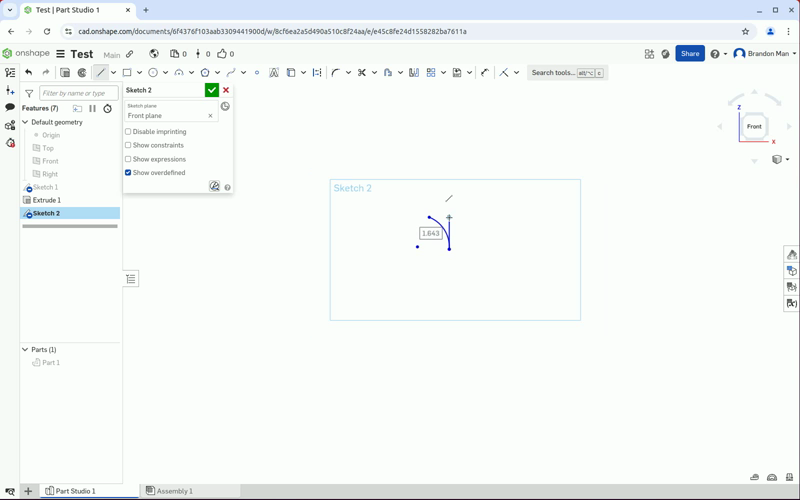
scroll(-6)
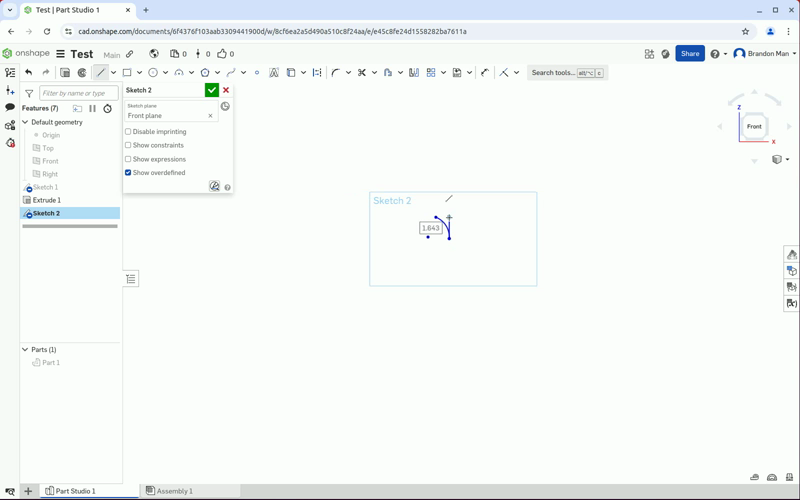
scroll(-6)
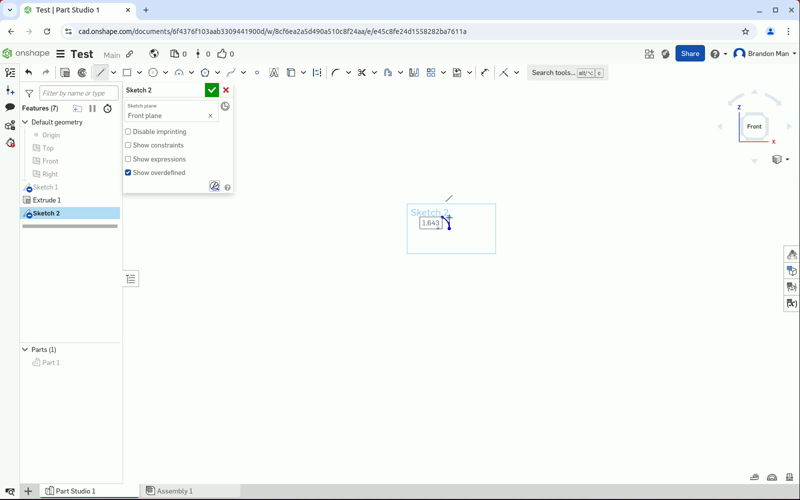
scroll(-6)
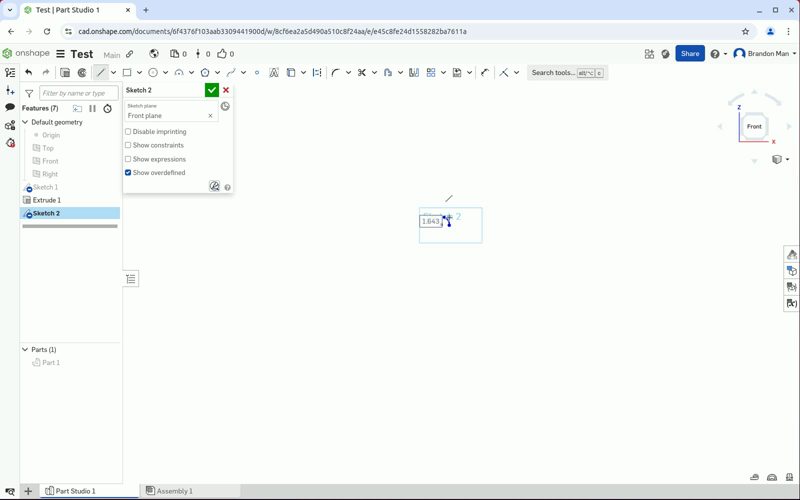
key_up(shift)
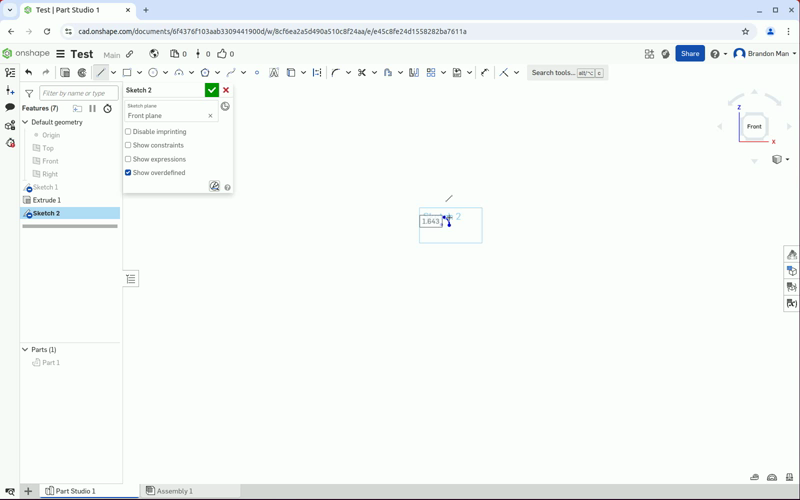
mouse_move(479, 217)
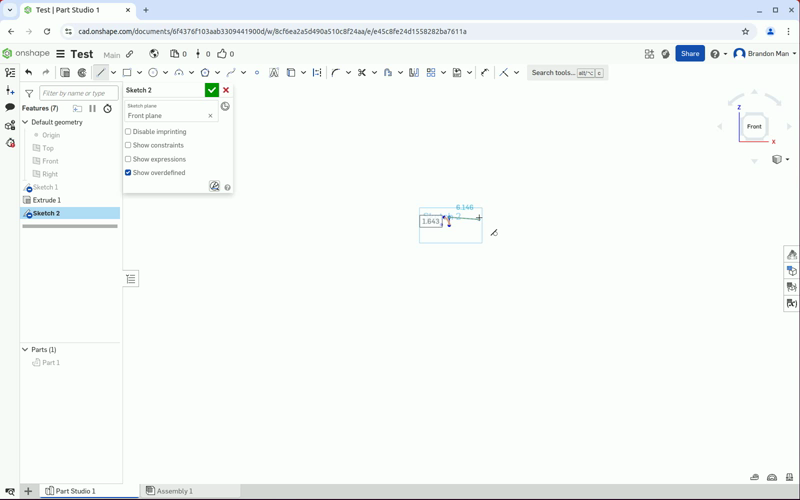
key_down(shift)
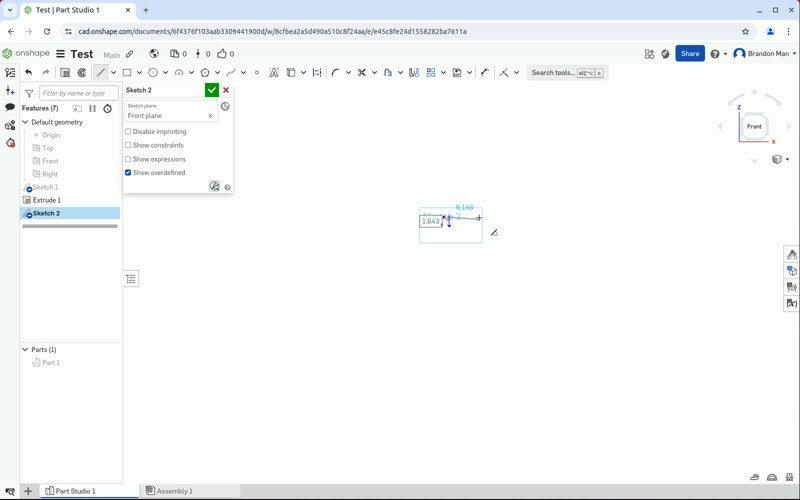
mouse_move(444, 217)
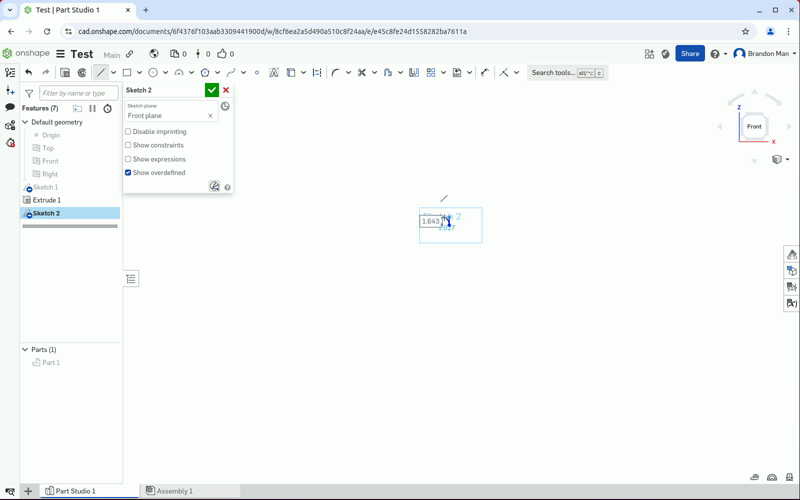
scroll(6)
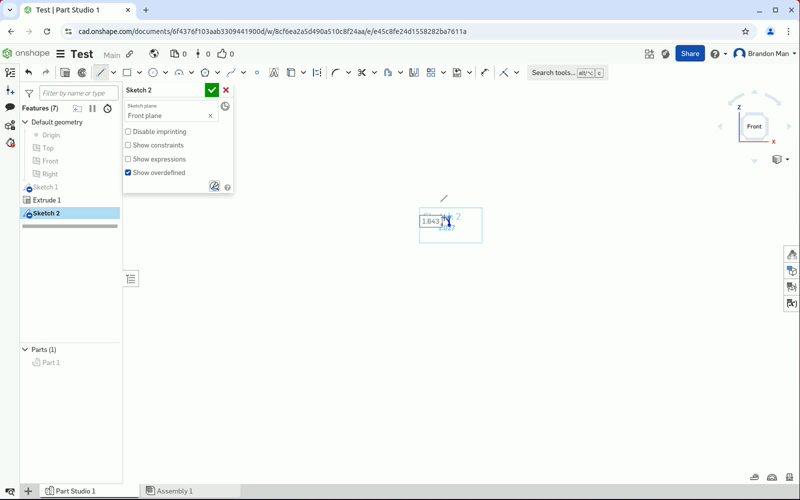
scroll(6)
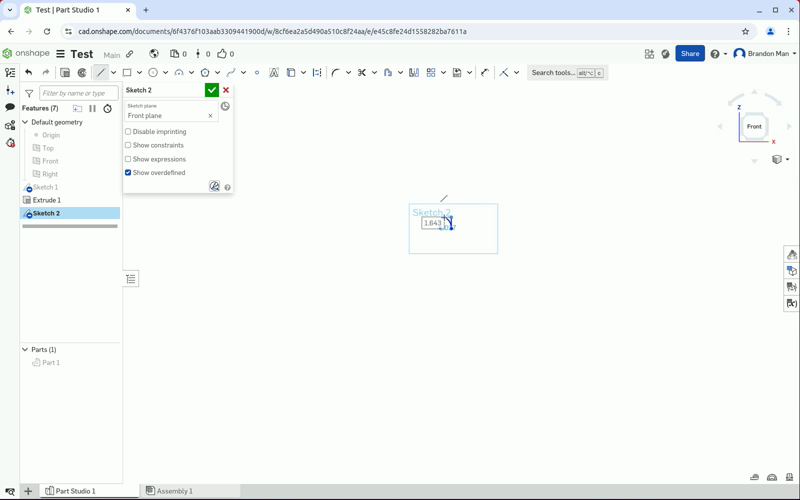
scroll(6)
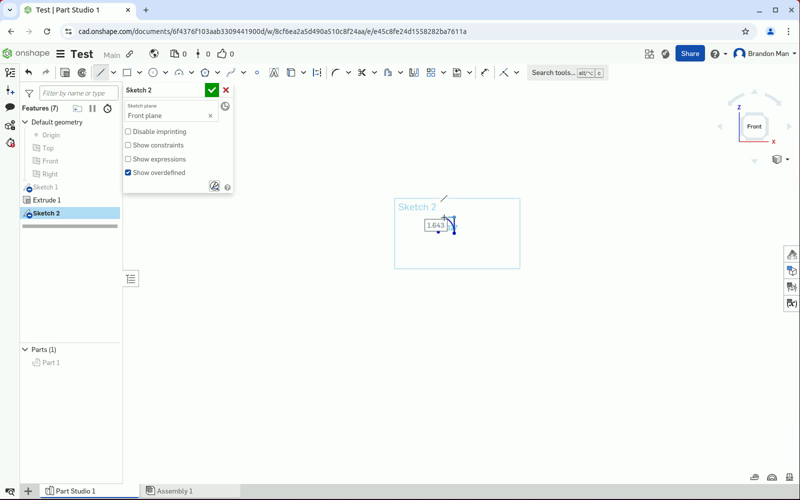
scroll(6)
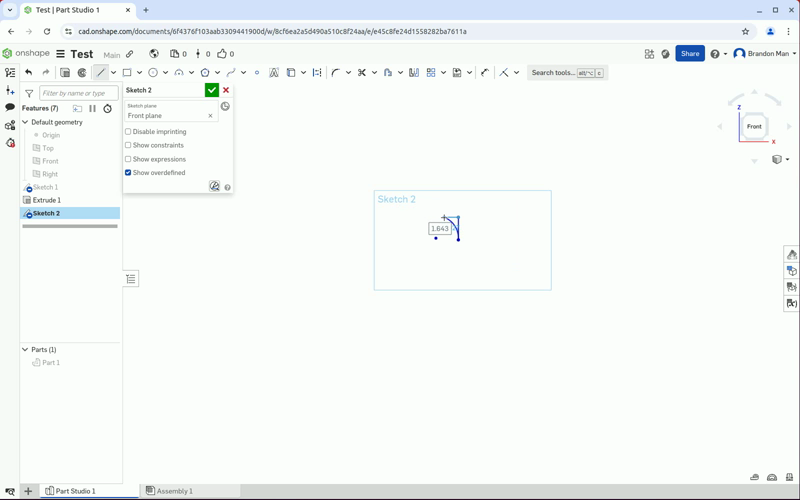
scroll(6)
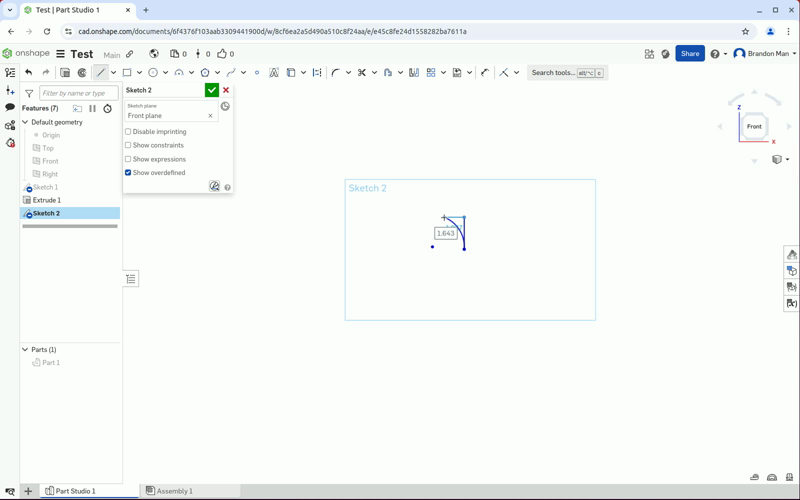
scroll(6)
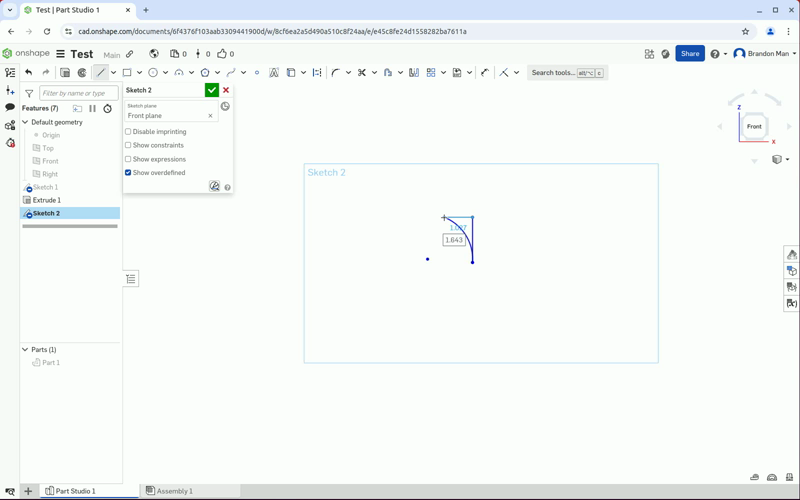
scroll(6)
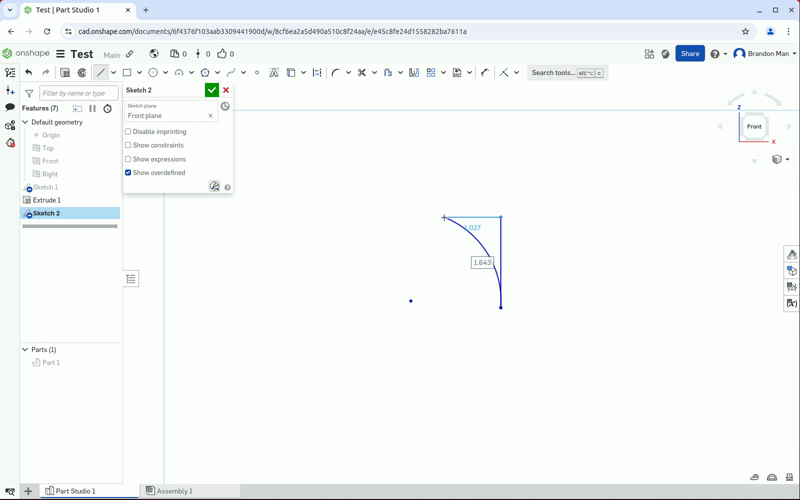
key_up(shift)
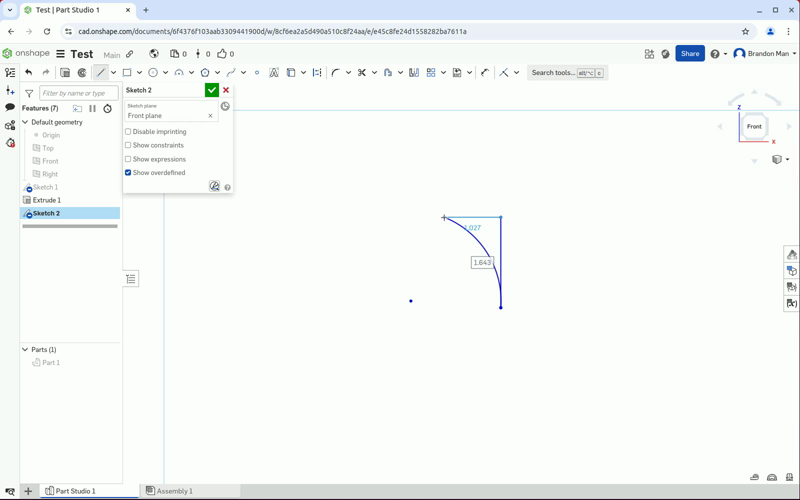
click(444, 217)
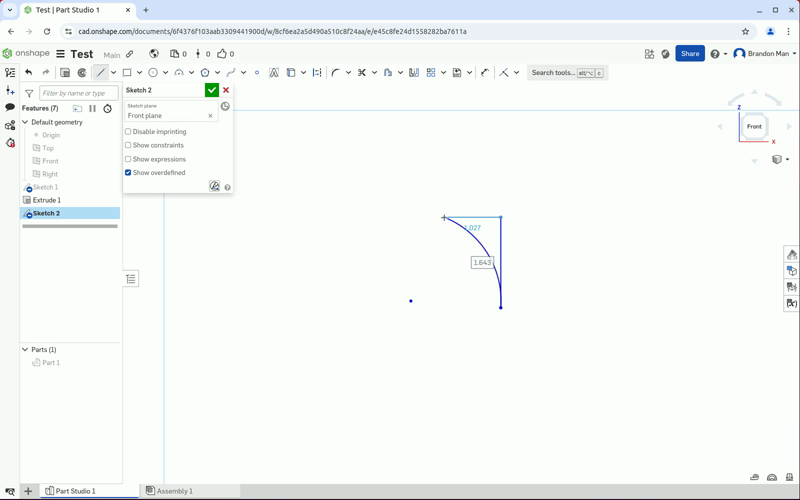
scroll(-6)
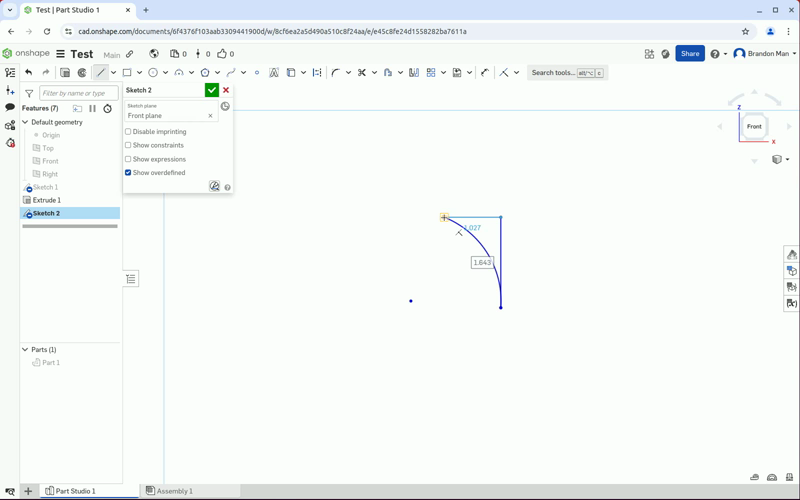
scroll(-6)
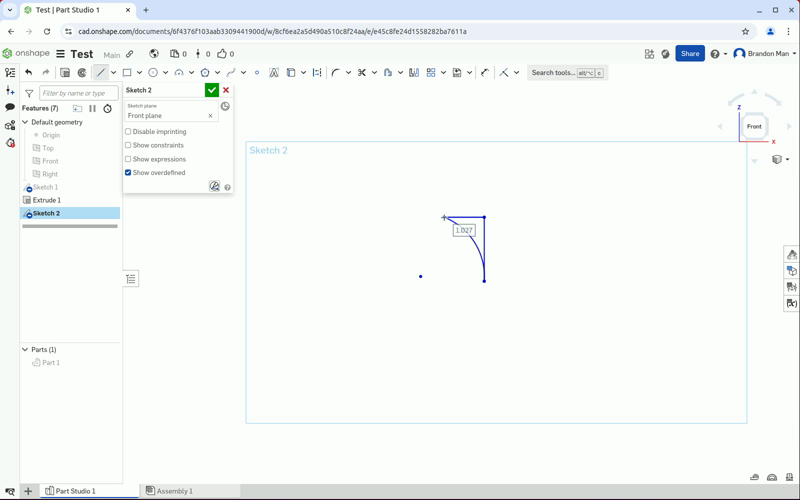
scroll(-6)
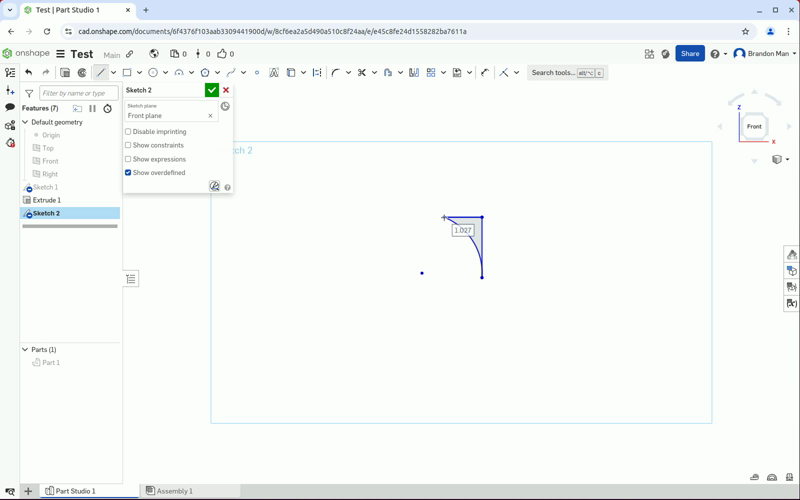
scroll(-6)
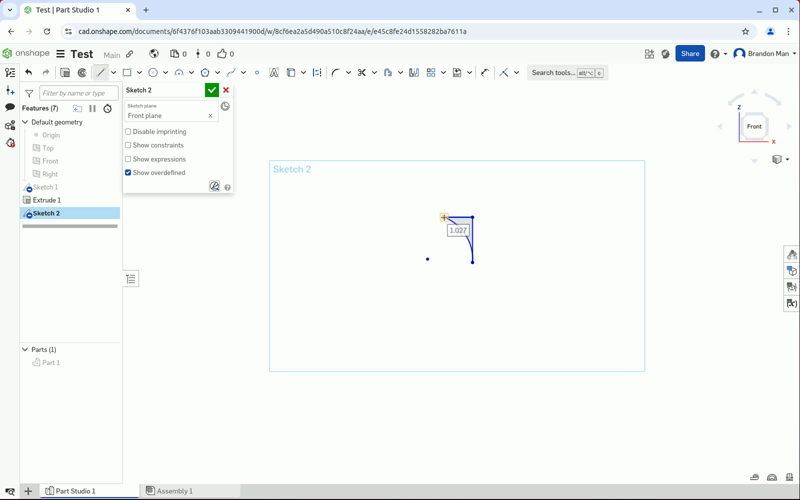
scroll(-6)
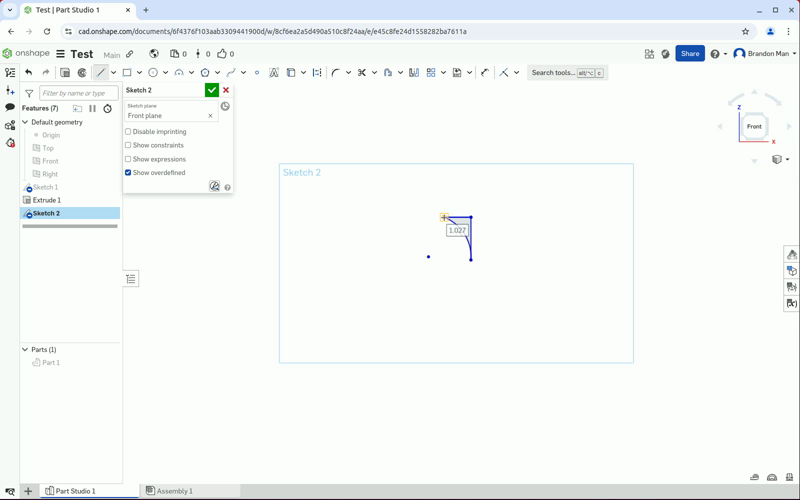
scroll(-6)
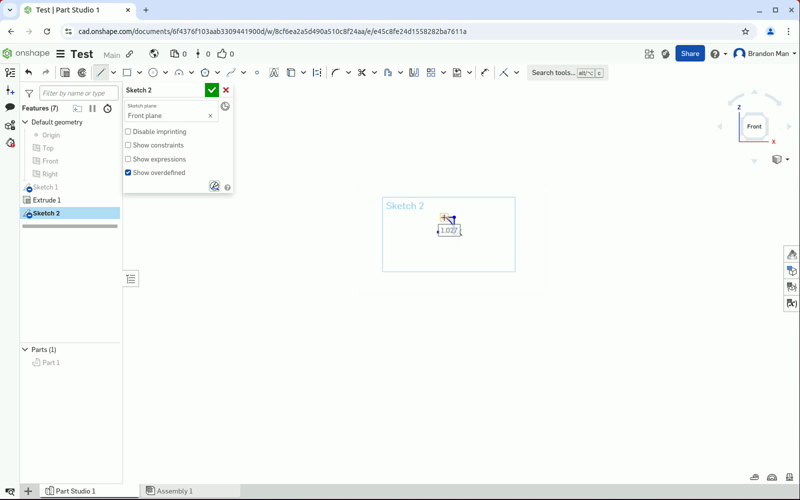
scroll(-6)
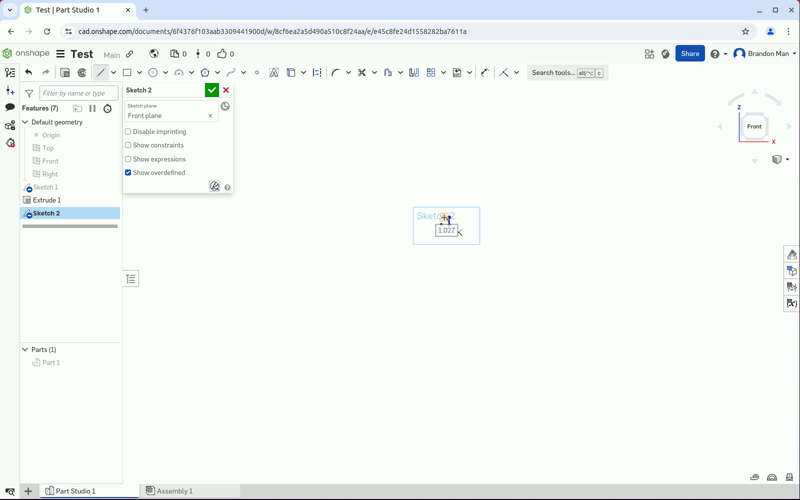
key(esc)
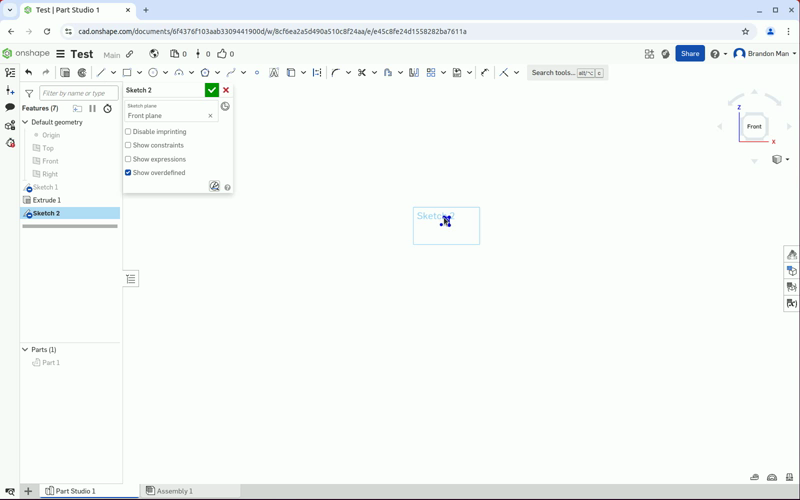
mouse_move(449, 220)
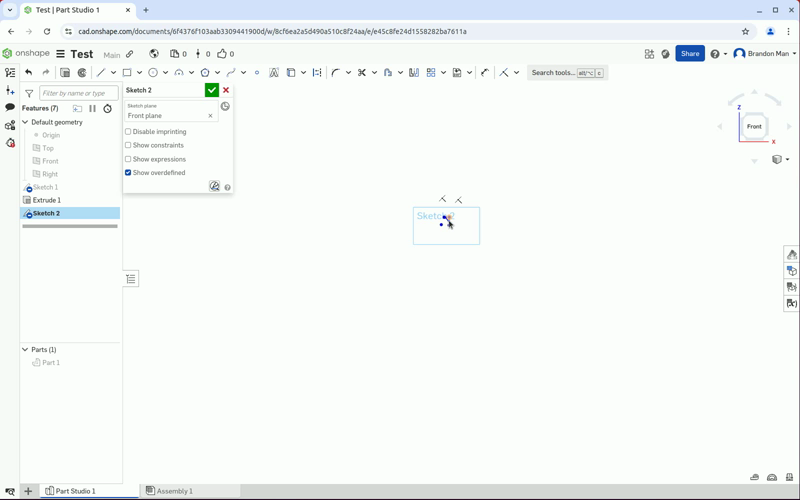
scroll(6)
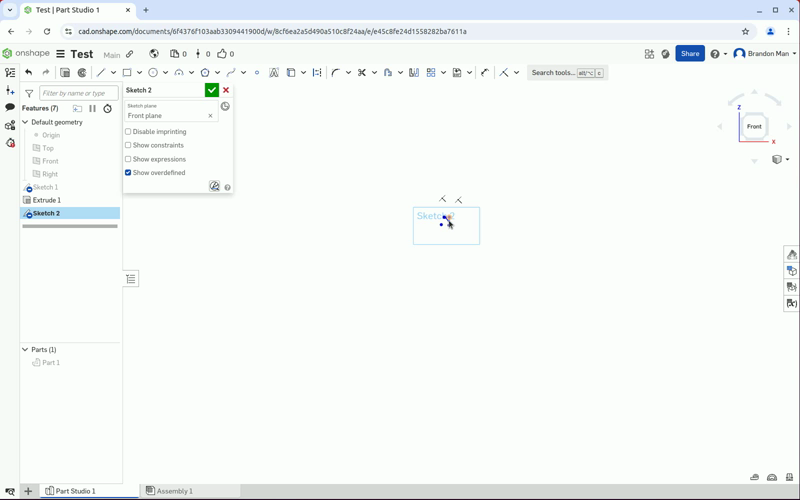
scroll(6)
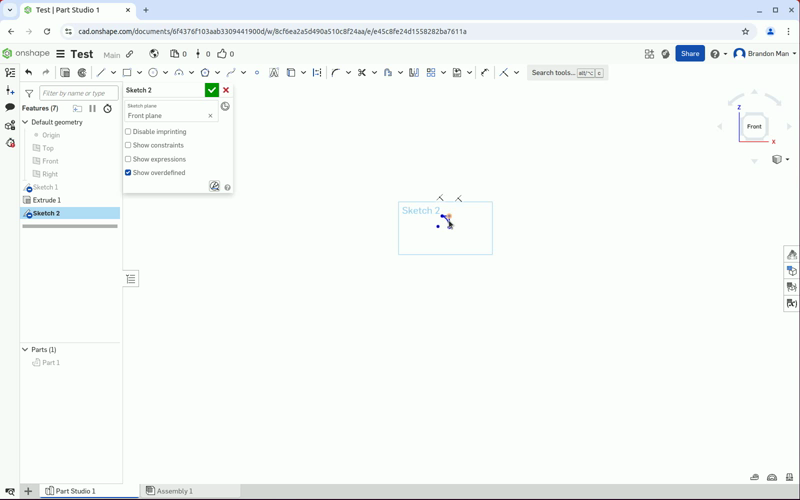
scroll(6)
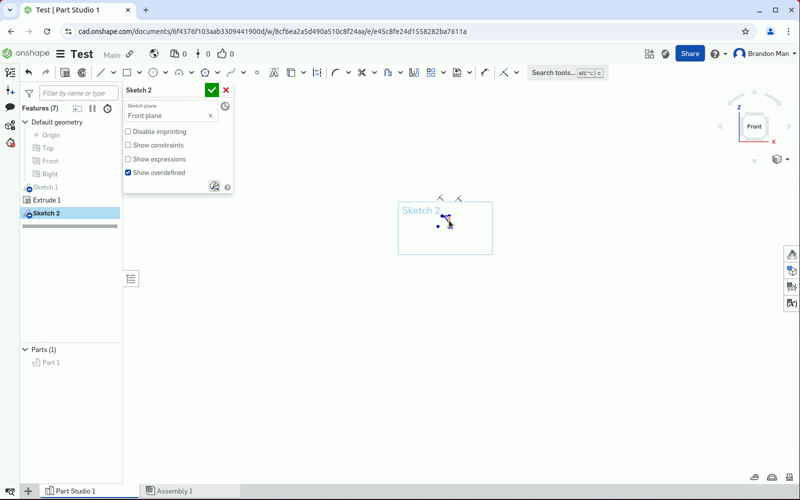
scroll(6)
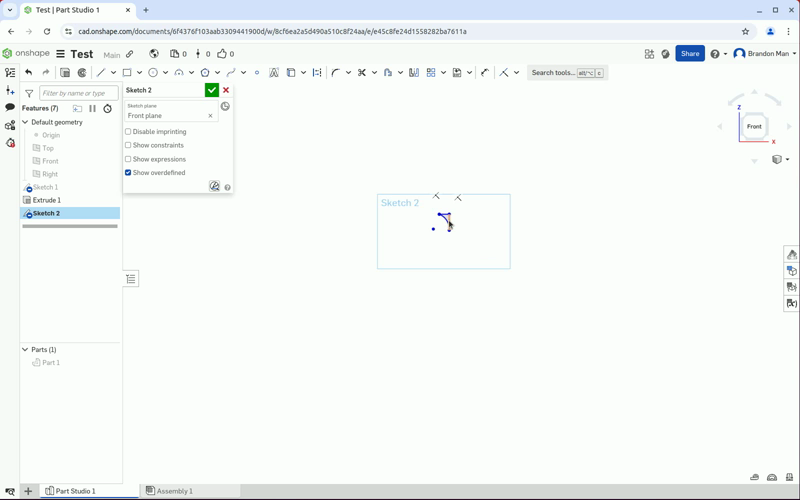
scroll(6)
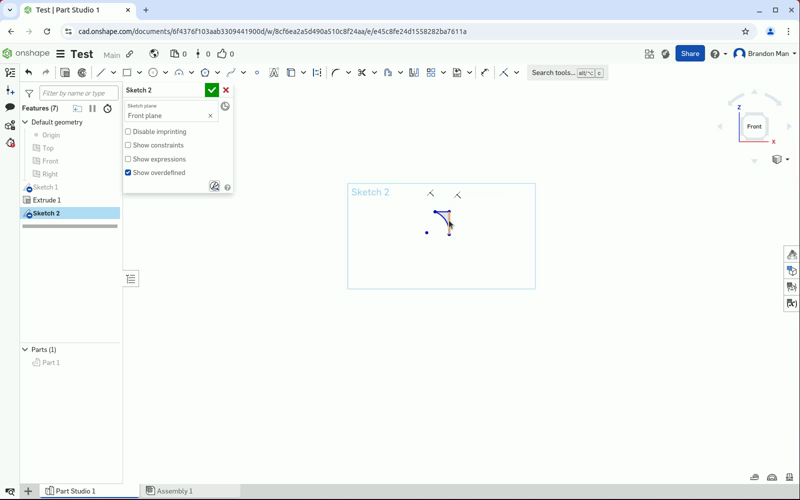
scroll(6)
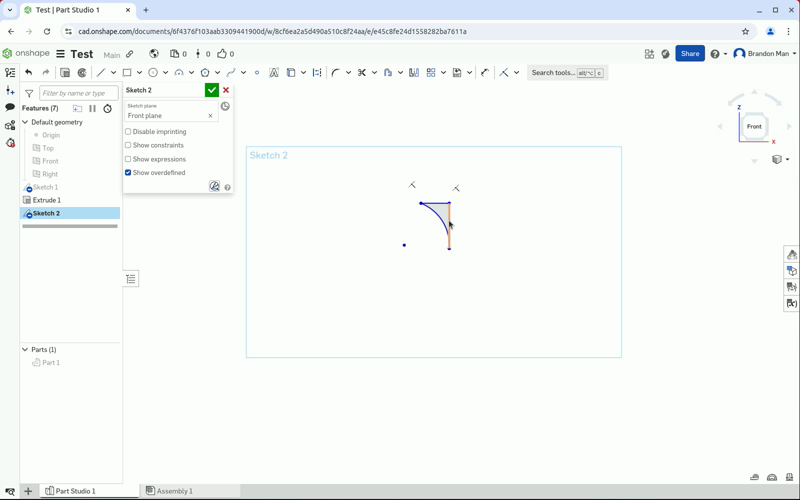
scroll(6)
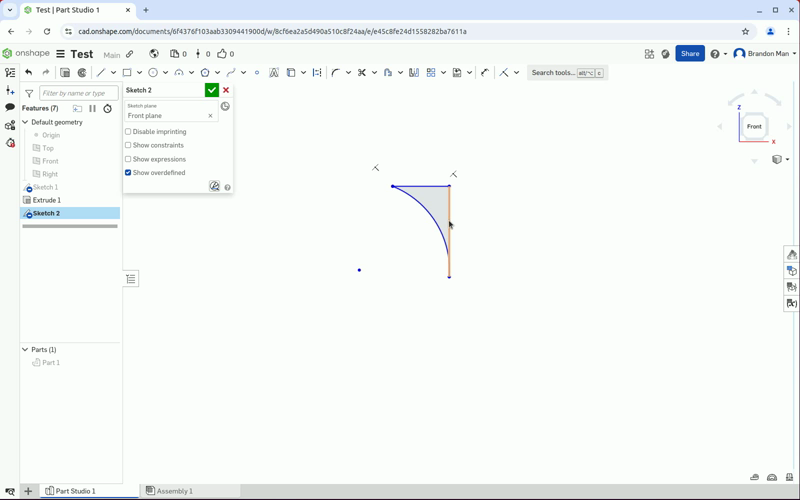
click(449, 220)
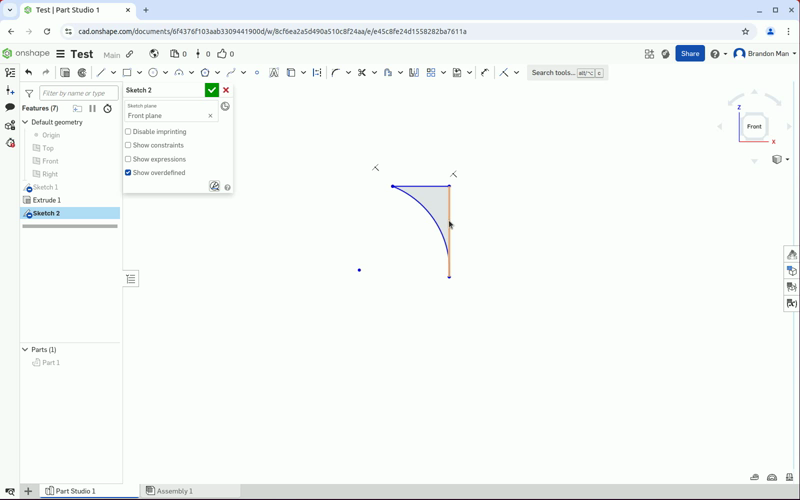
scroll(-6)
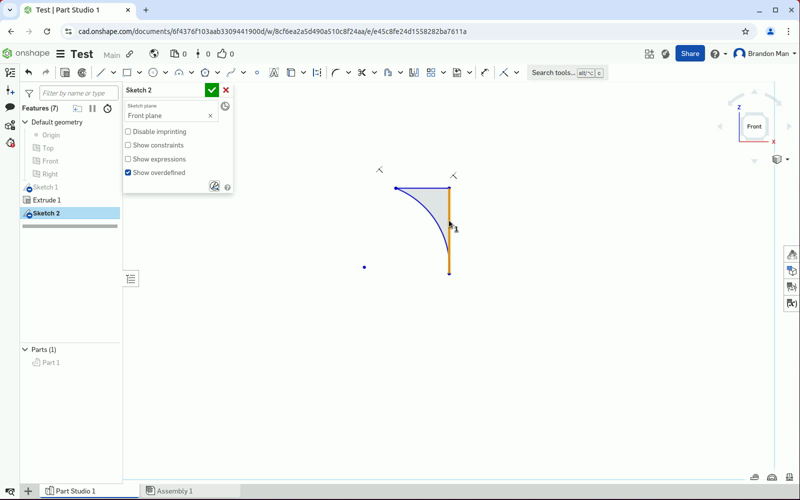
scroll(-6)
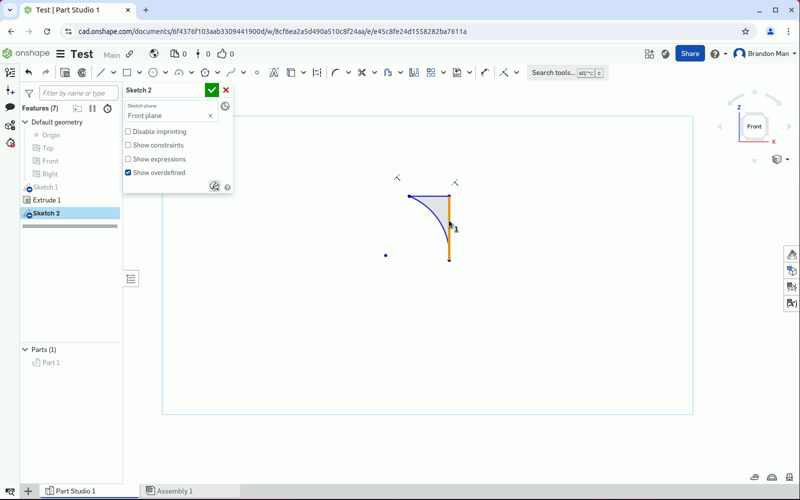
scroll(-6)
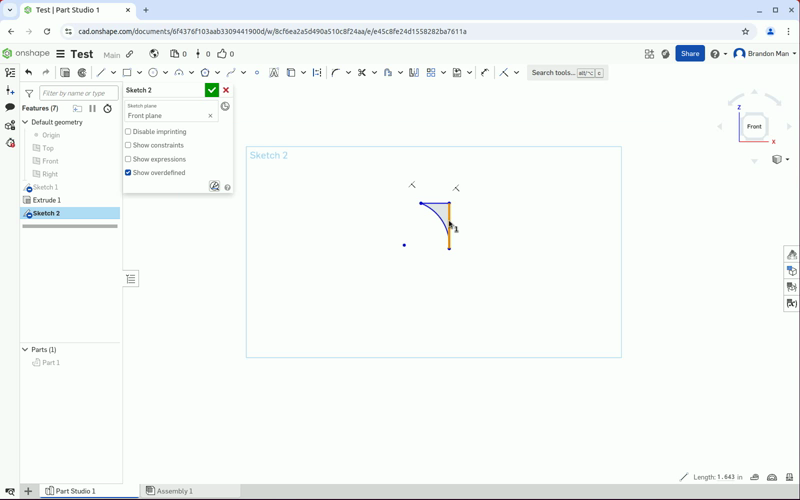
scroll(-6)
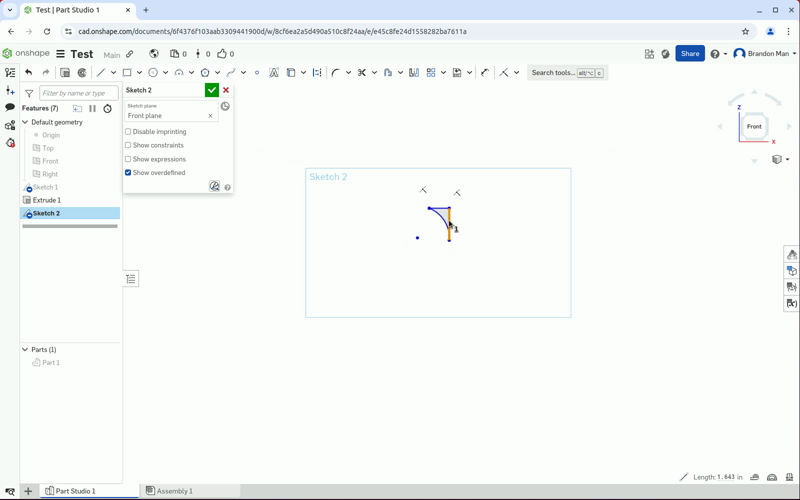
scroll(-6)
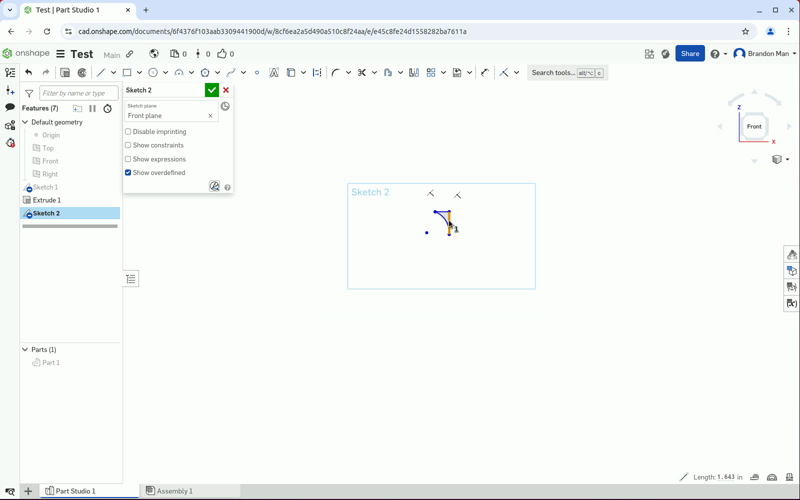
scroll(-6)
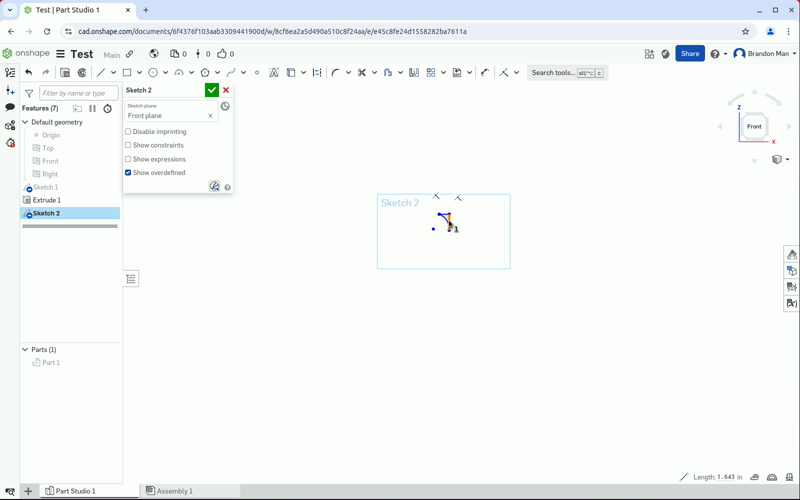
scroll(-6)
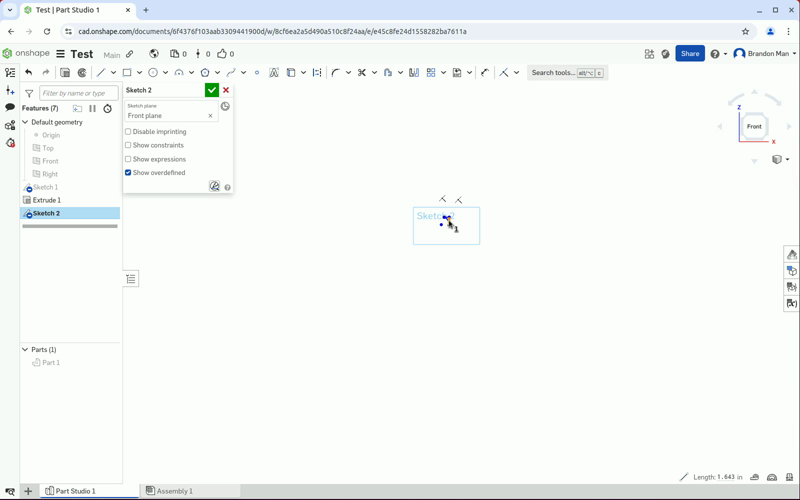
mouse_move(73, 352)
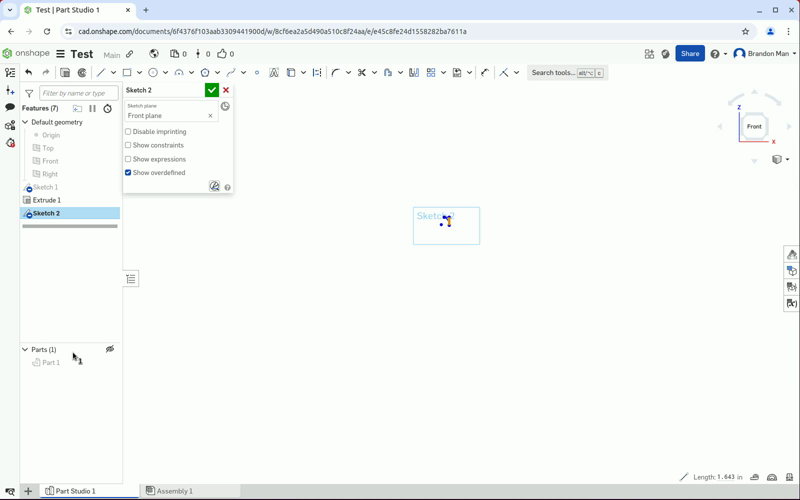
key(shift+y)
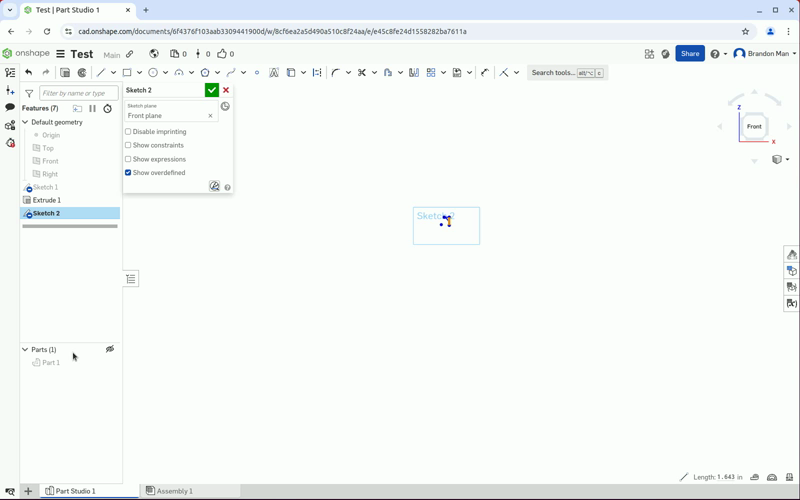
key(shift+e)
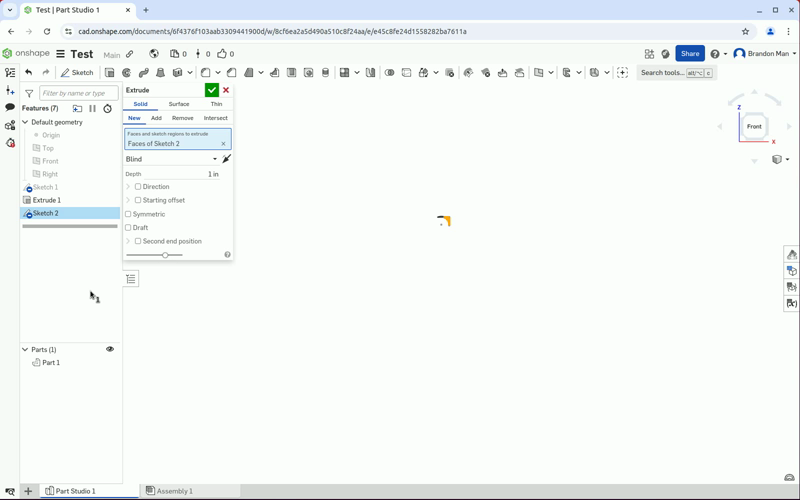
mouse_move(143, 106)
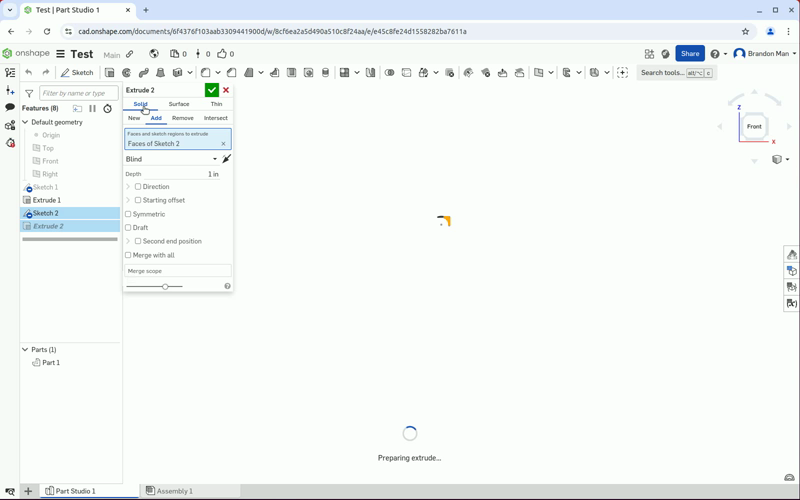
click(143, 106)
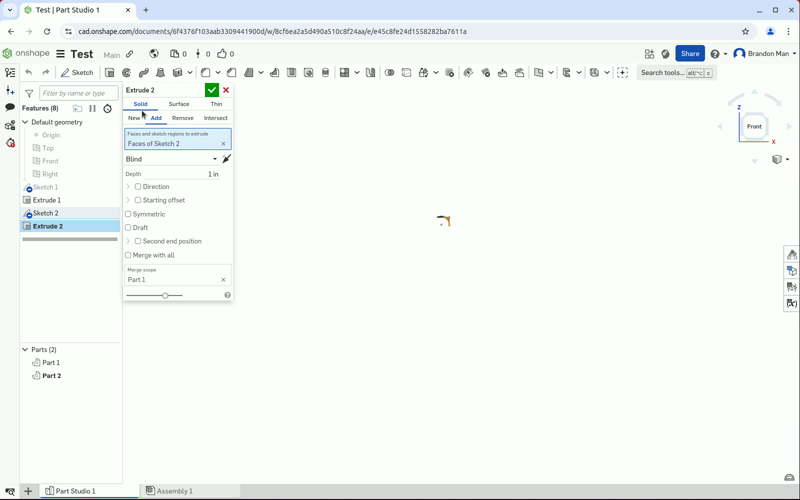
mouse_move(137, 120)
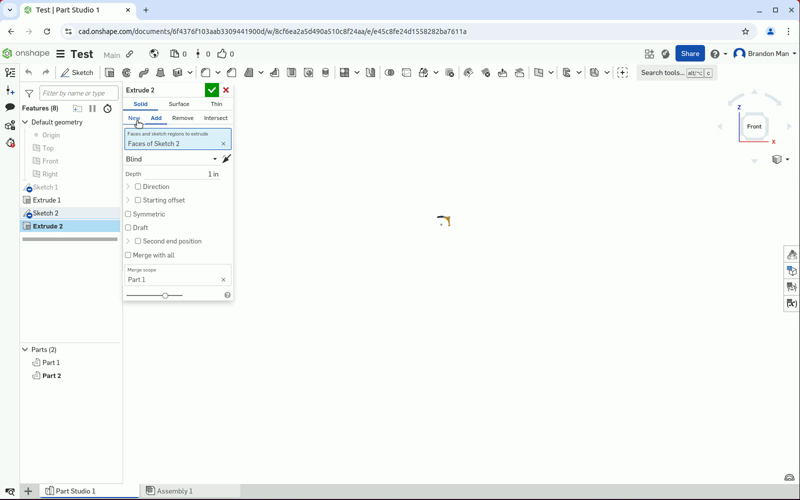
click(137, 120)
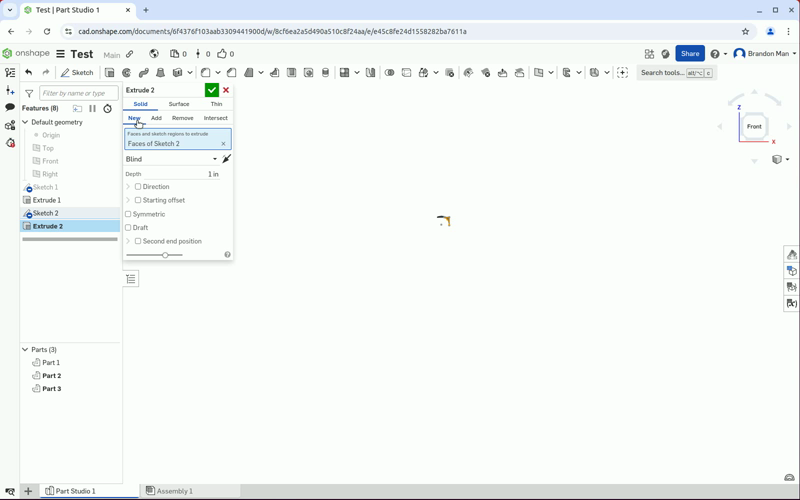
key(tab, 4)
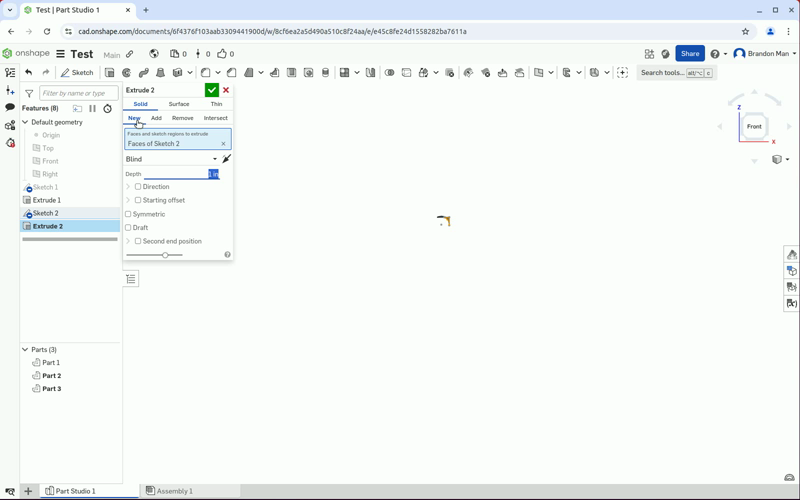
text(7.943)
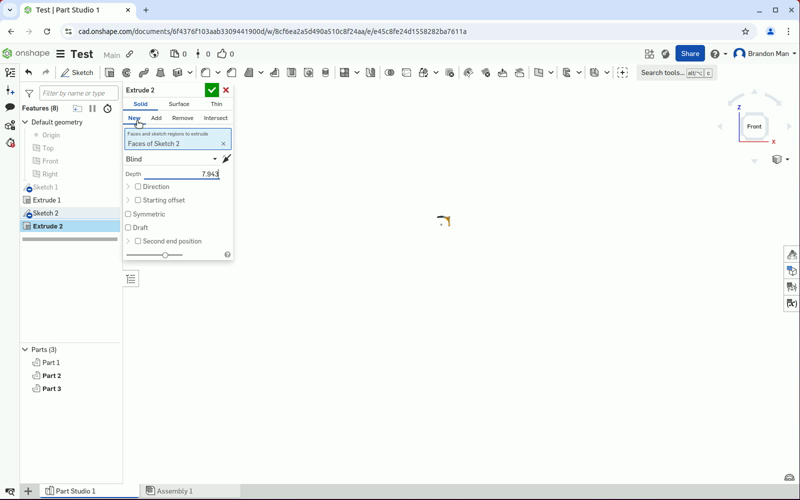
key(enter)
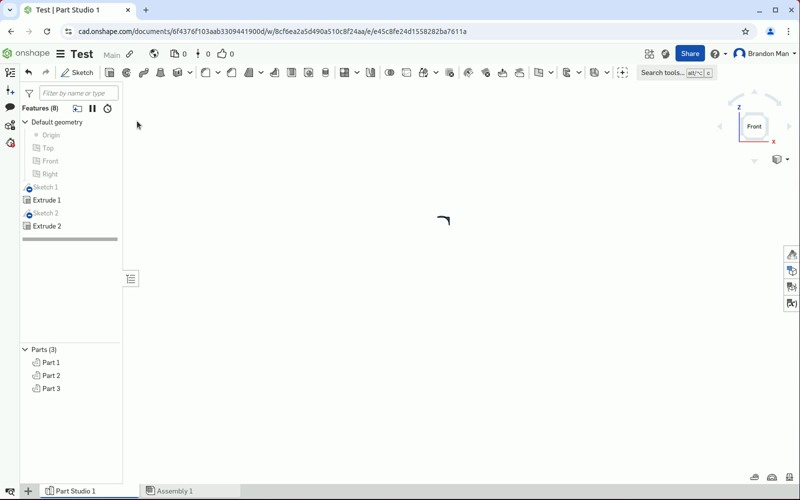
key(shift+h)
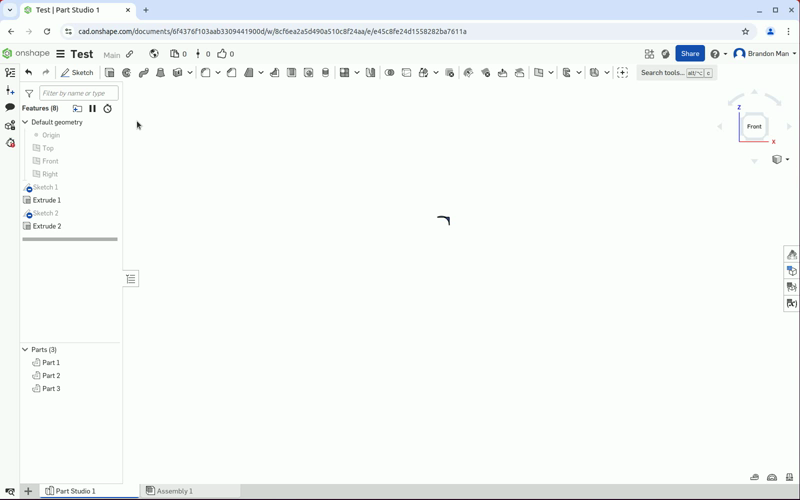
key(shift+h)
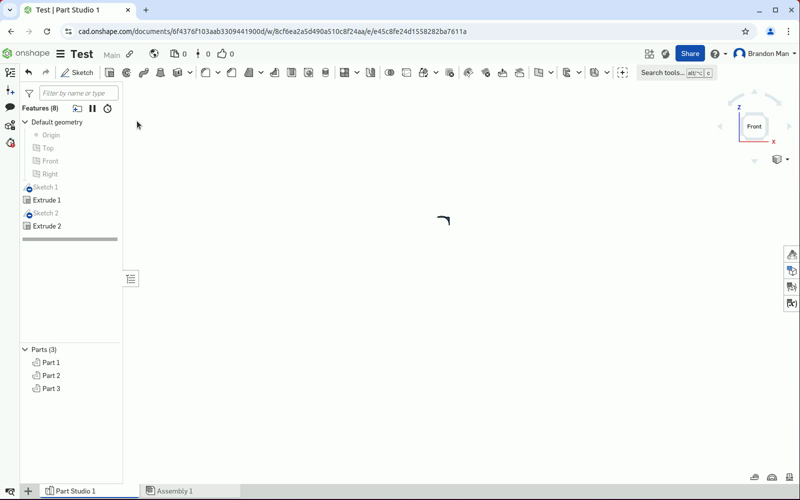
mouse_move(73, 189)
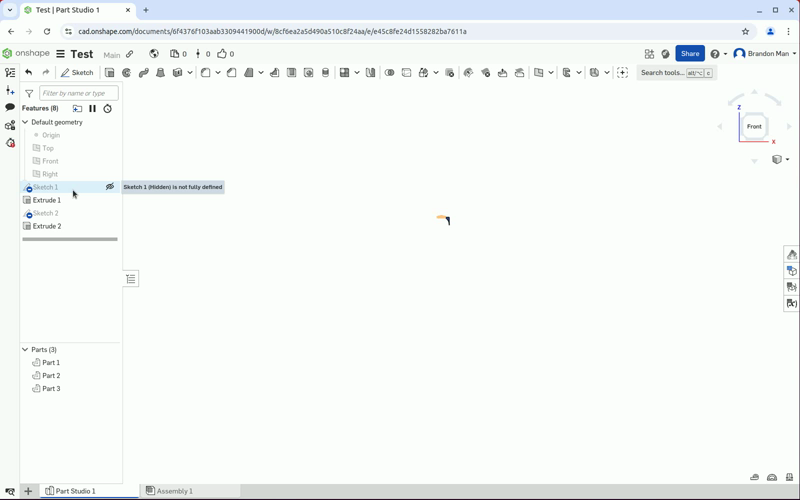
click(73, 189)
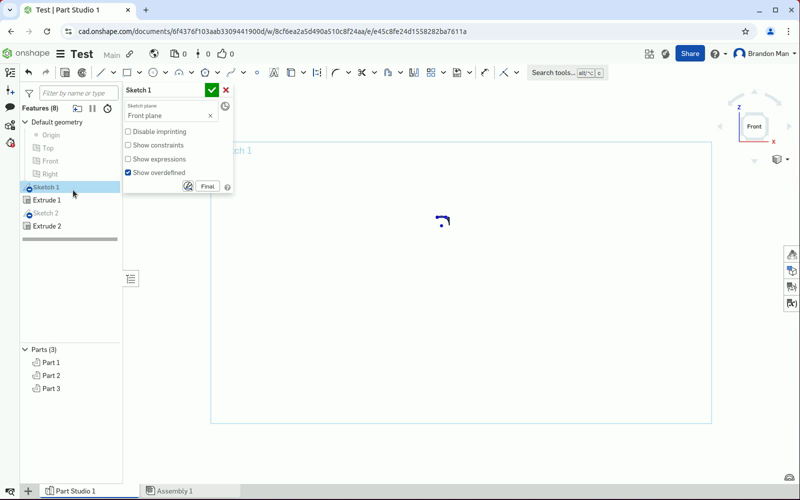
mouse_move(229, 92)
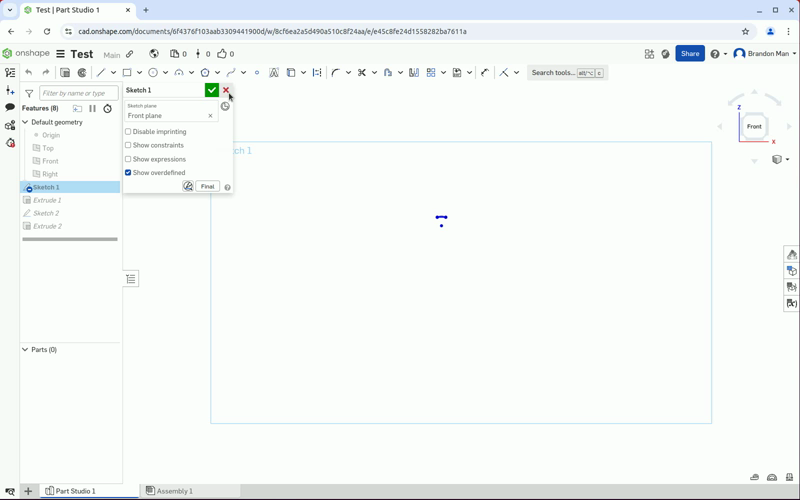
click(229, 92)
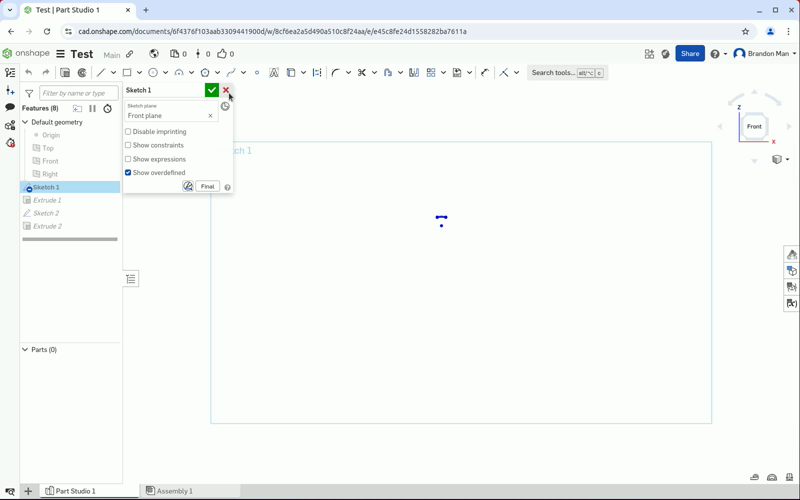
key(shift+s)
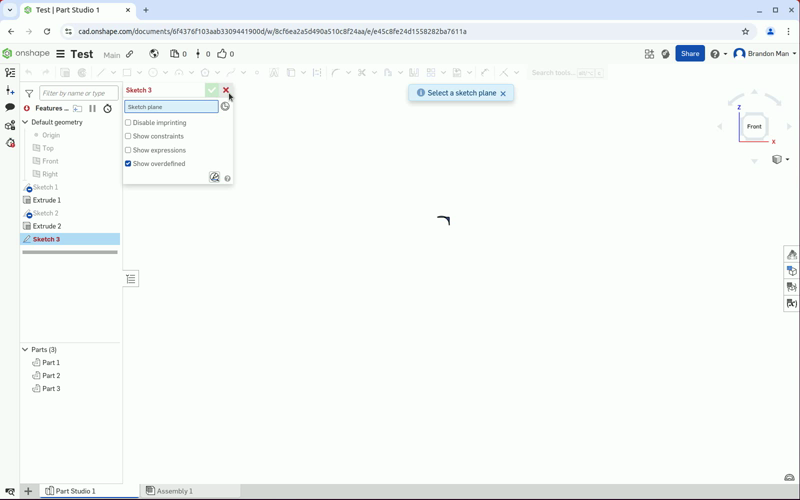
mouse_move(73, 163)
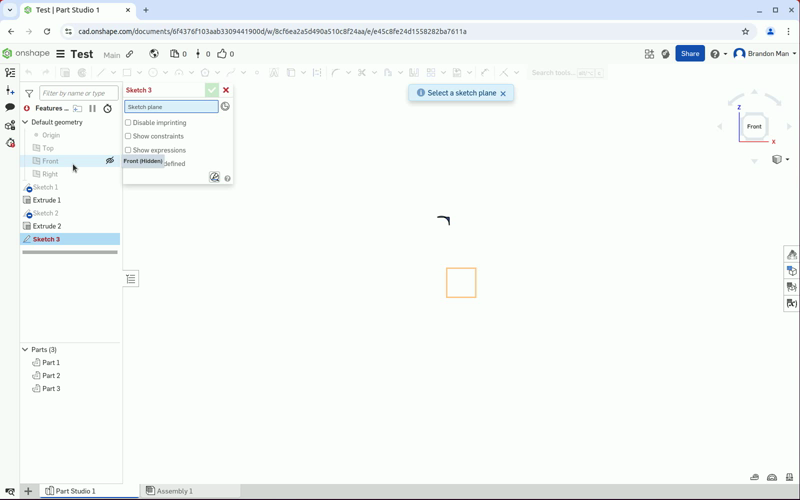
click(73, 163)
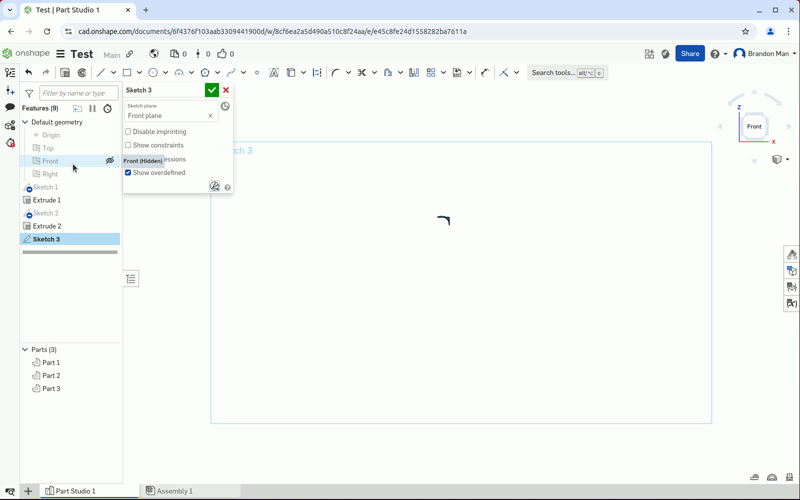
mouse_move(73, 352)
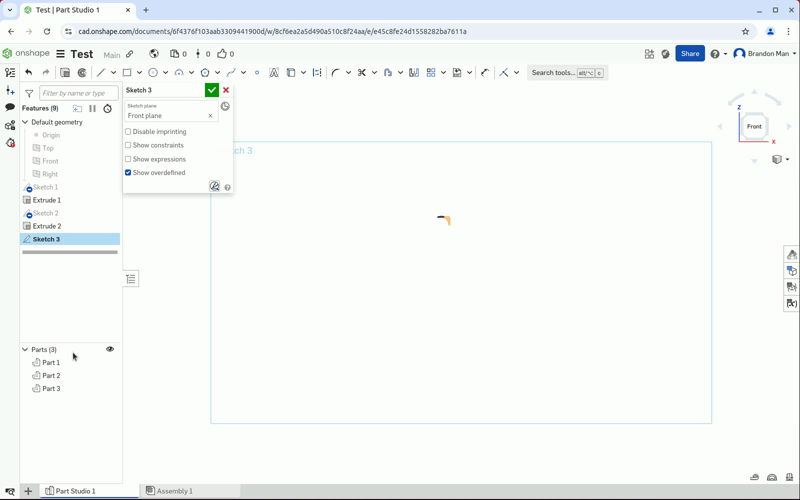
key(y)
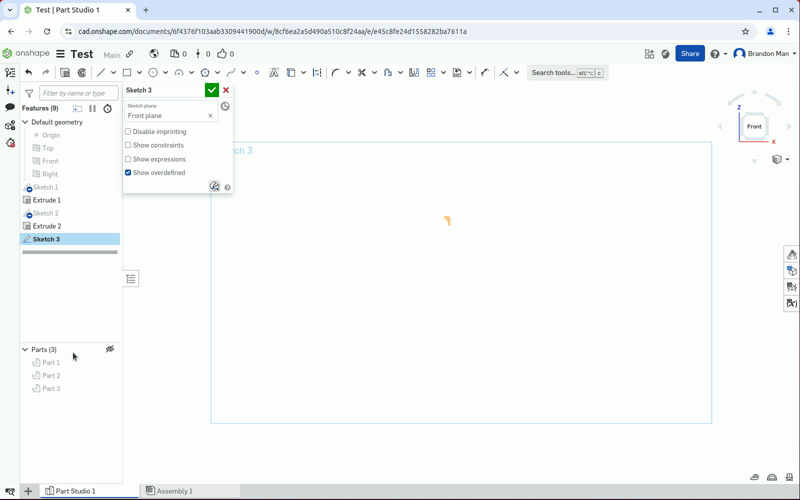
key(a)
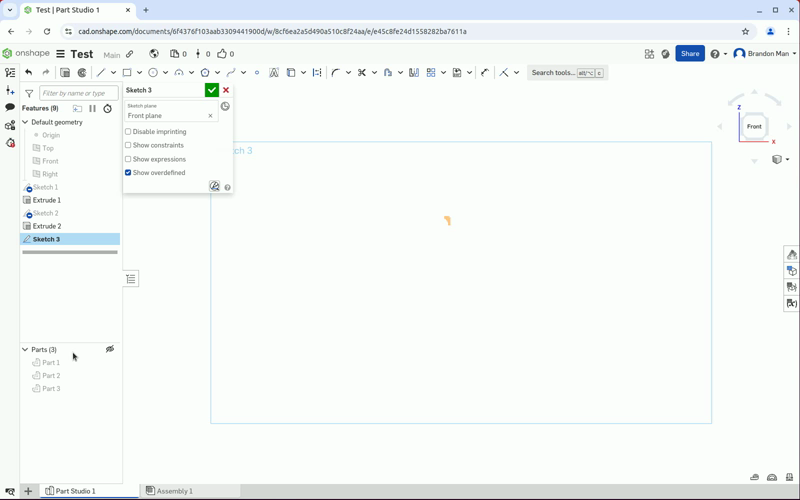
key_down(shift)
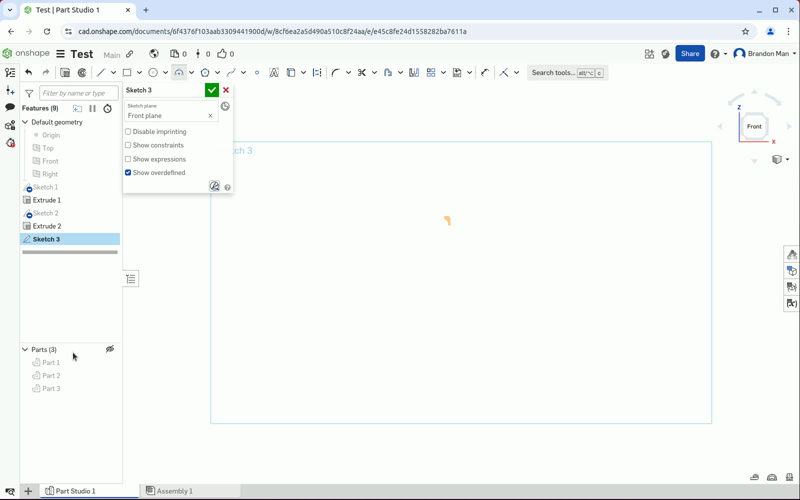
mouse_move(437, 217)
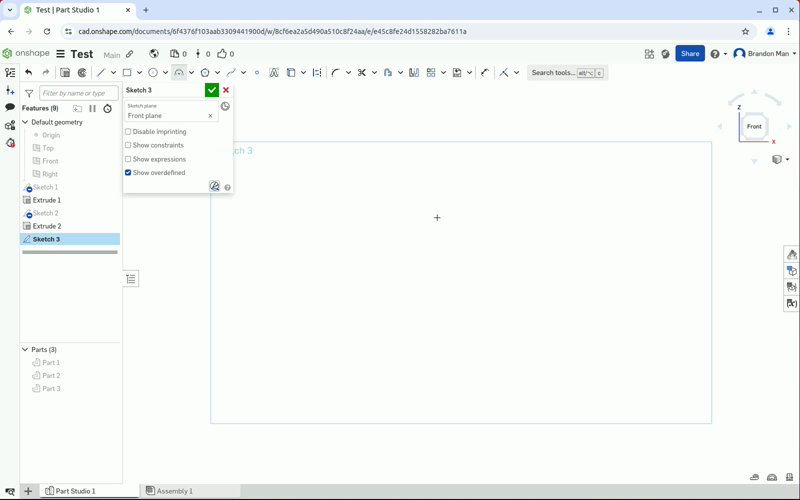
click(437, 217)
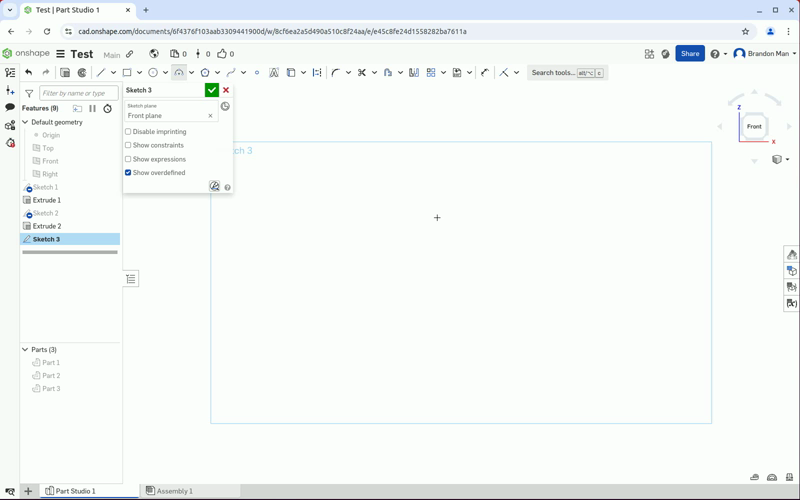
key_up(shift)
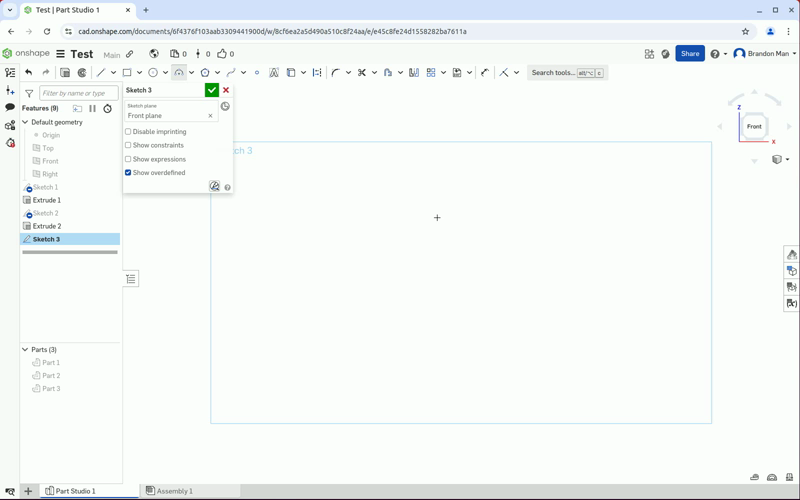
key_down(shift)
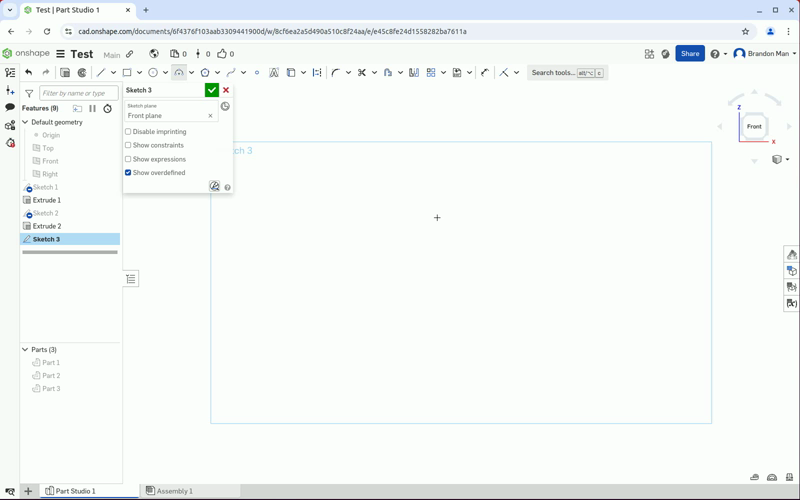
mouse_move(445, 217)
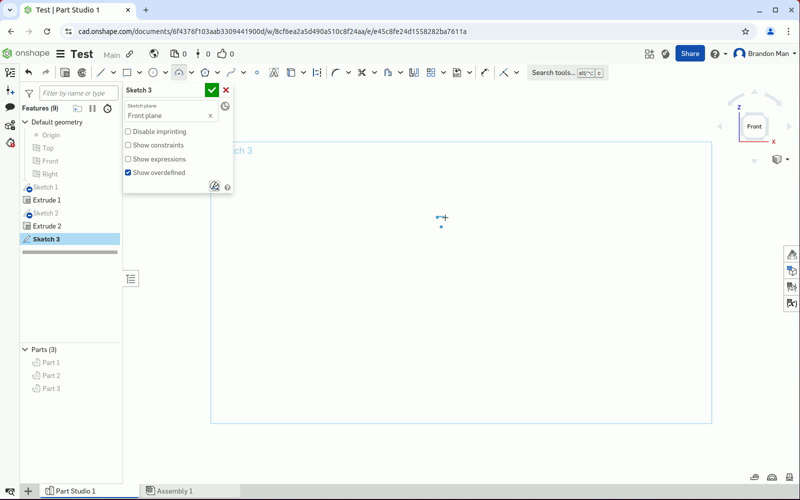
click(445, 217)
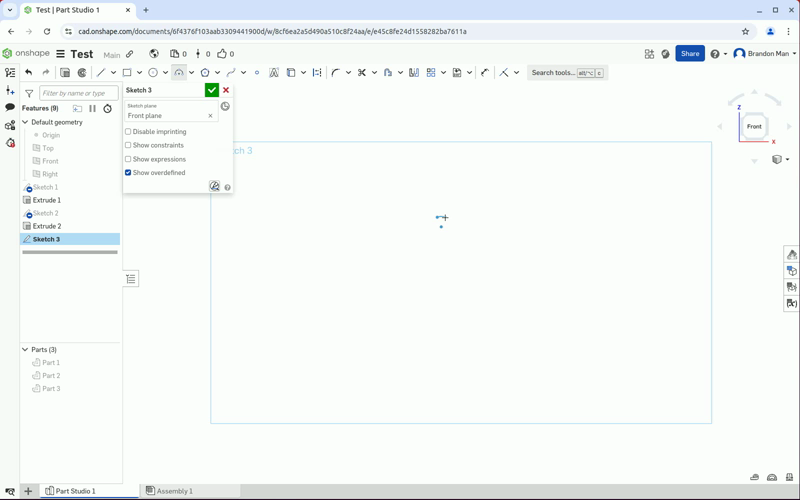
mouse_move(441, 233)
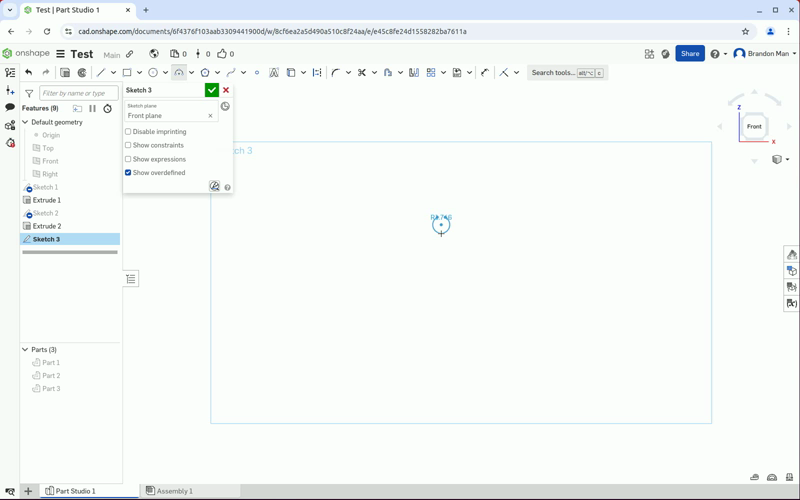
click(441, 233)
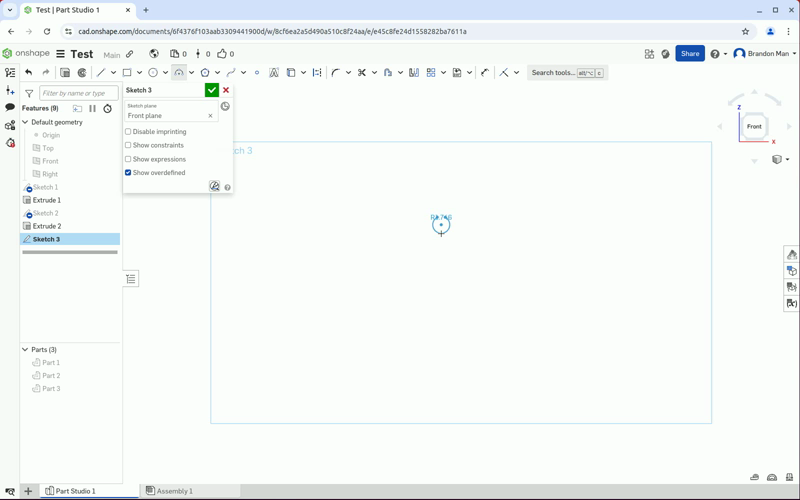
key_up(shift)
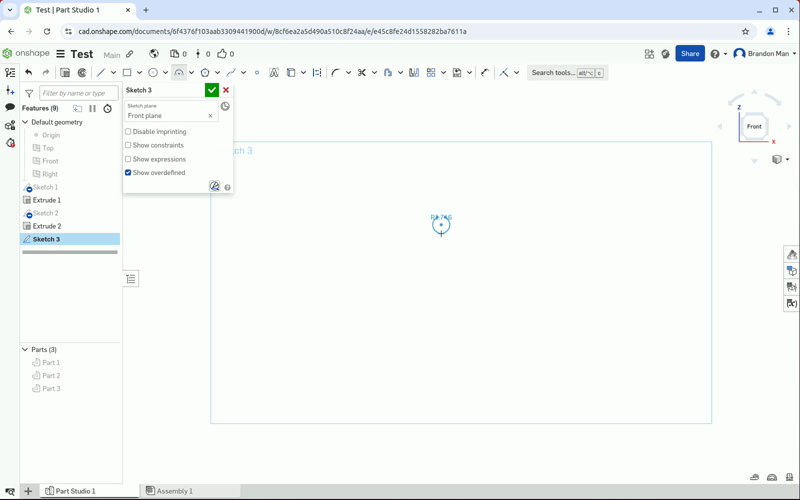
key(esc)
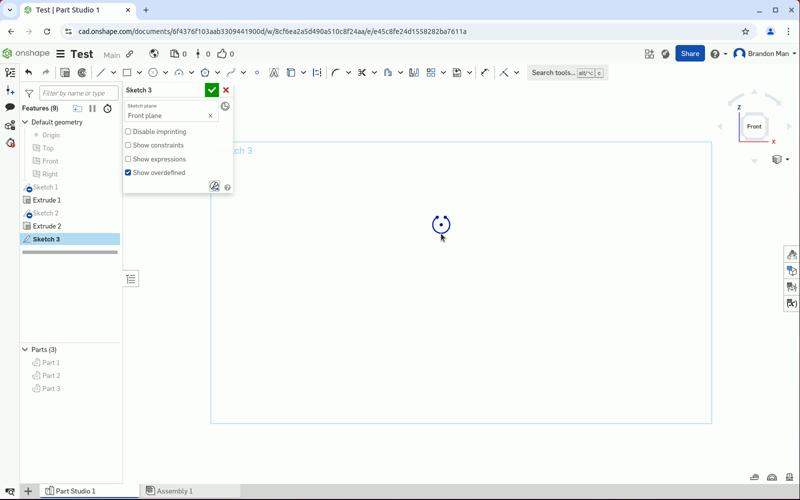
key(l)
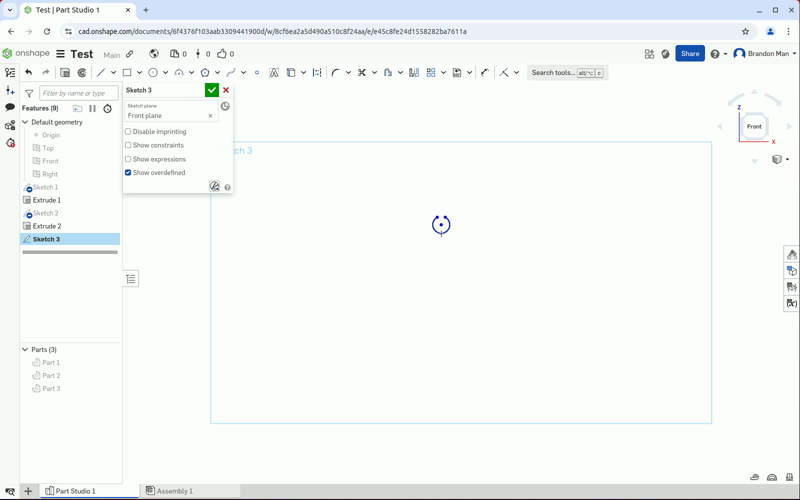
mouse_move(445, 217)
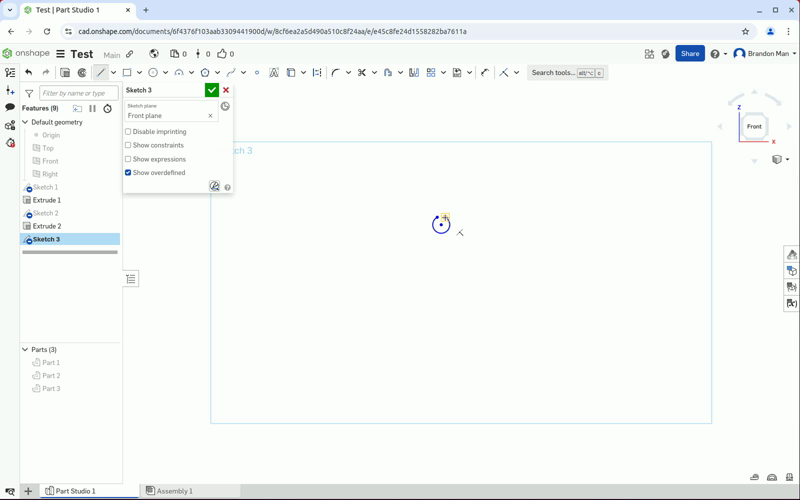
click(445, 217)
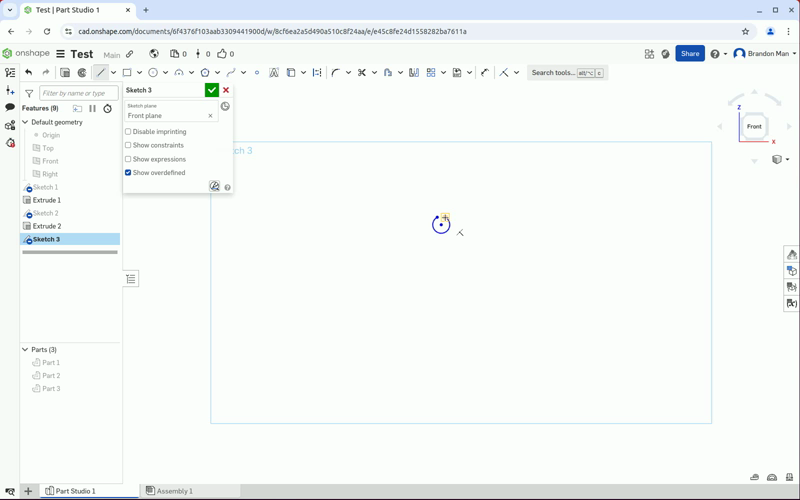
mouse_move(475, 217)
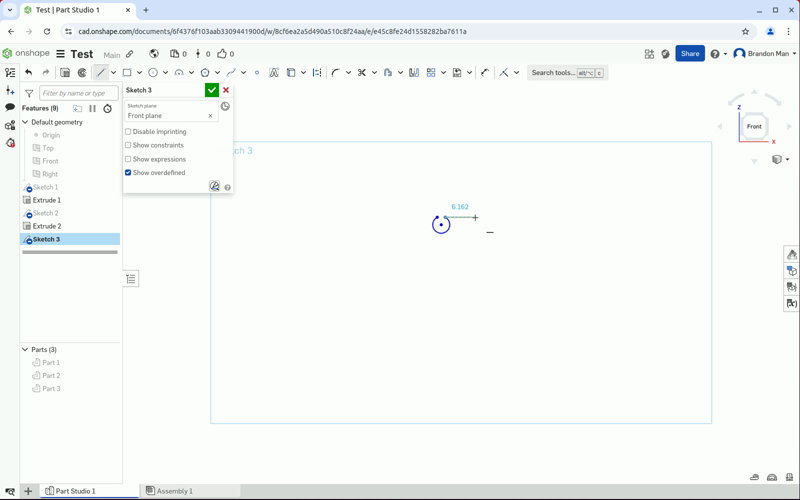
key_down(shift)
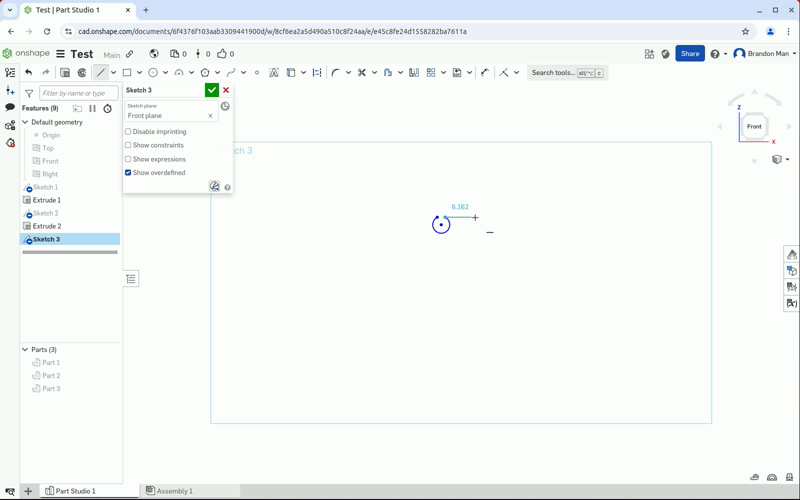
mouse_move(437, 217)
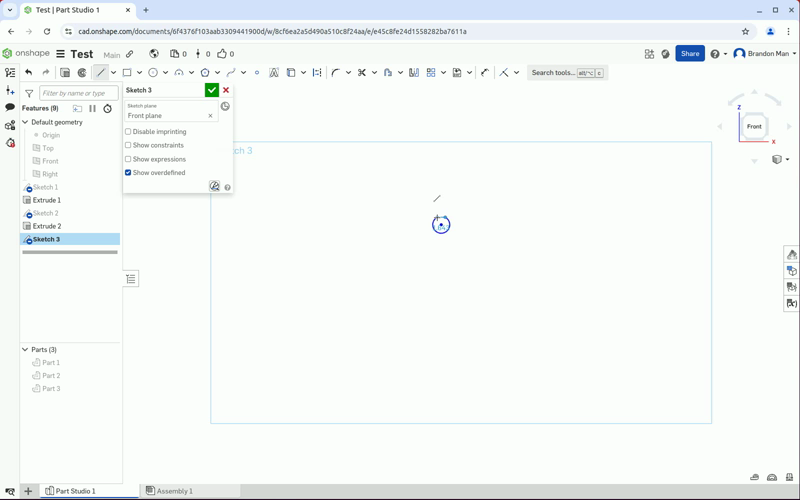
key_up(shift)
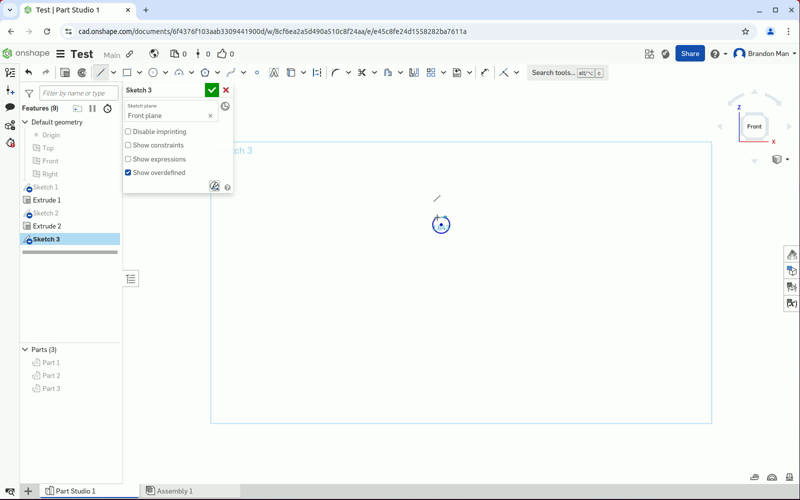
click(437, 217)
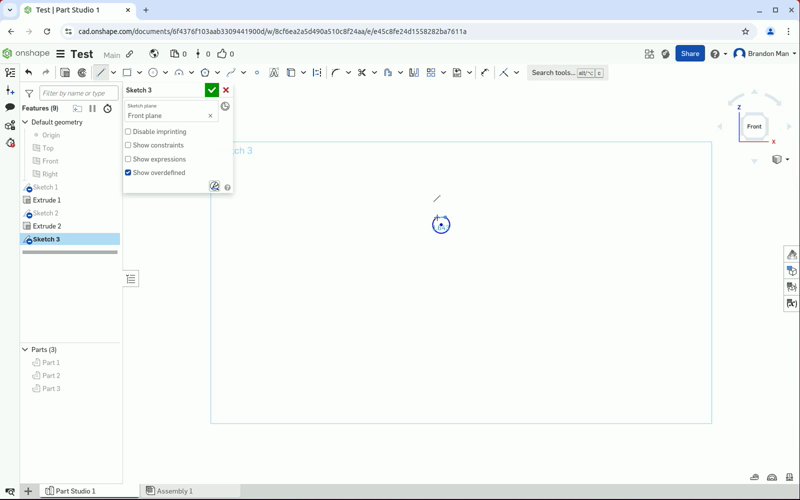
key(esc)
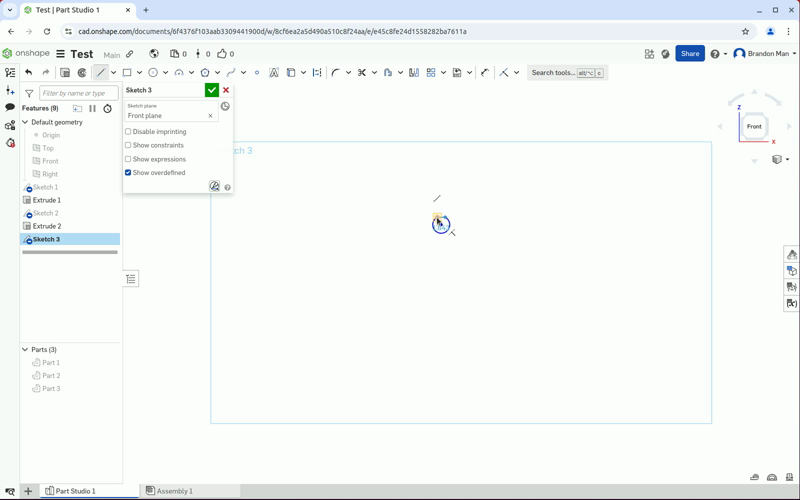
mouse_move(442, 225)
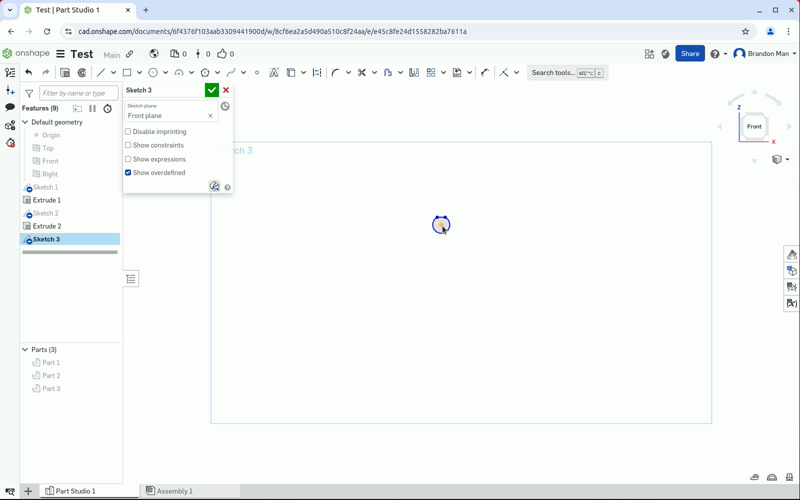
scroll(6)
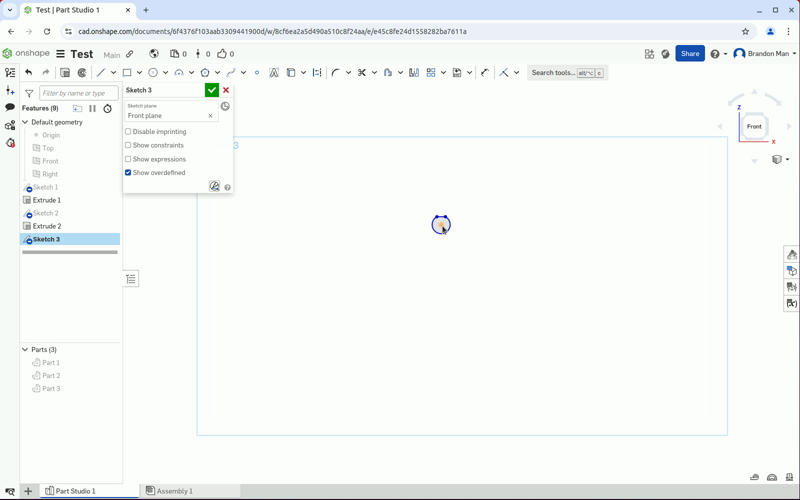
scroll(6)
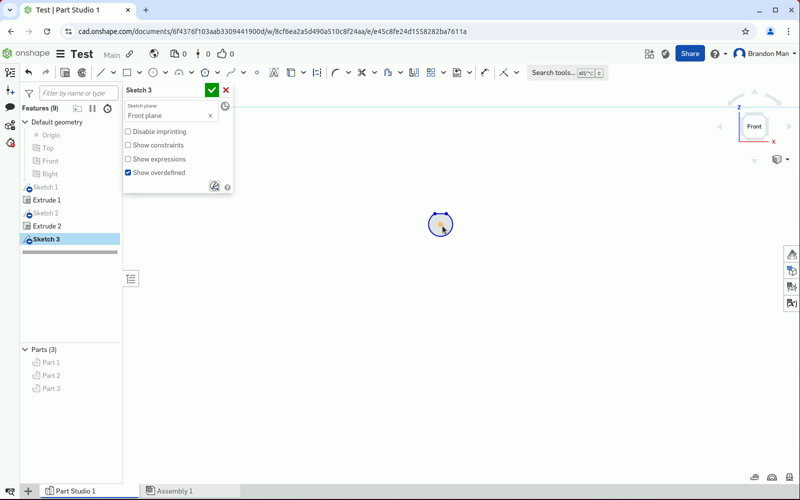
scroll(6)
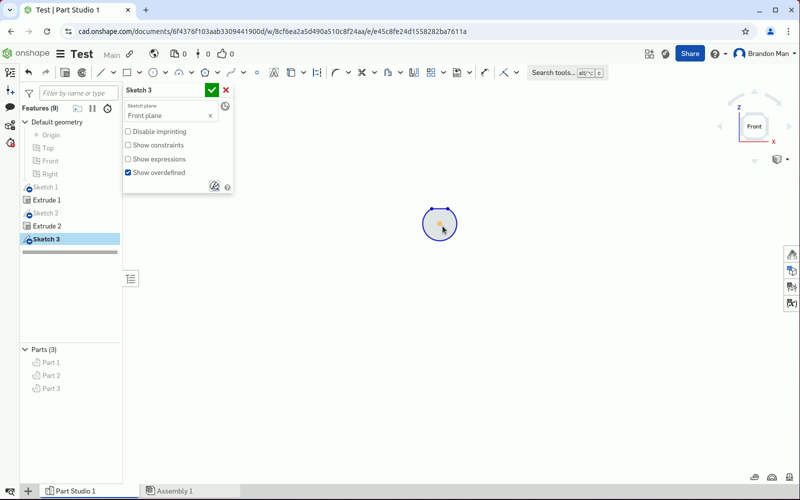
scroll(6)
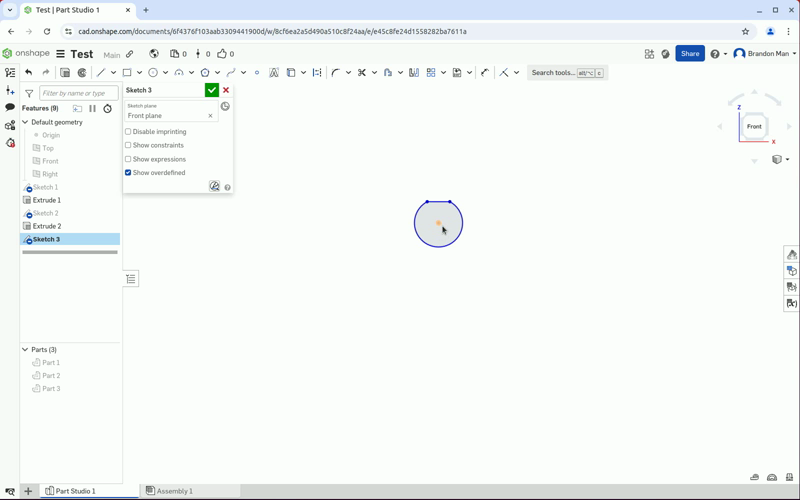
scroll(6)
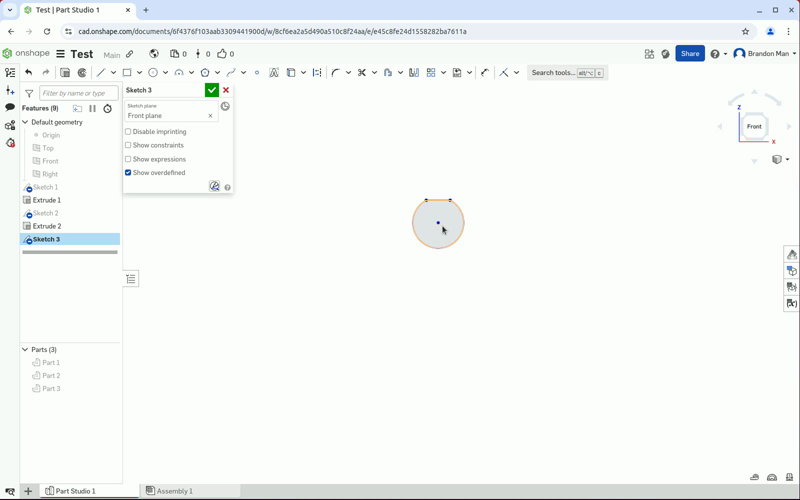
scroll(6)
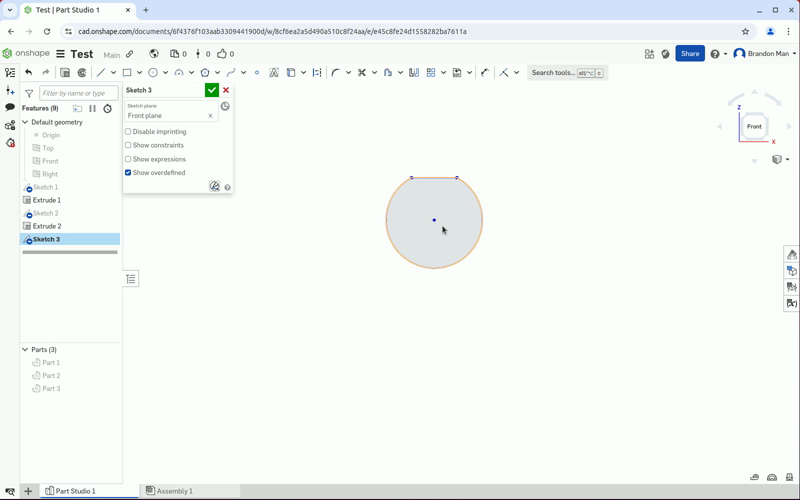
scroll(6)
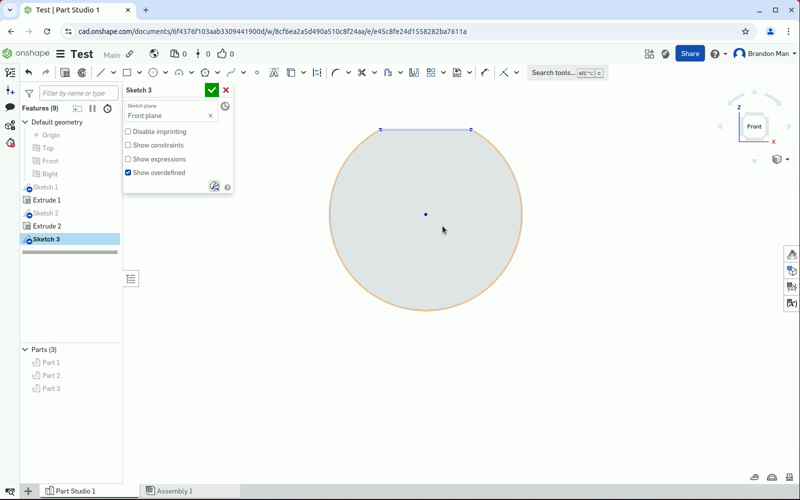
click(442, 225)
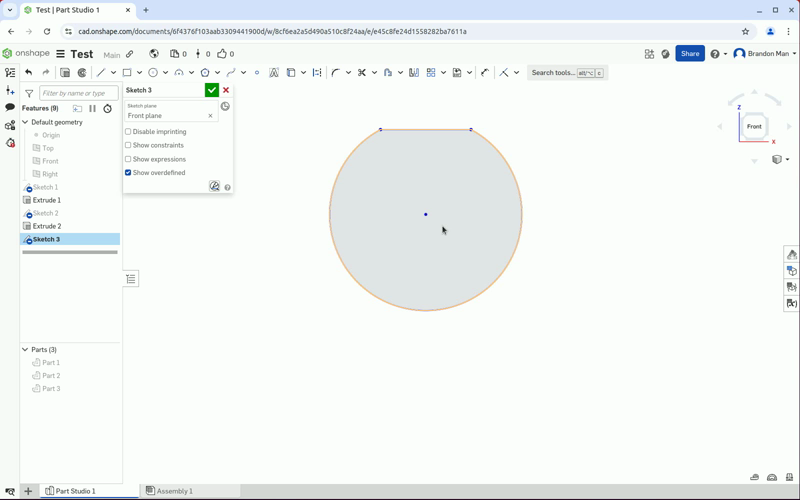
scroll(-6)
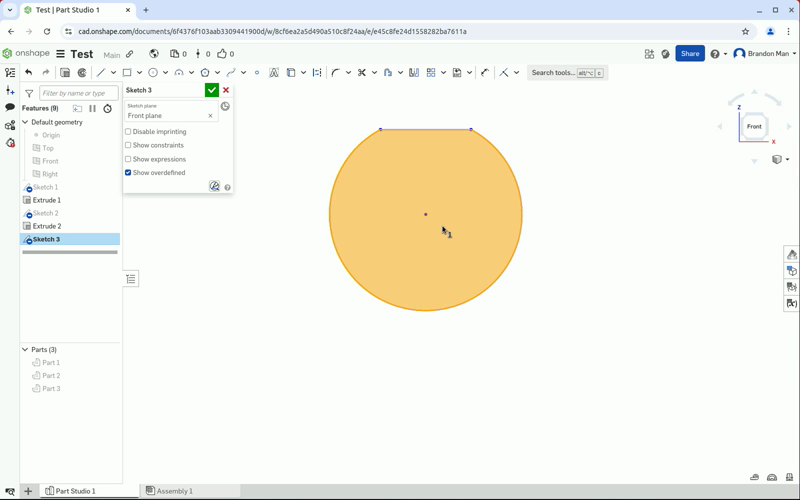
scroll(-6)
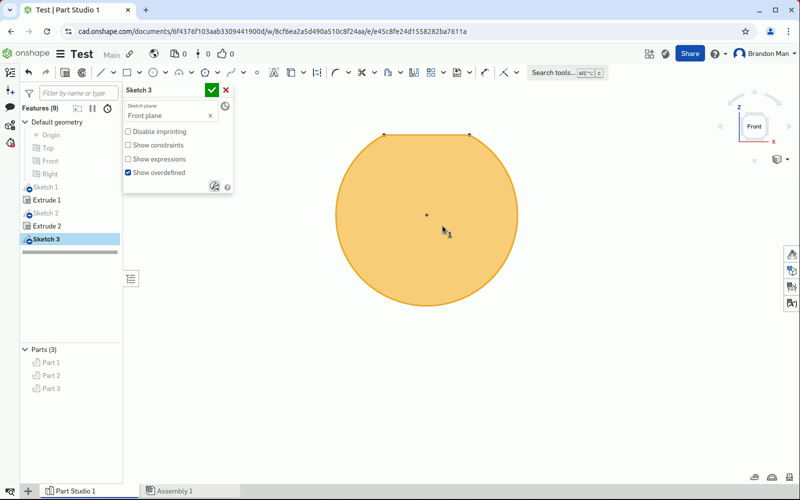
scroll(-6)
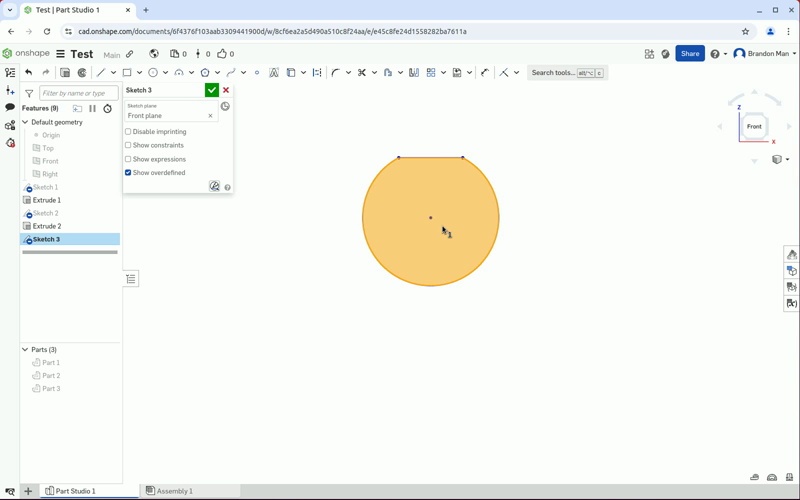
scroll(-6)
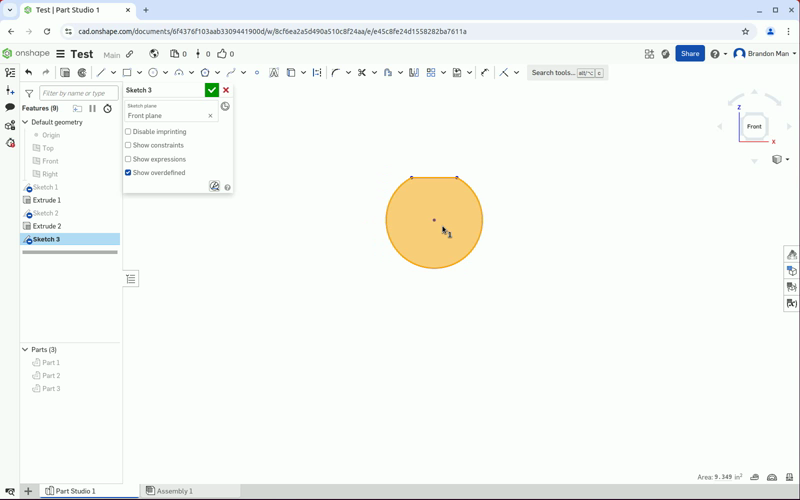
scroll(-6)
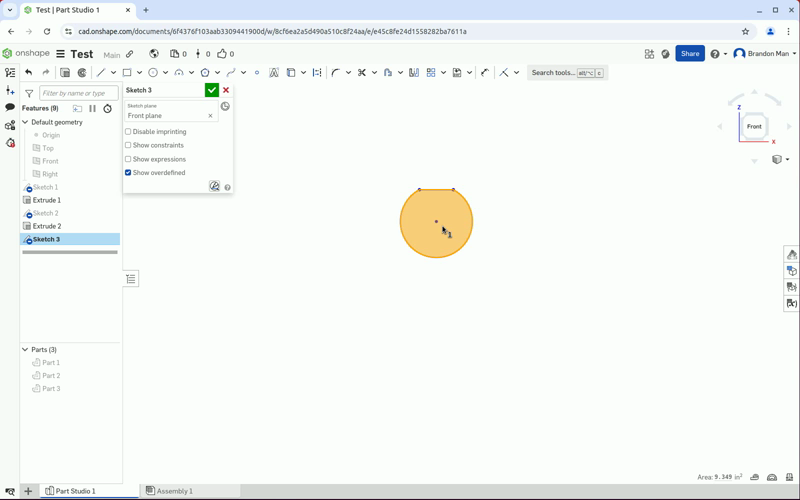
scroll(-6)
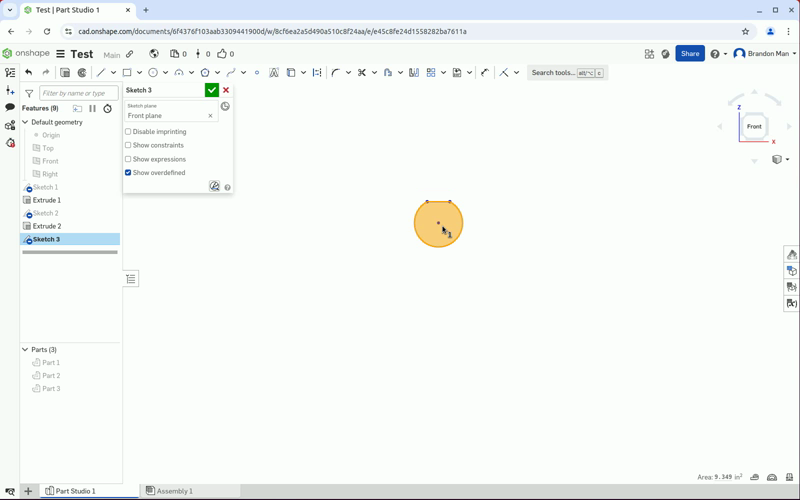
scroll(-6)
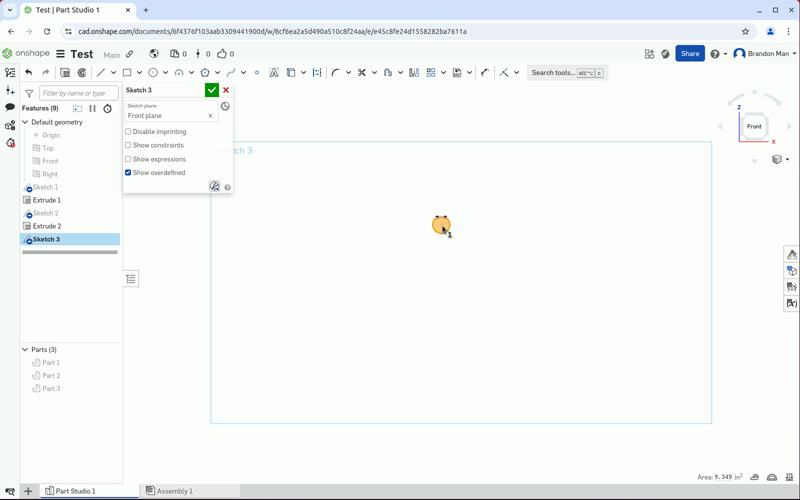
mouse_move(73, 352)
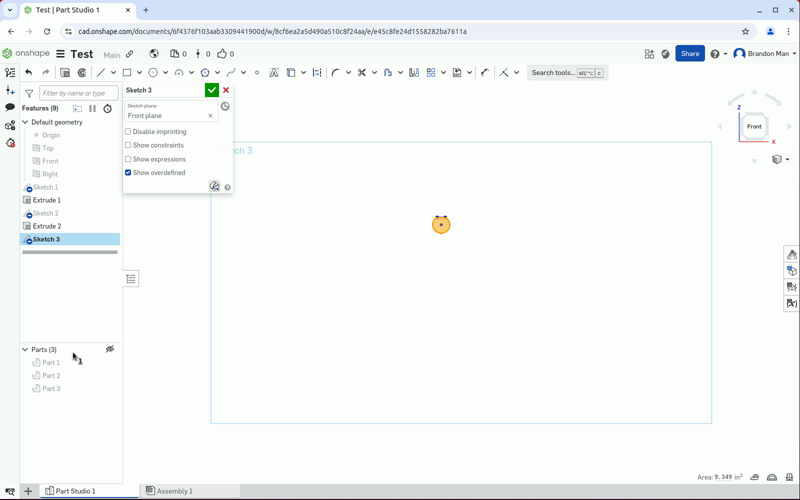
key(shift+y)
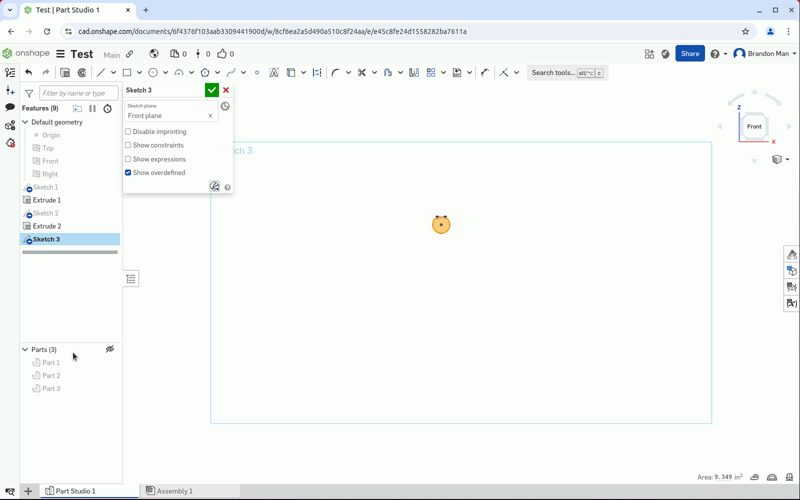
key(shift+e)
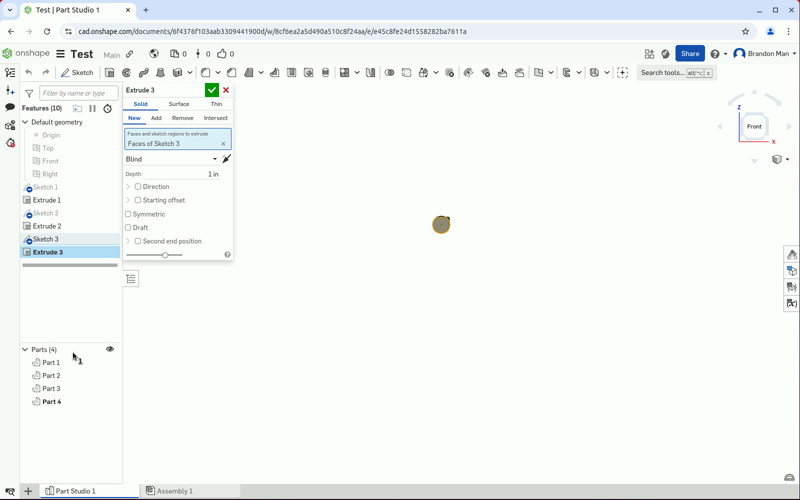
mouse_move(143, 106)
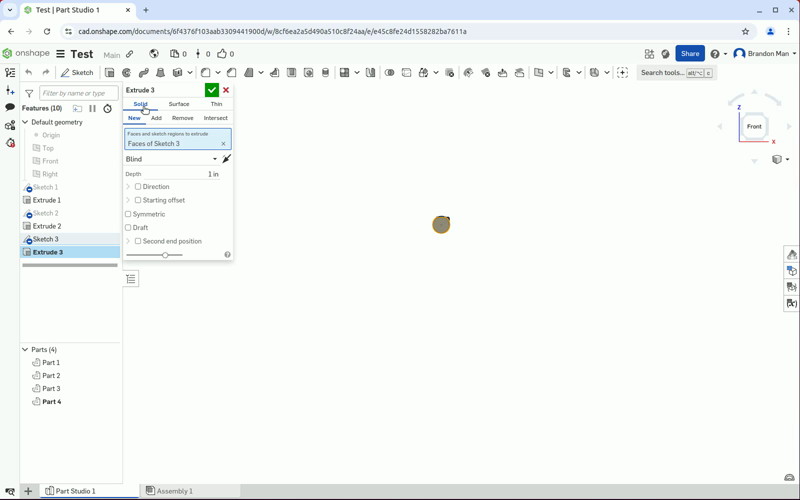
click(143, 106)
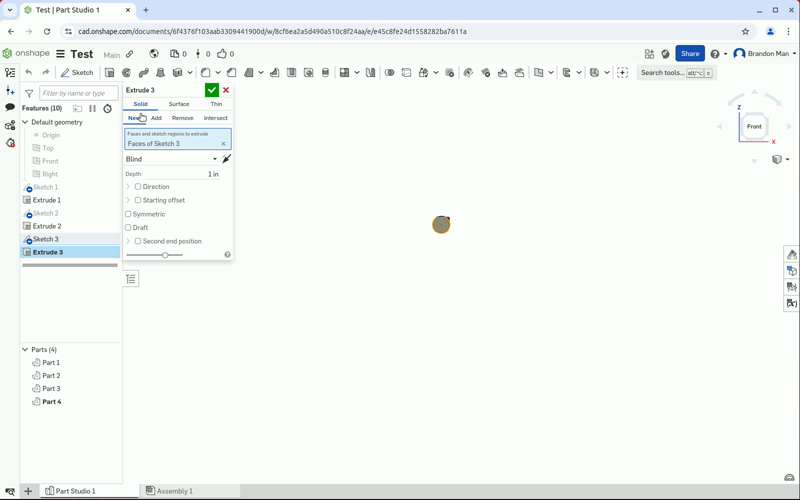
mouse_move(137, 120)
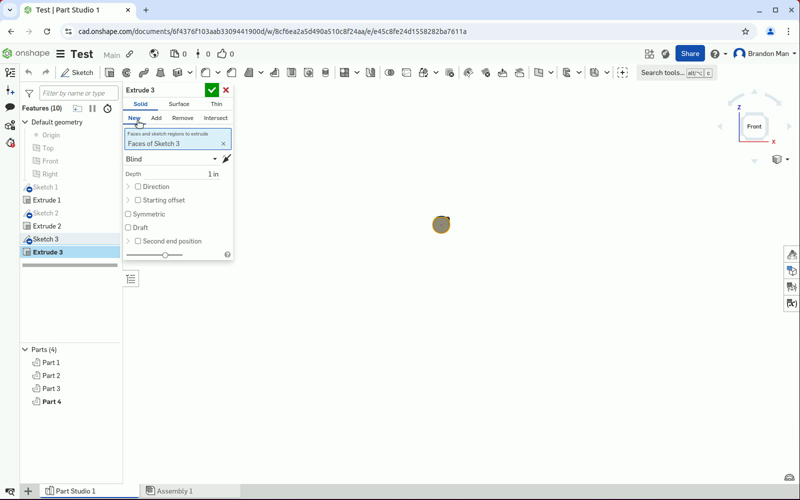
click(137, 120)
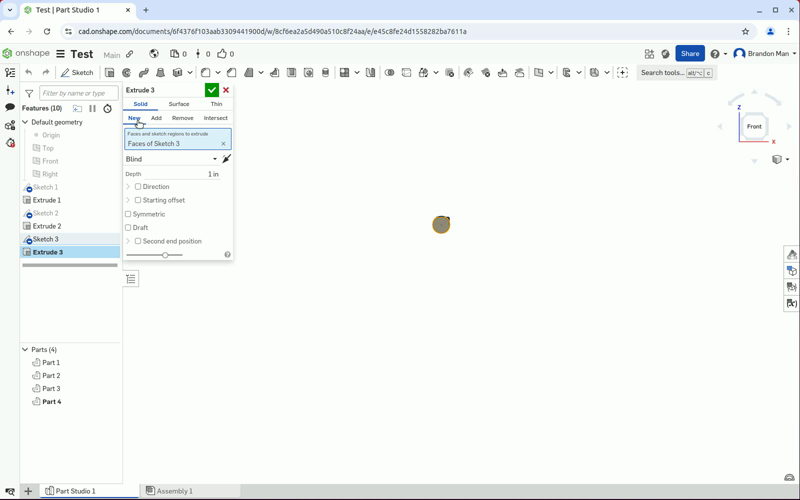
key(tab, 4)
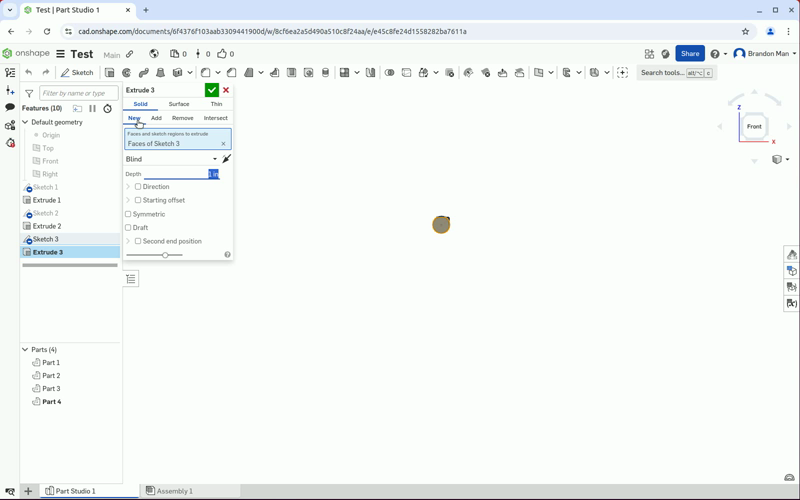
text(7.943)
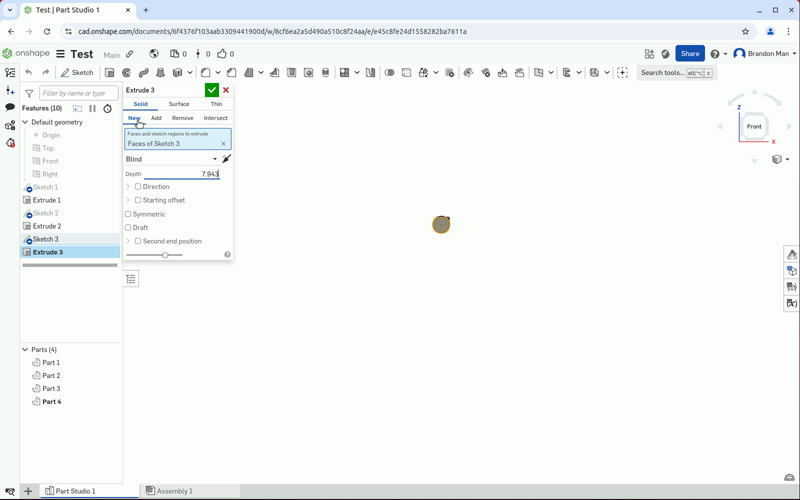
key(enter)
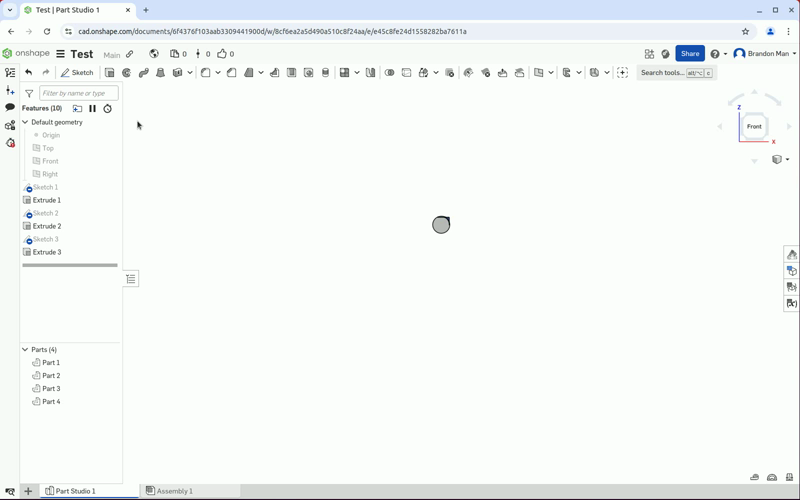
key(shift+h)
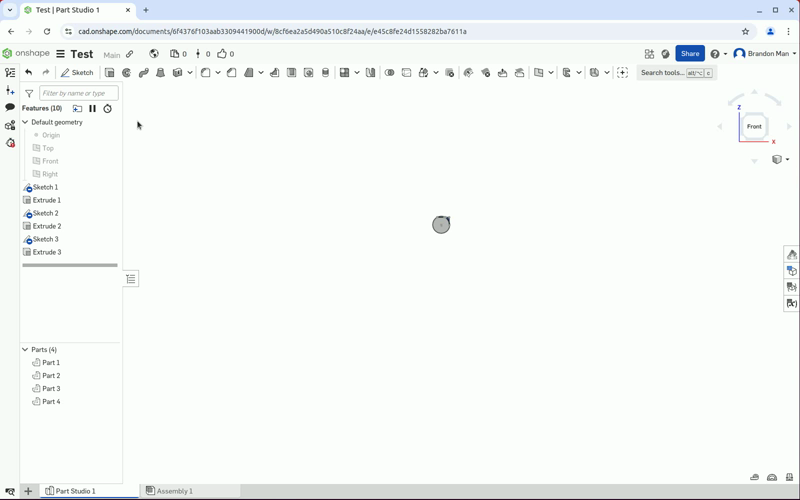
key(shift+h)
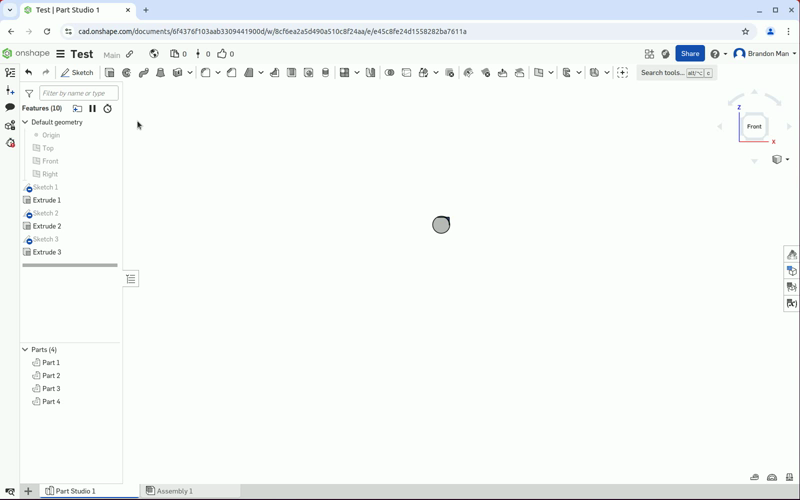
mouse_move(73, 189)
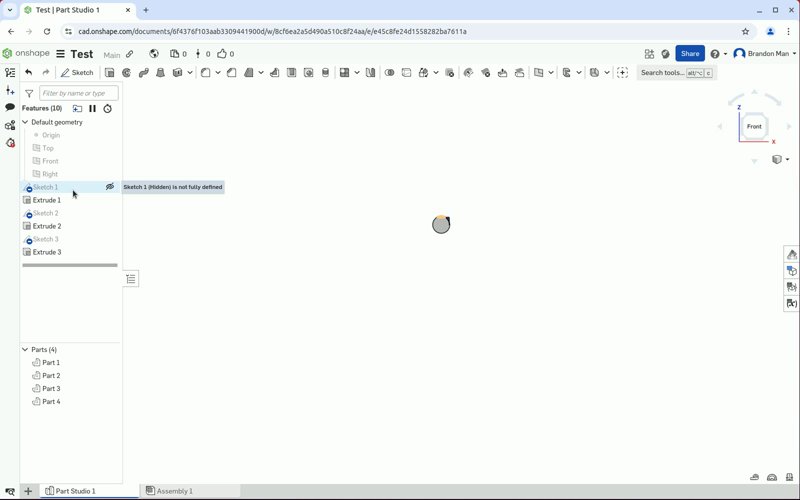
click(73, 189)
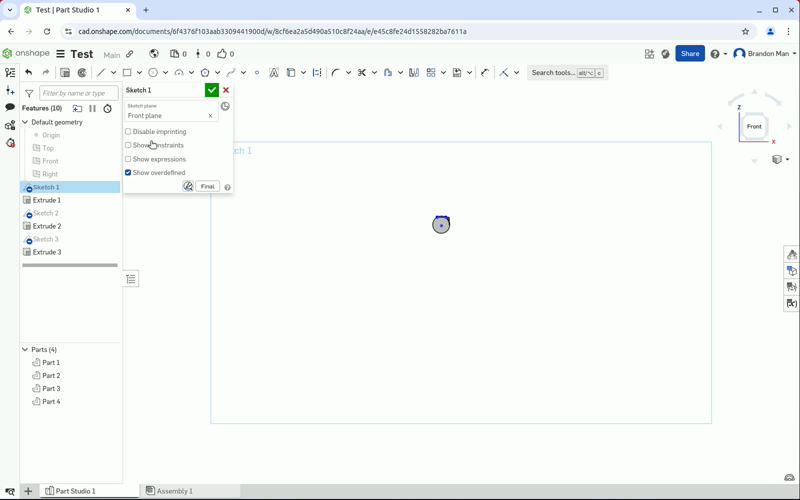
mouse_move(229, 92)
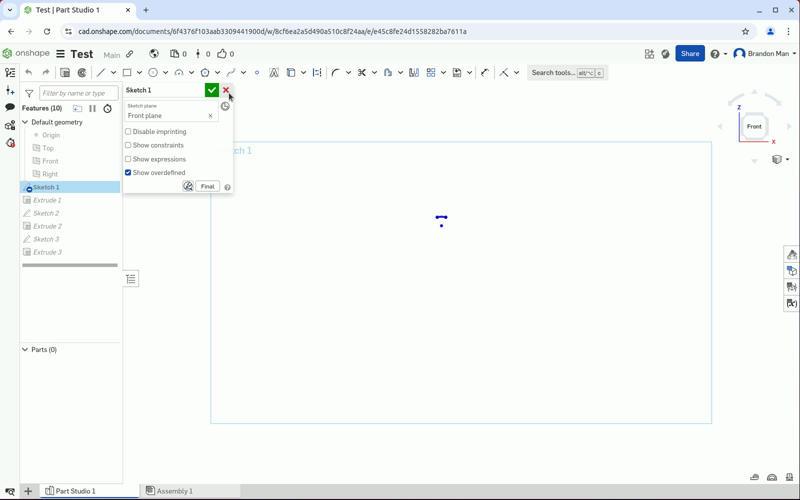
click(229, 92)
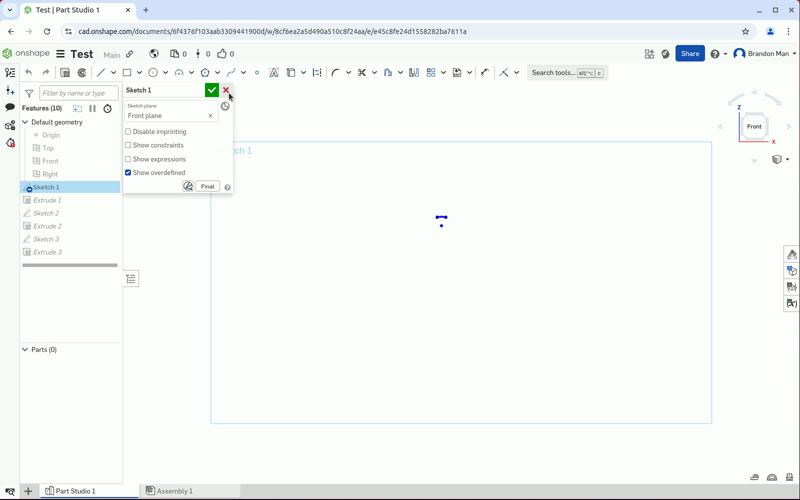
key(shift+s)
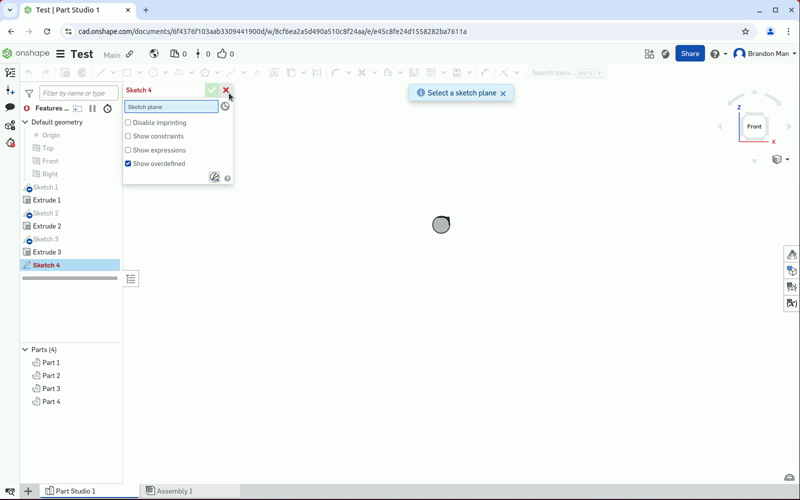
mouse_move(73, 163)
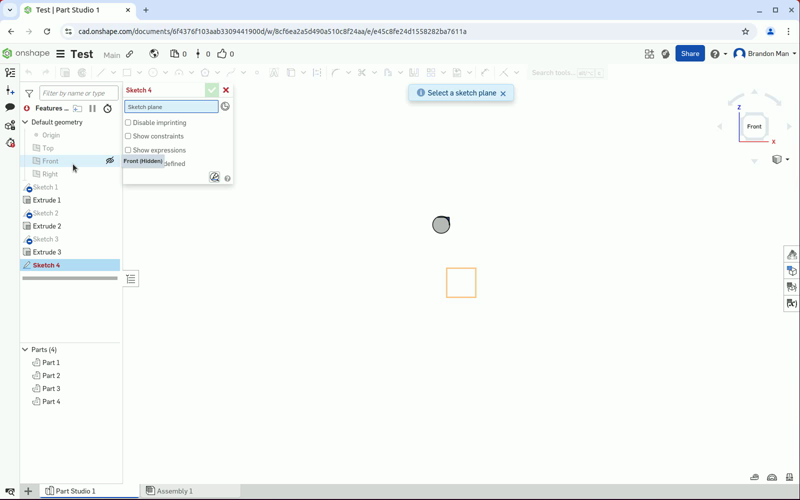
click(73, 163)
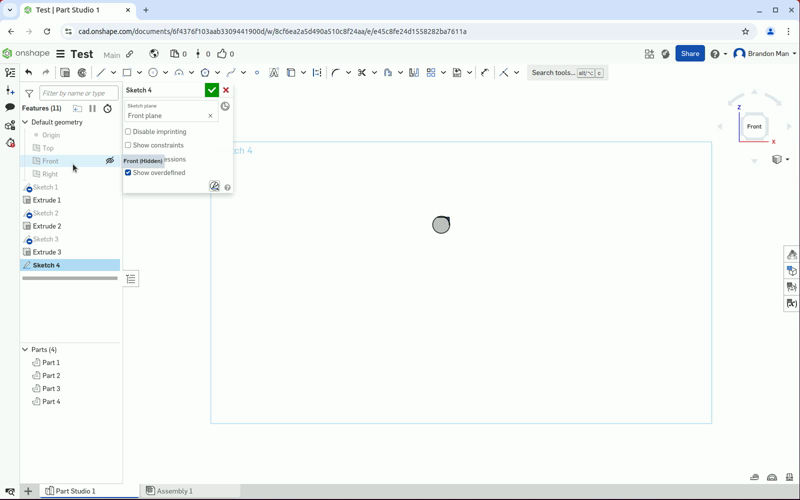
mouse_move(73, 352)
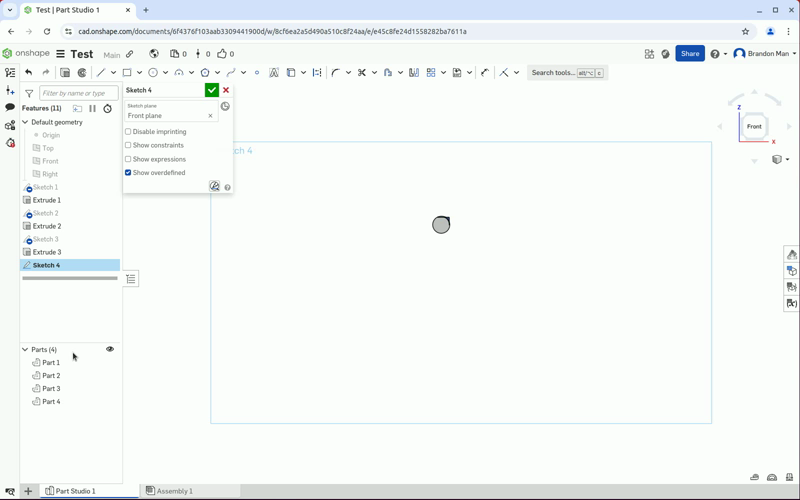
key(y)
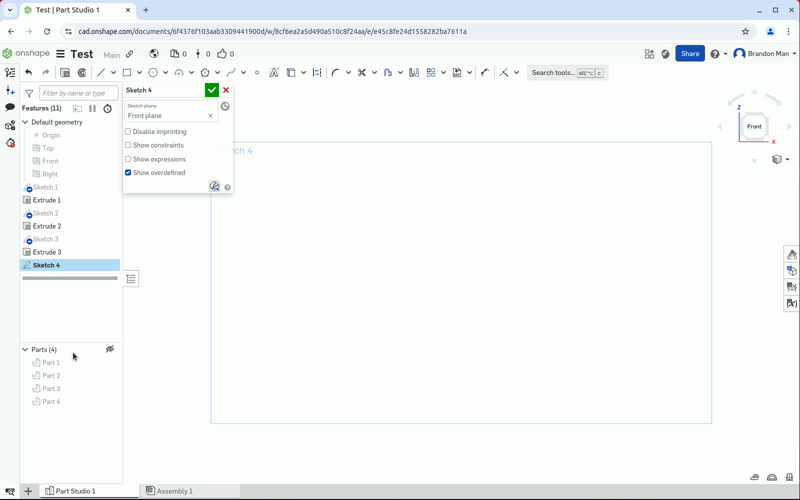
key(l)
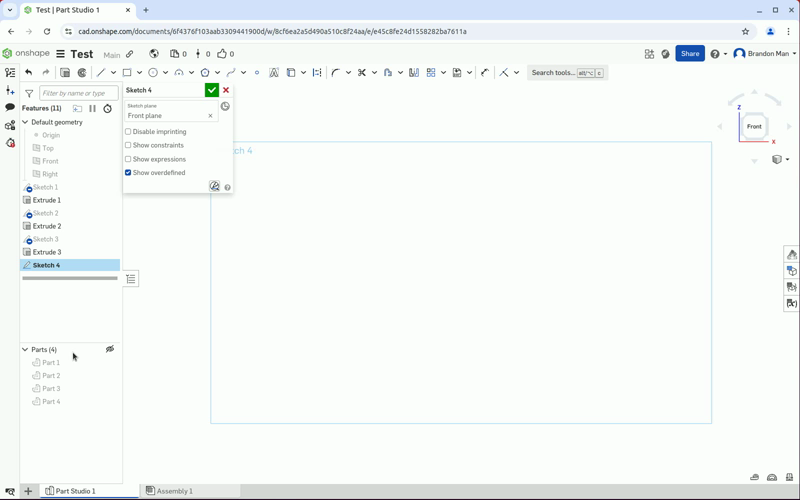
key_down(shift)
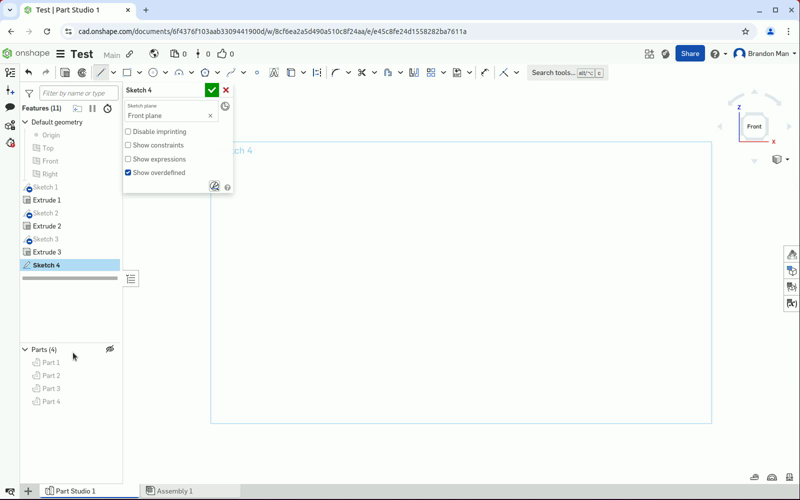
mouse_move(348, 291)
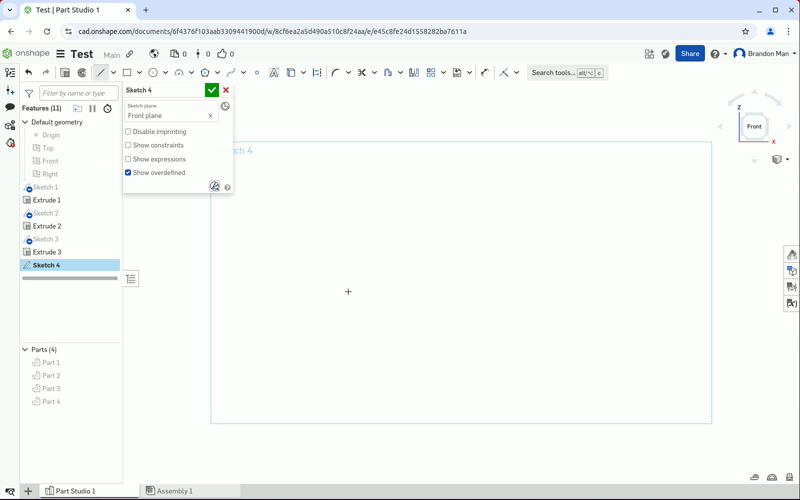
click(348, 291)
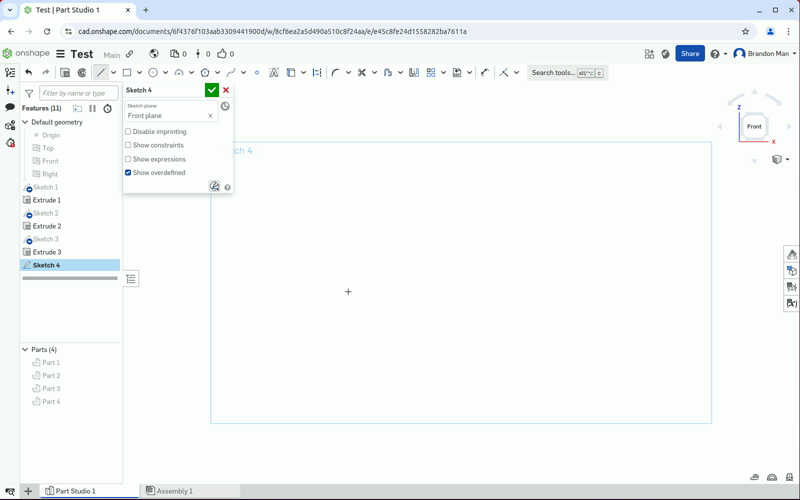
key_up(shift)
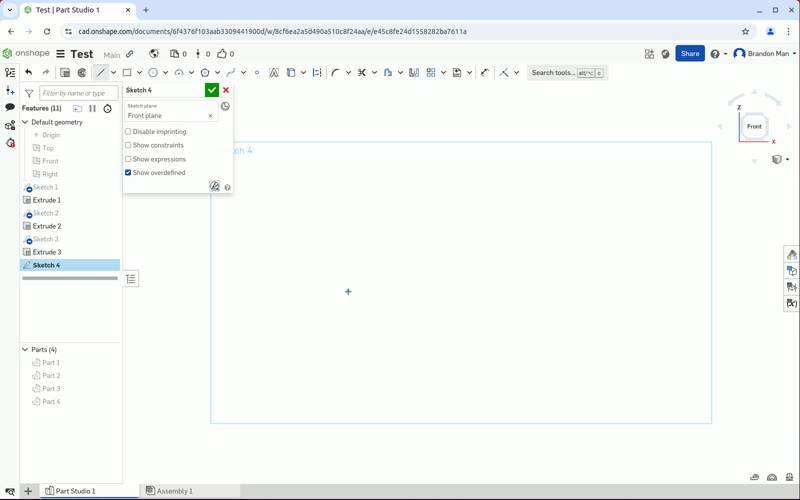
key_down(shift)
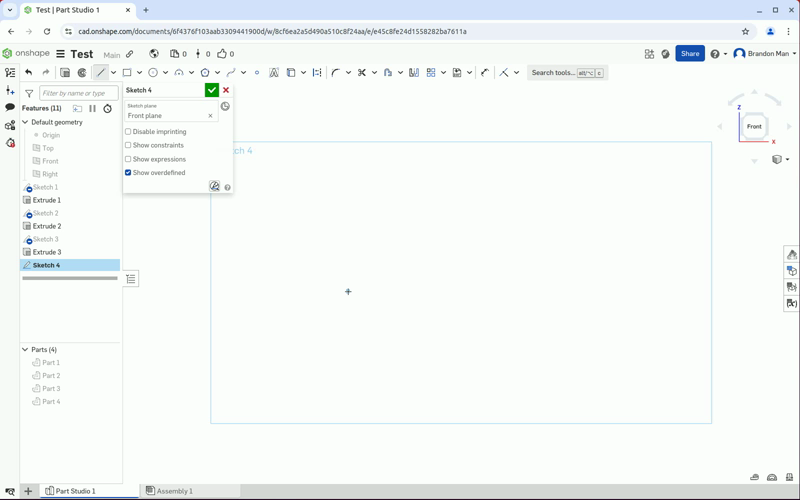
mouse_move(533, 291)
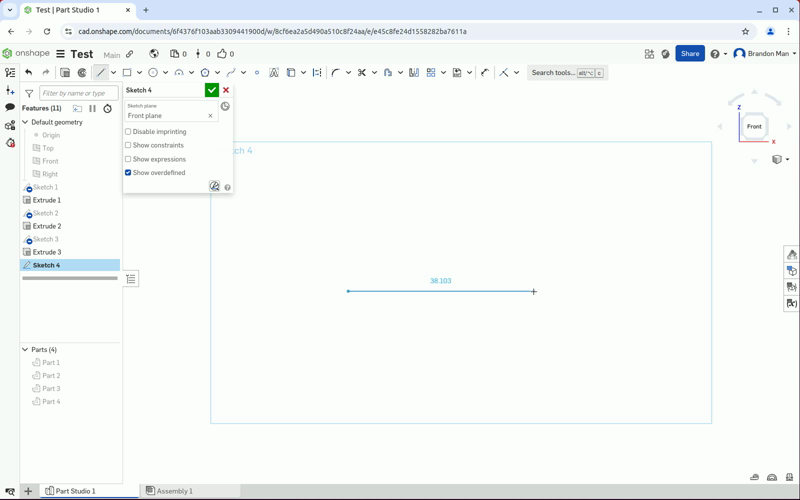
click(533, 291)
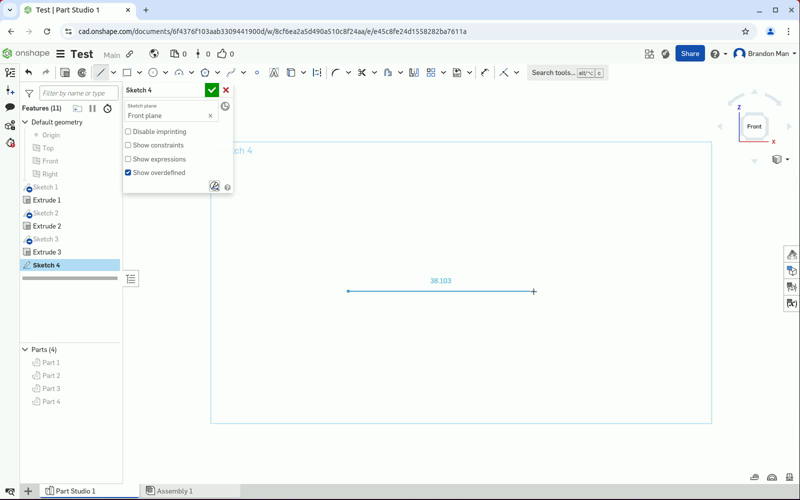
key_up(shift)
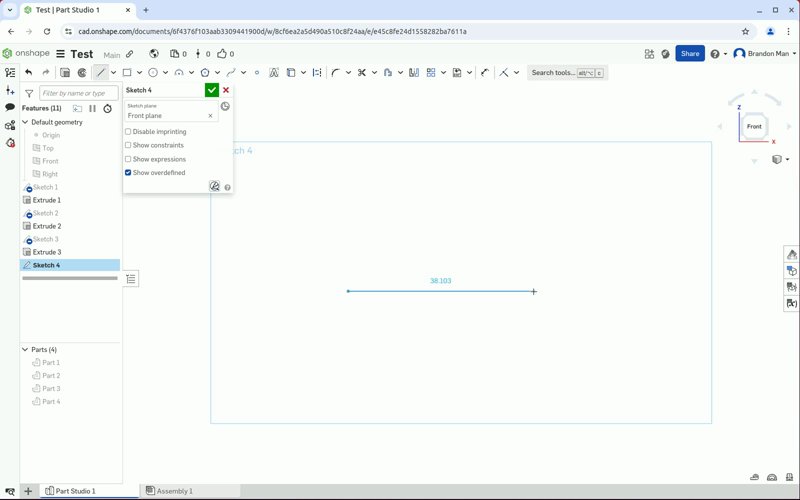
key_down(shift)
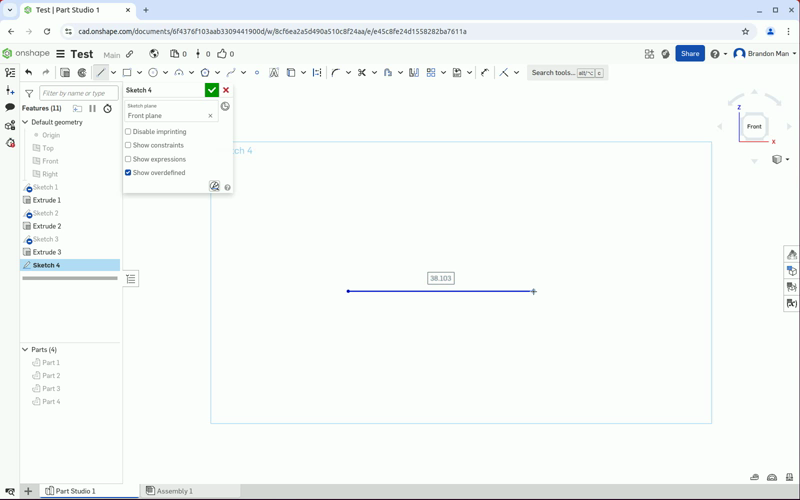
mouse_move(563, 291)
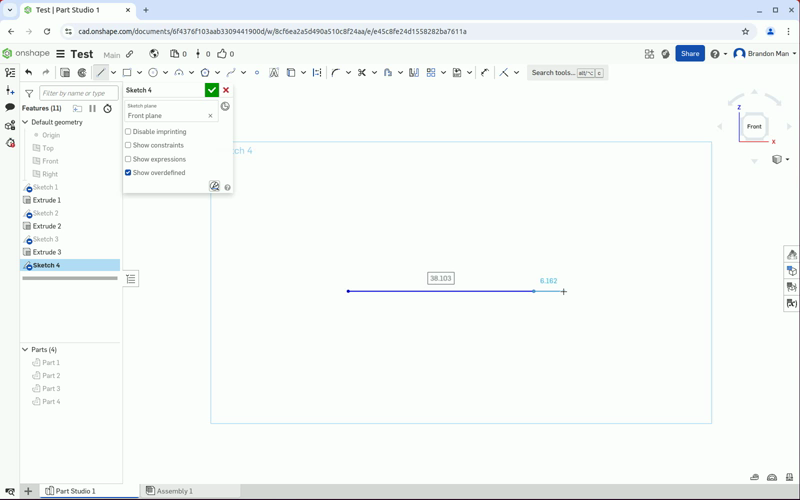
mouse_move(533, 250)
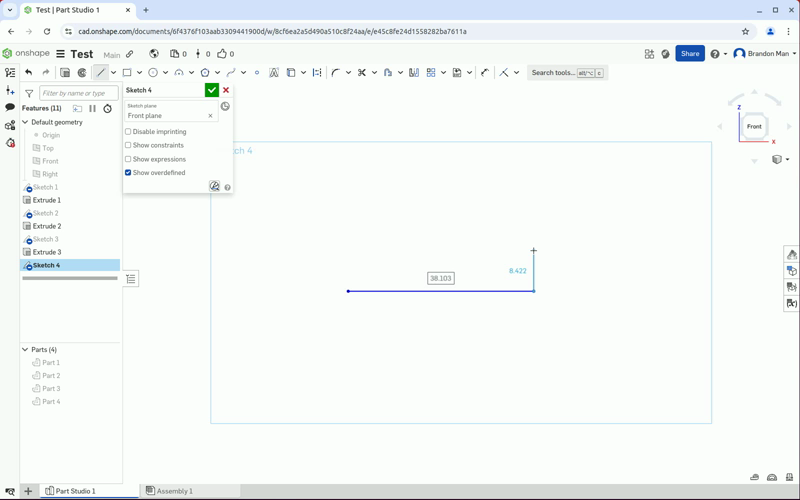
click(533, 250)
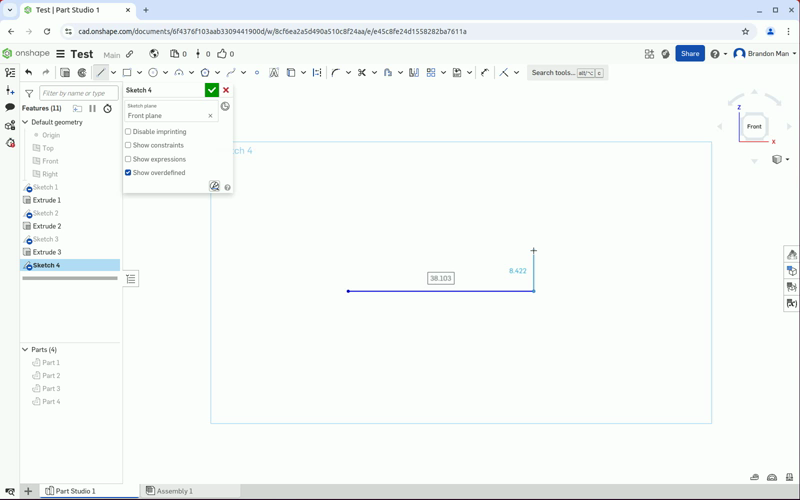
key_up(shift)
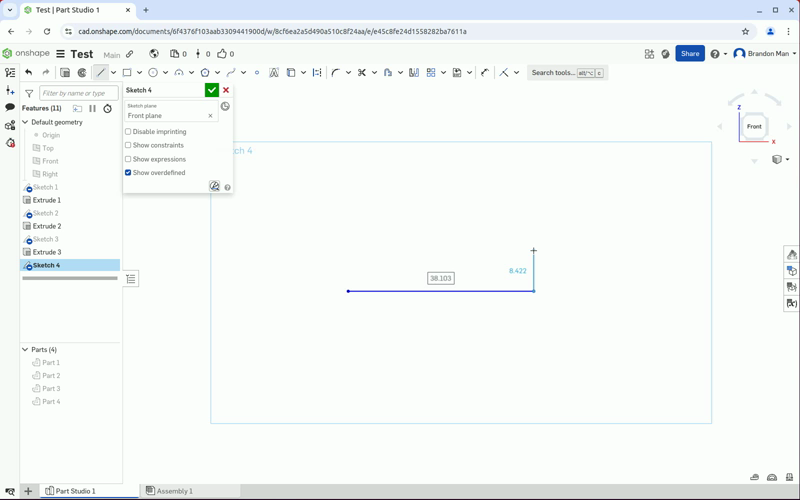
key_down(shift)
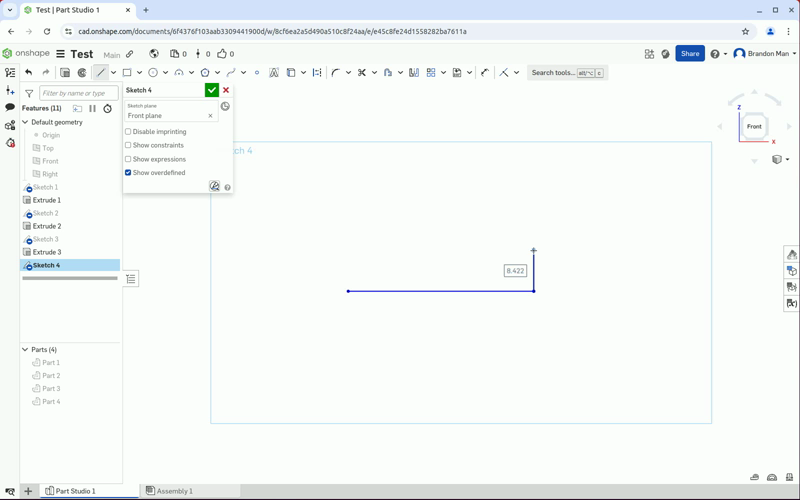
mouse_move(447, 250)
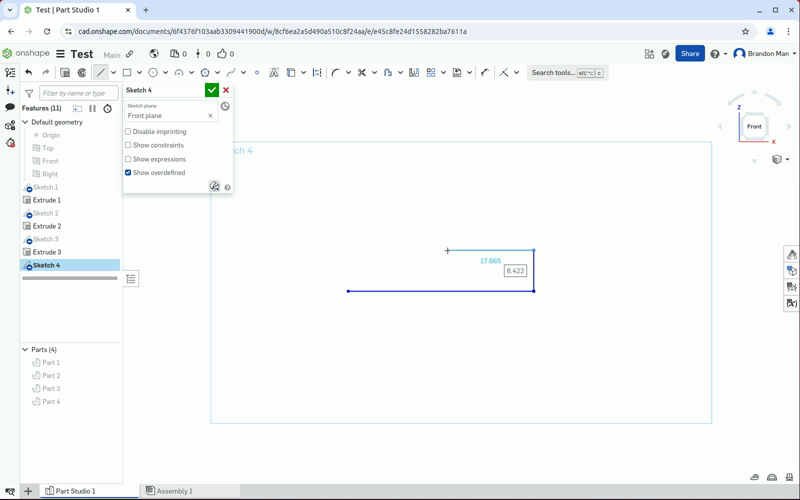
click(447, 250)
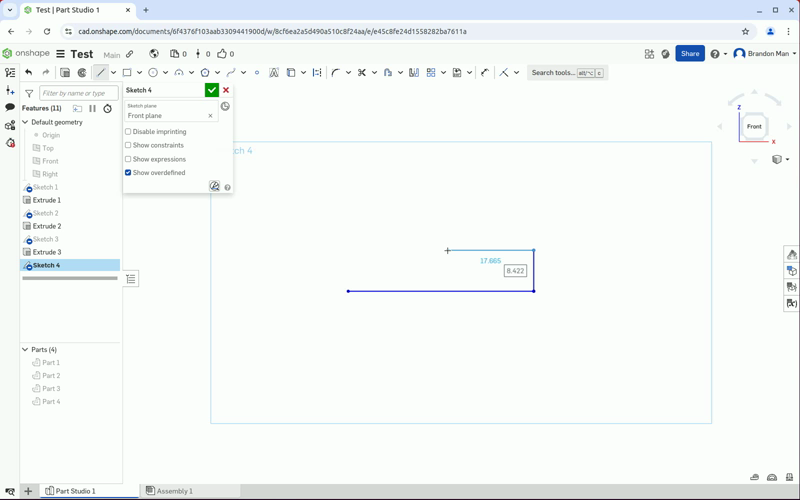
key_up(shift)
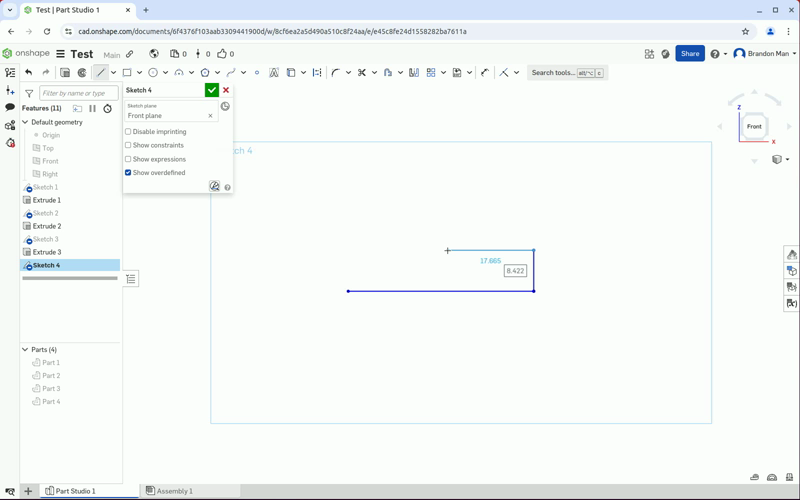
key_down(shift)
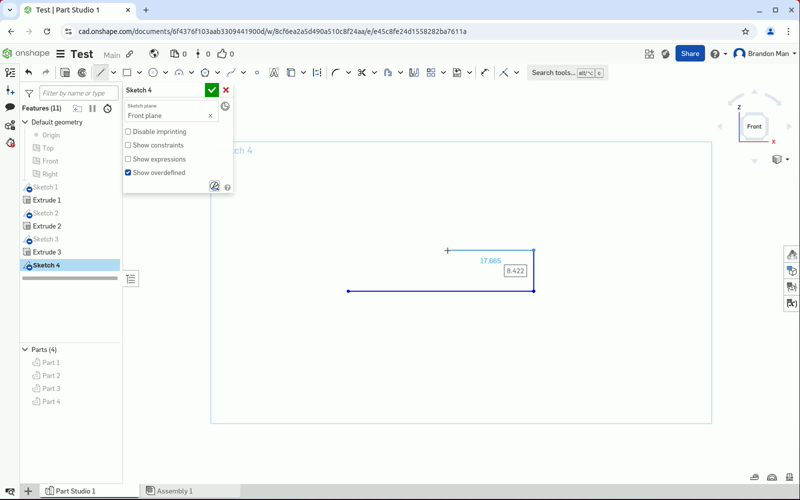
mouse_move(477, 250)
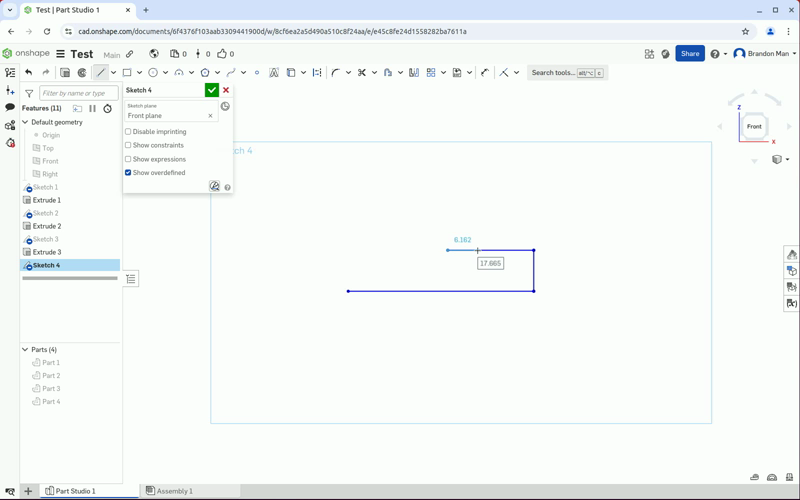
mouse_move(447, 224)
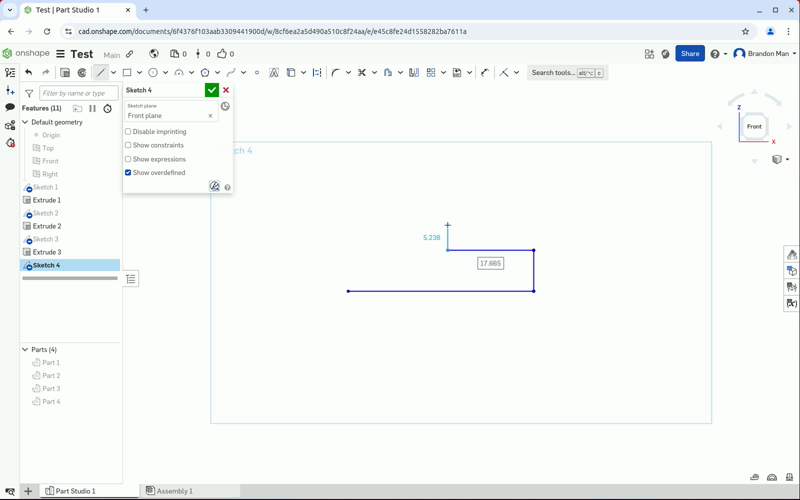
click(447, 224)
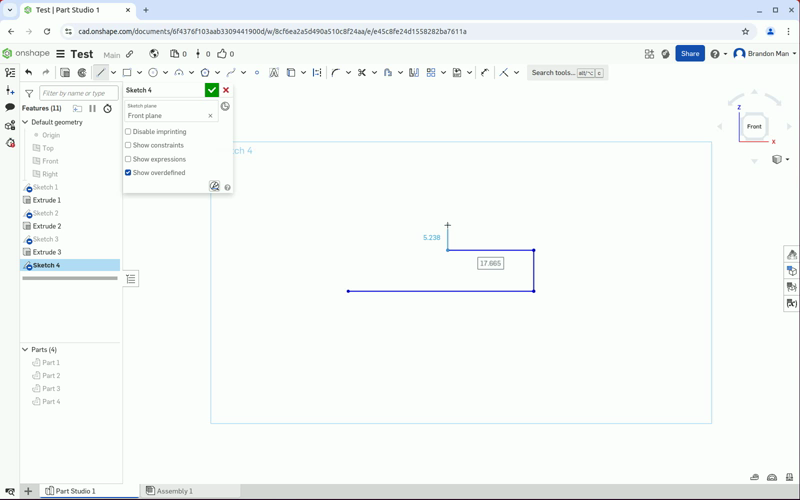
key_up(shift)
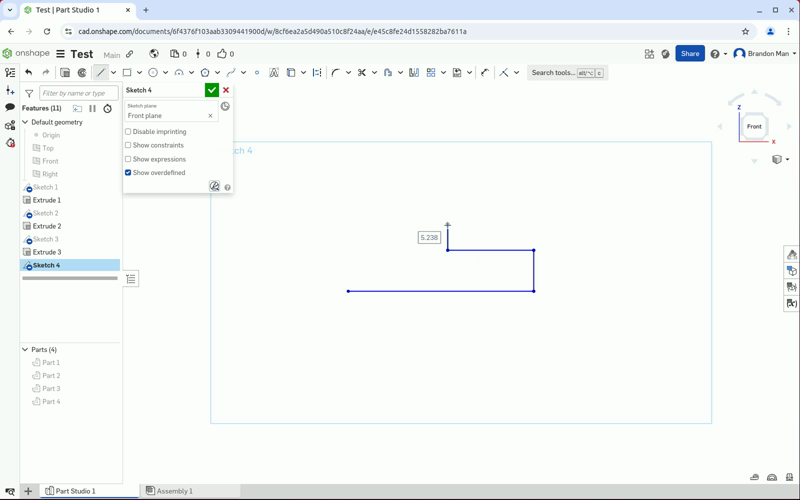
key(esc)
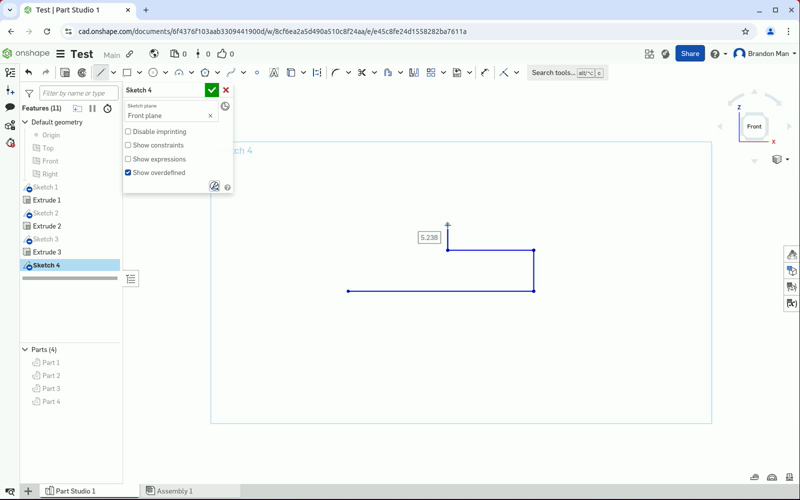
key(a)
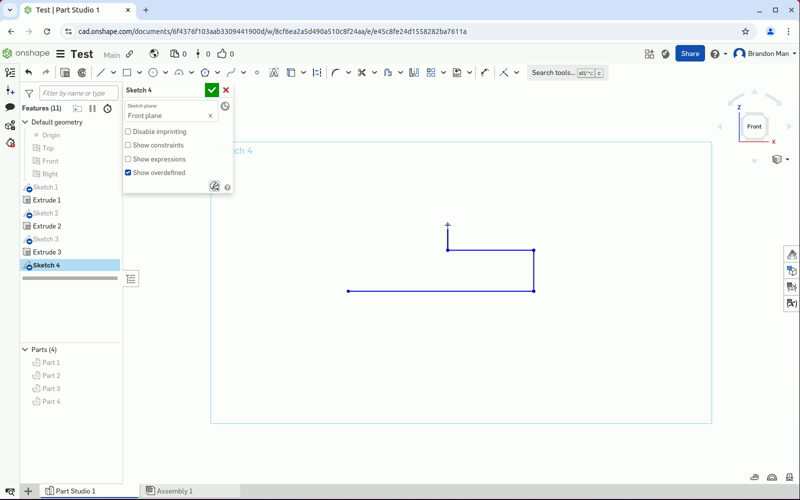
mouse_move(447, 224)
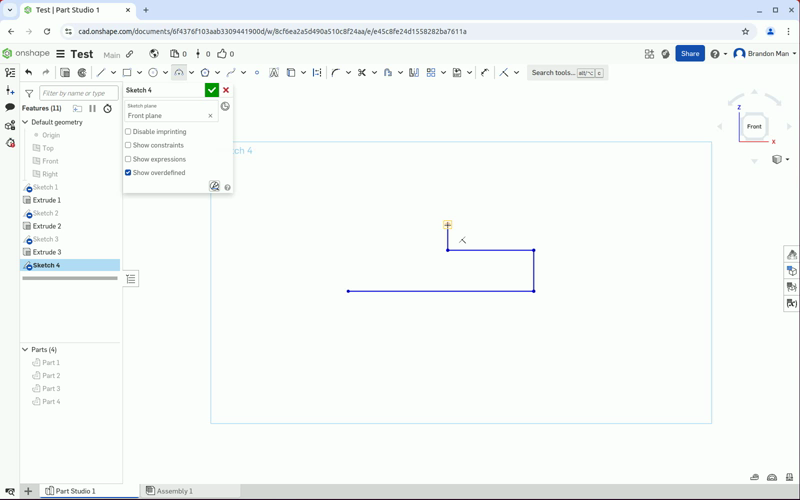
click(447, 224)
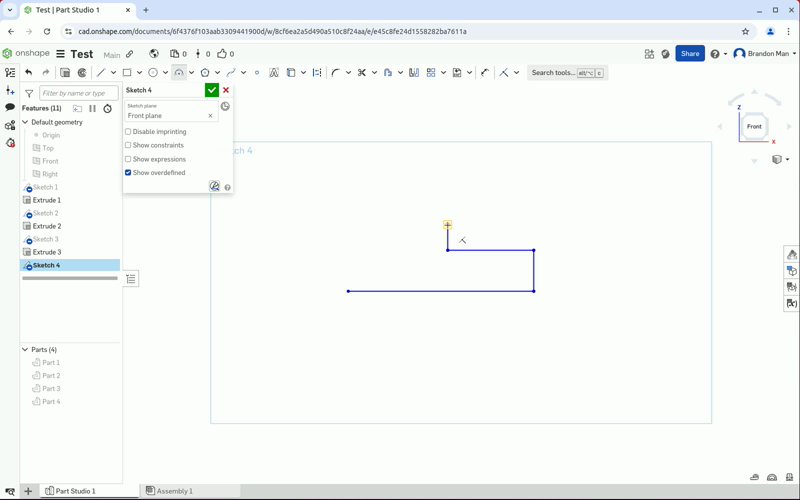
key_down(shift)
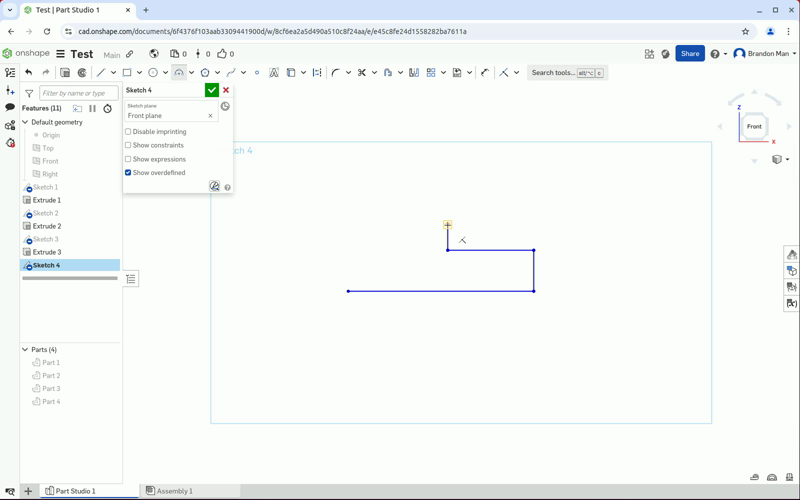
mouse_move(436, 216)
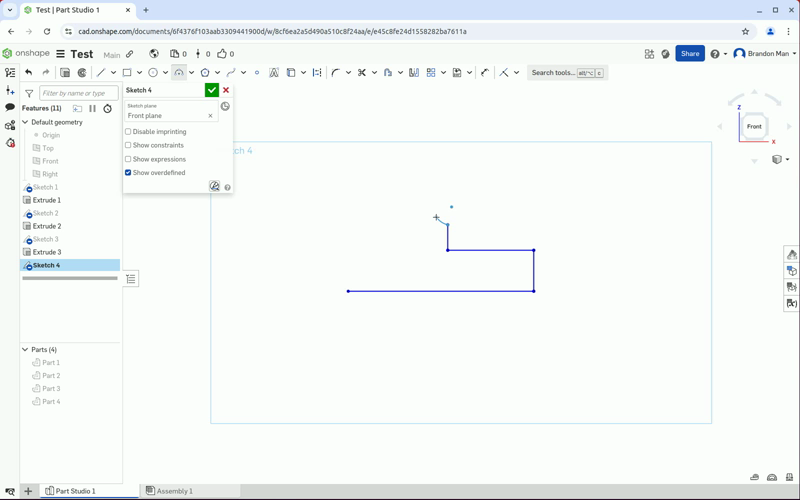
click(436, 216)
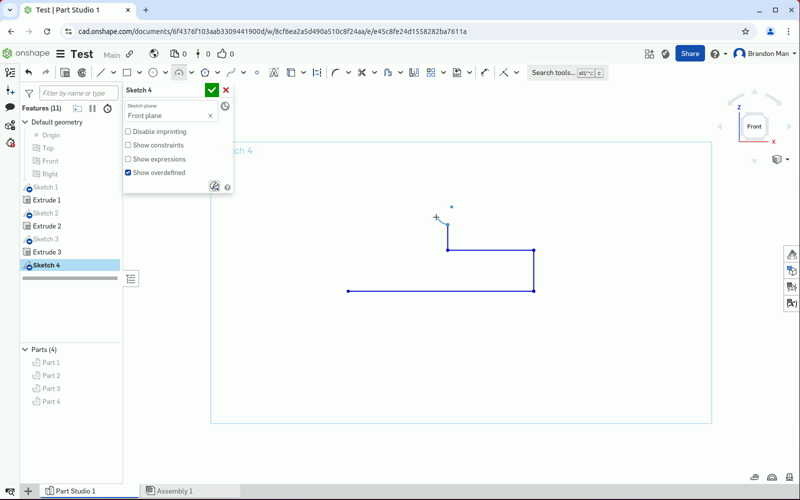
mouse_move(434, 231)
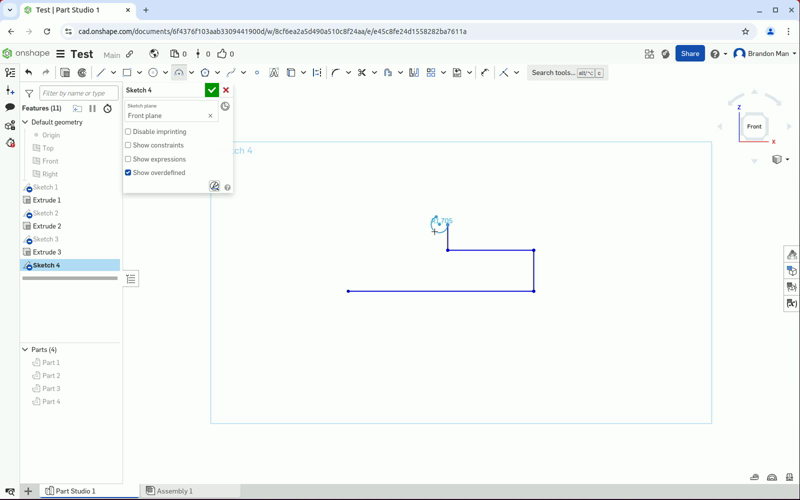
click(434, 231)
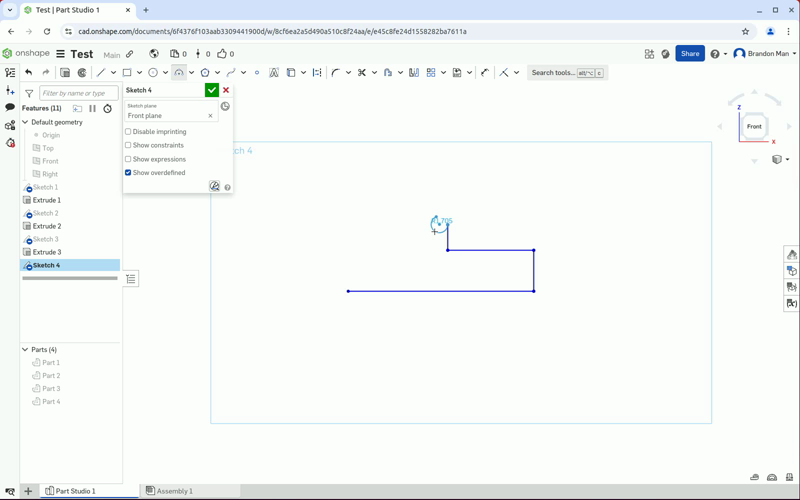
key_up(shift)
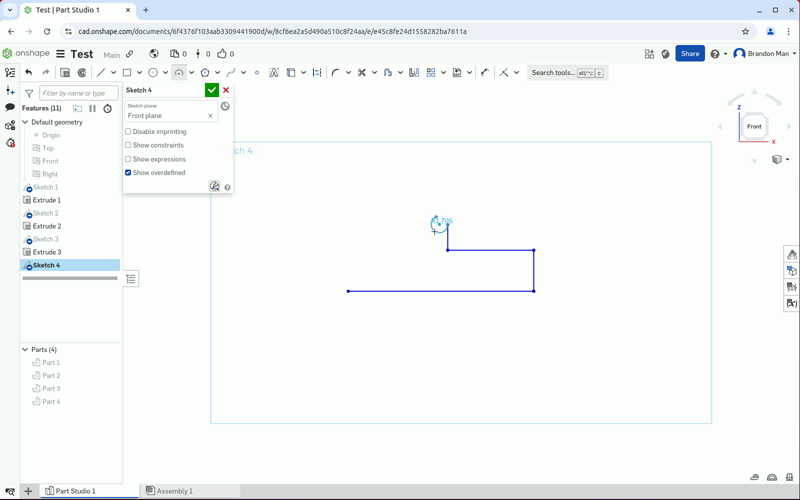
key(esc)
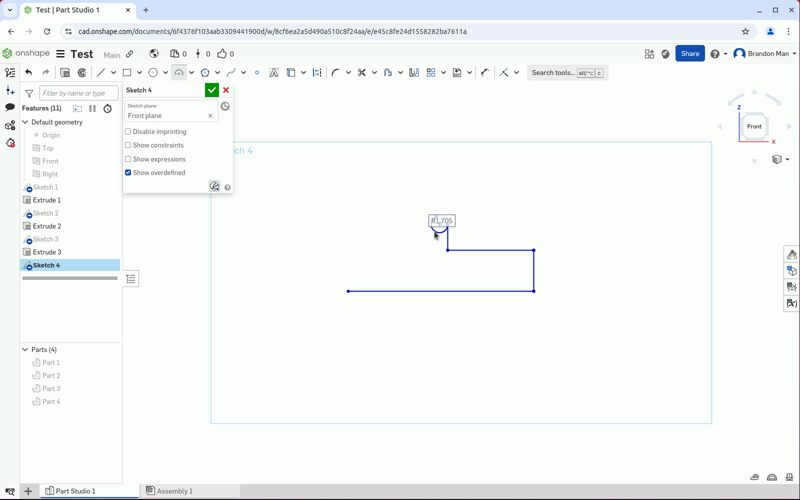
key(l)
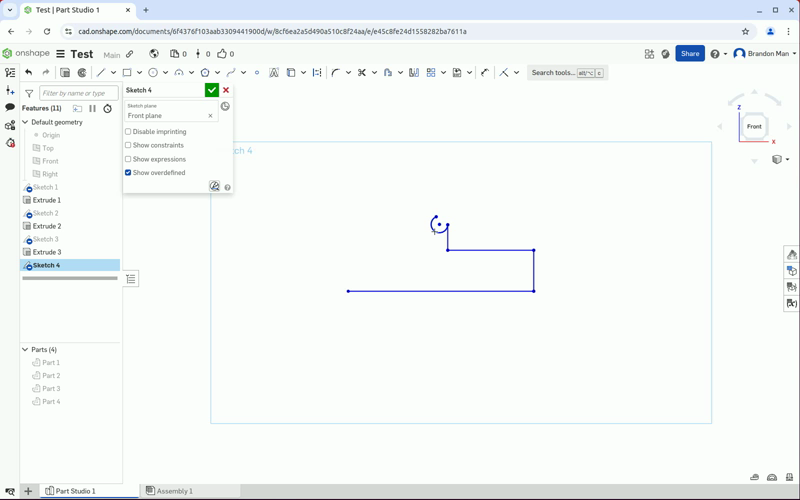
mouse_move(436, 216)
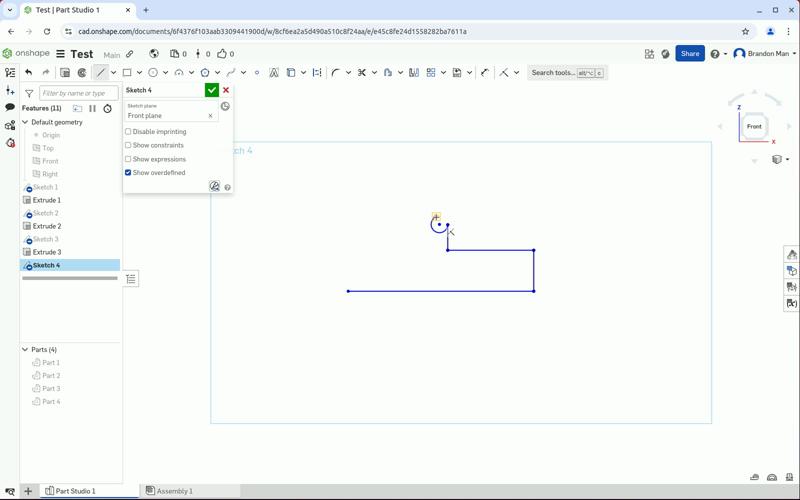
click(436, 216)
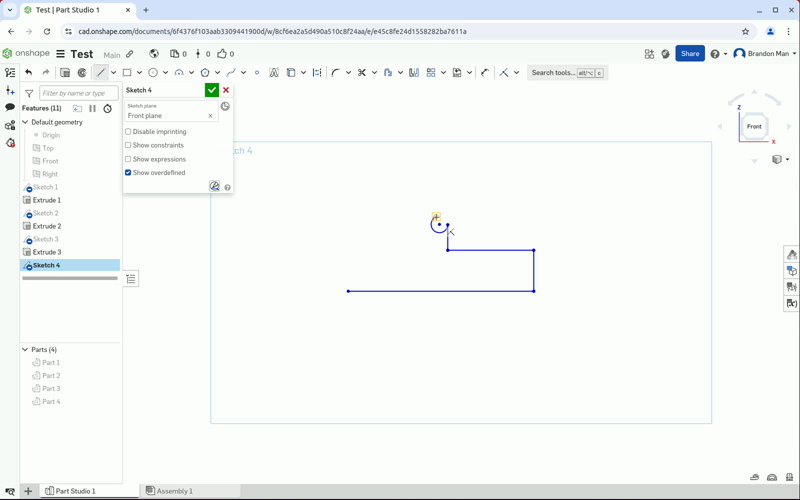
key_down(shift)
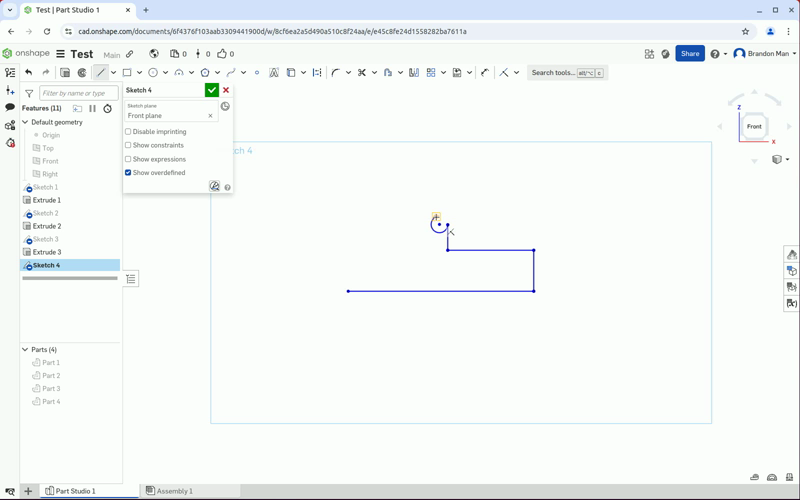
mouse_move(348, 216)
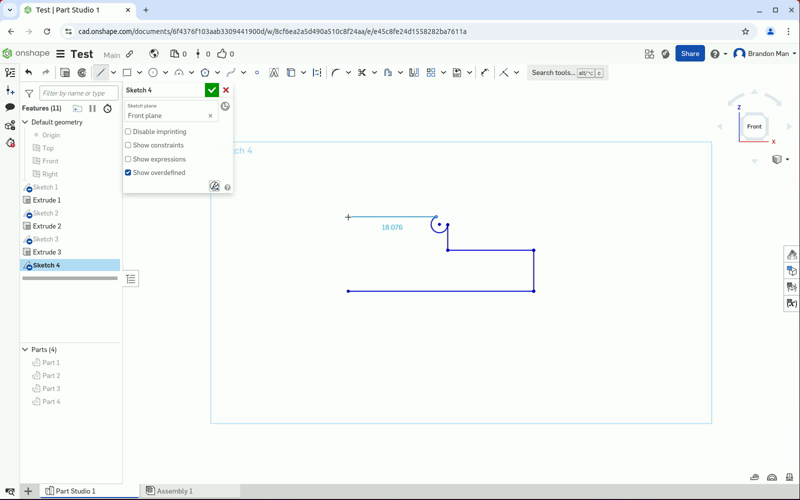
click(348, 216)
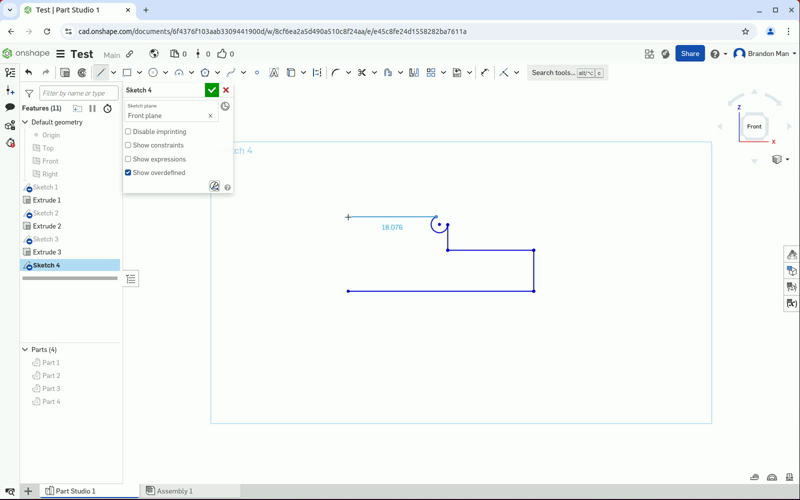
key_up(shift)
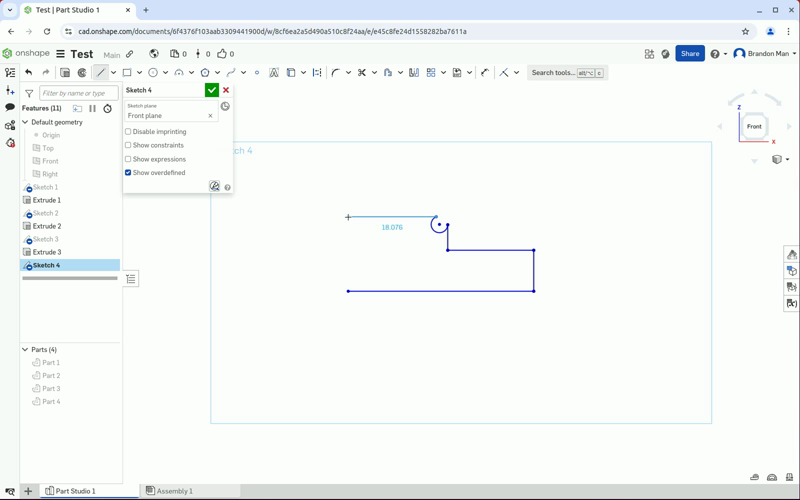
key_down(shift)
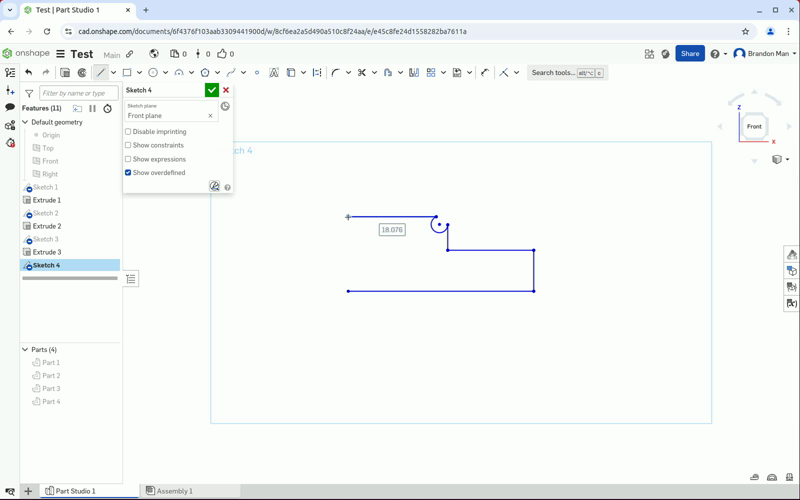
mouse_move(348, 291)
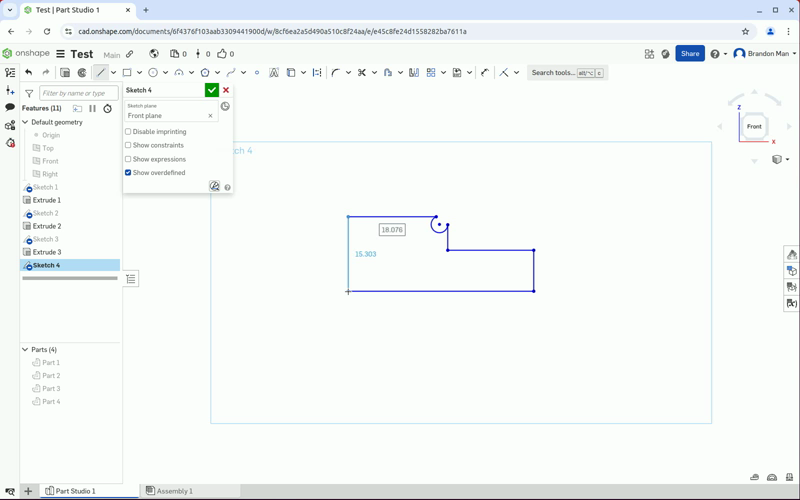
key_up(shift)
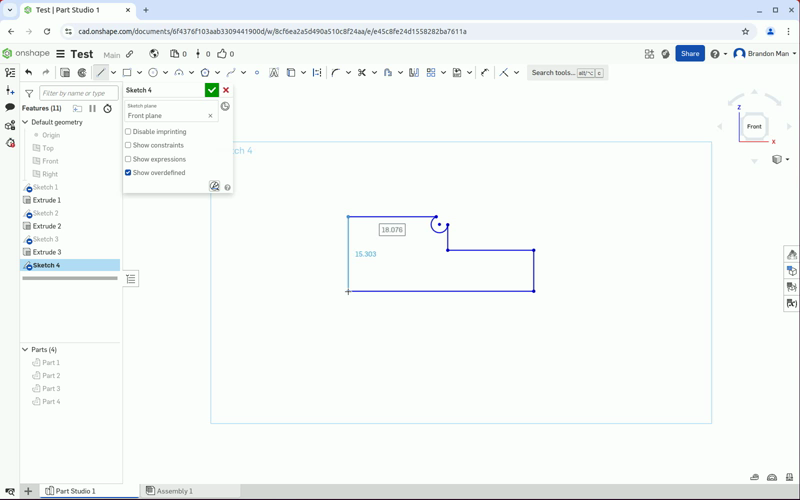
click(348, 291)
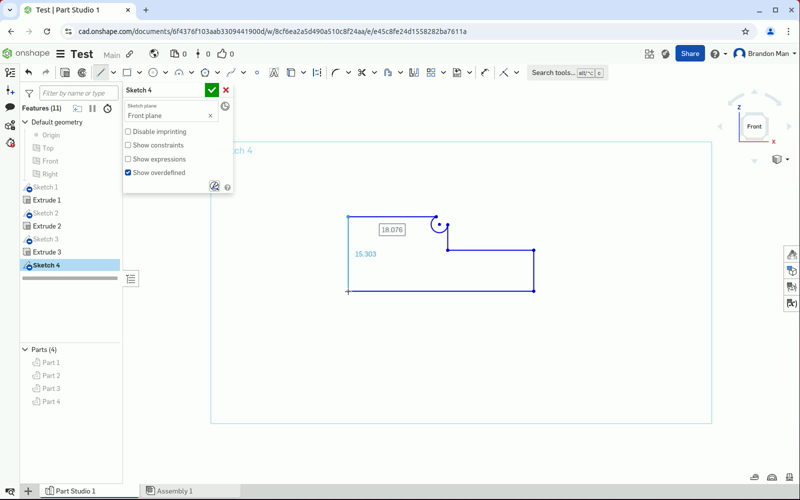
key(esc)
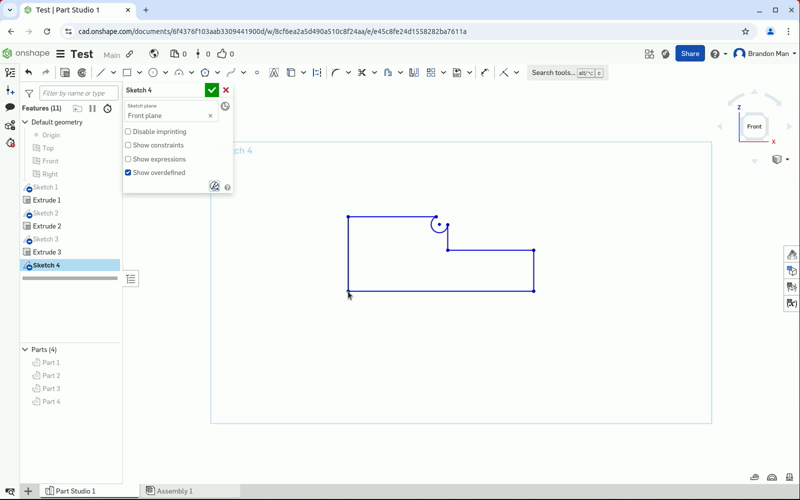
key(c)
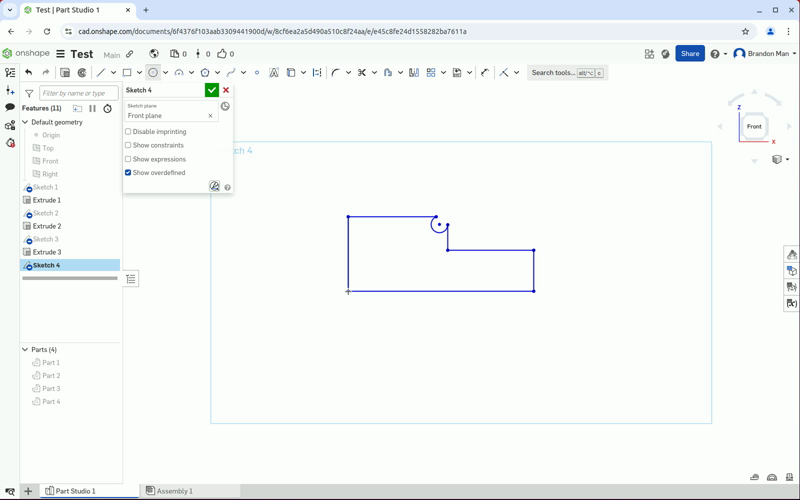
key_down(shift)
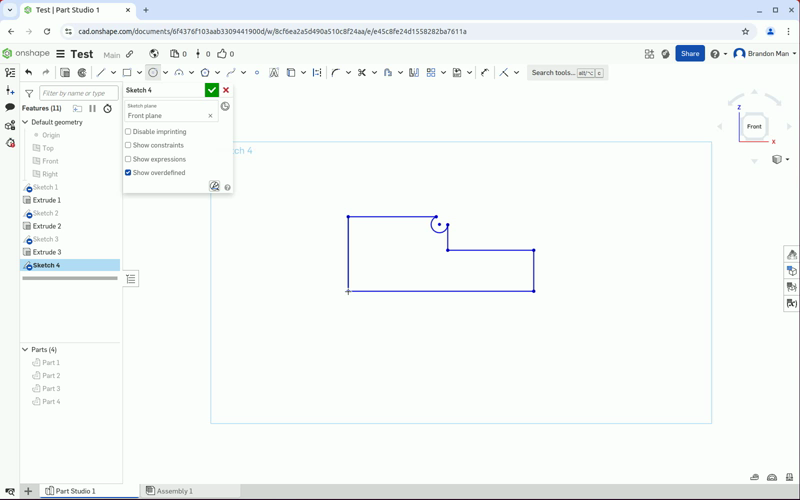
mouse_move(354, 222)
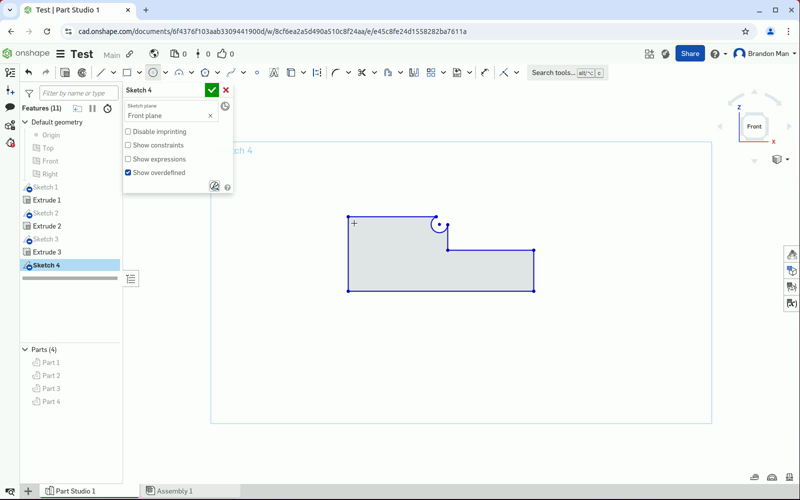
click(354, 222)
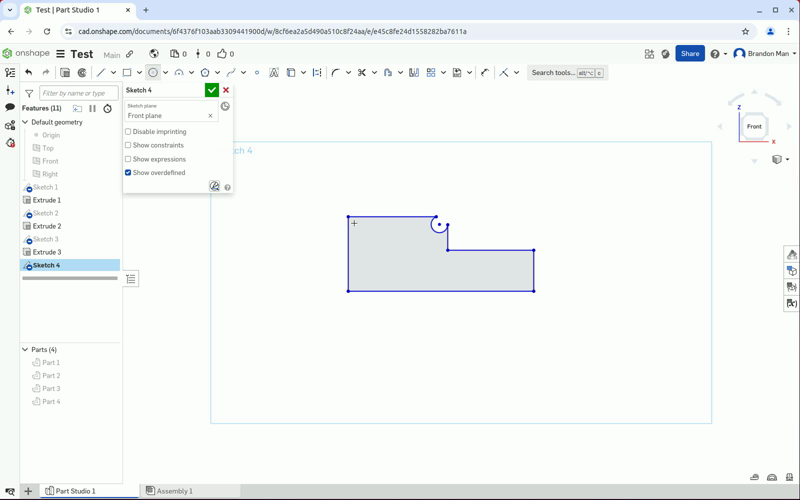
key_up(shift)
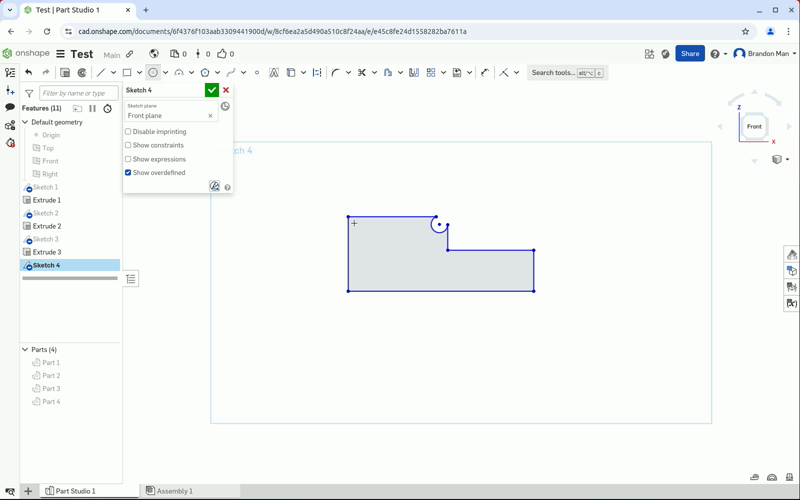
mouse_move(360, 222)
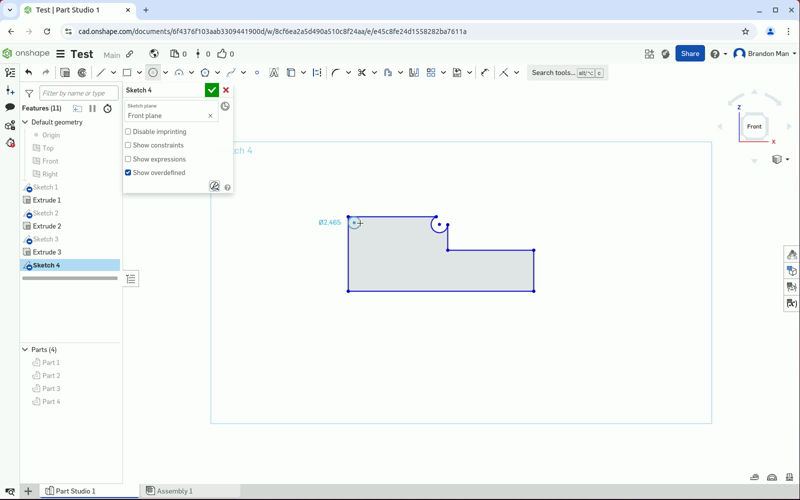
click(360, 222)
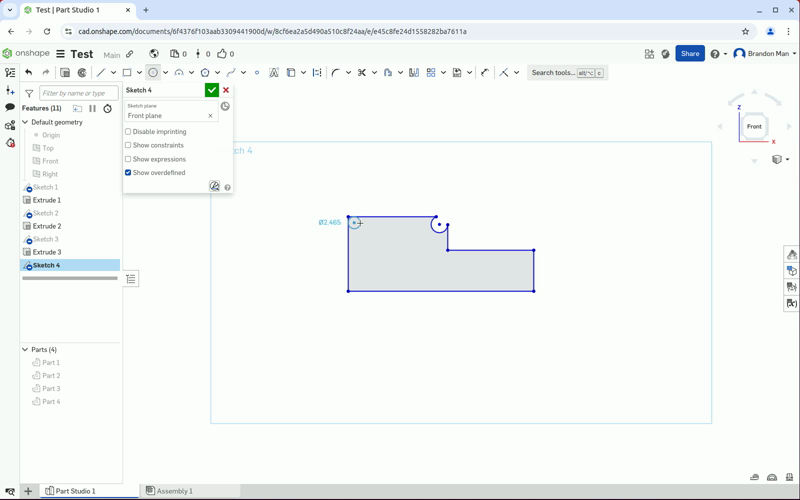
key(esc)
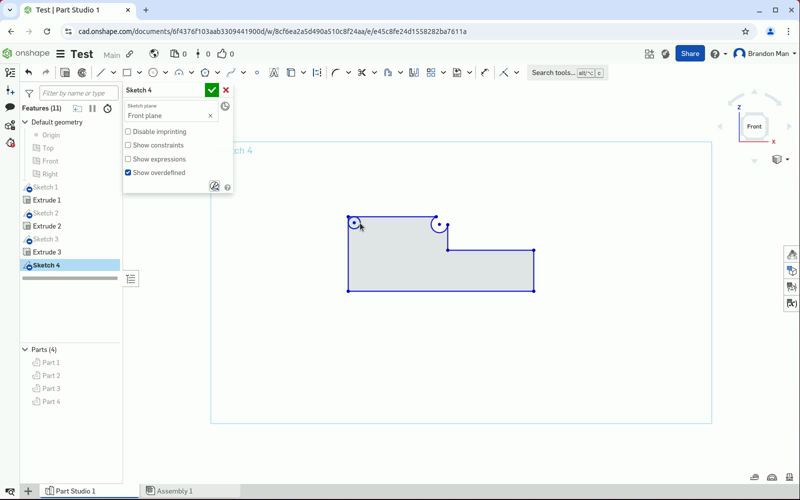
key(c)
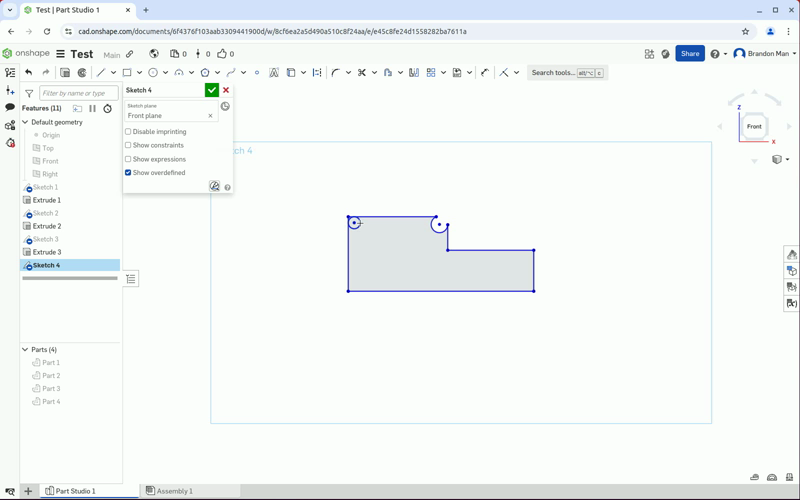
key_down(shift)
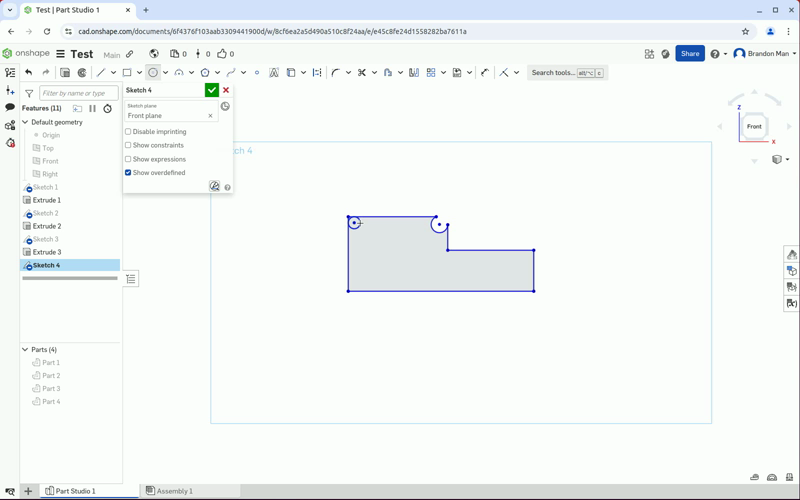
mouse_move(358, 283)
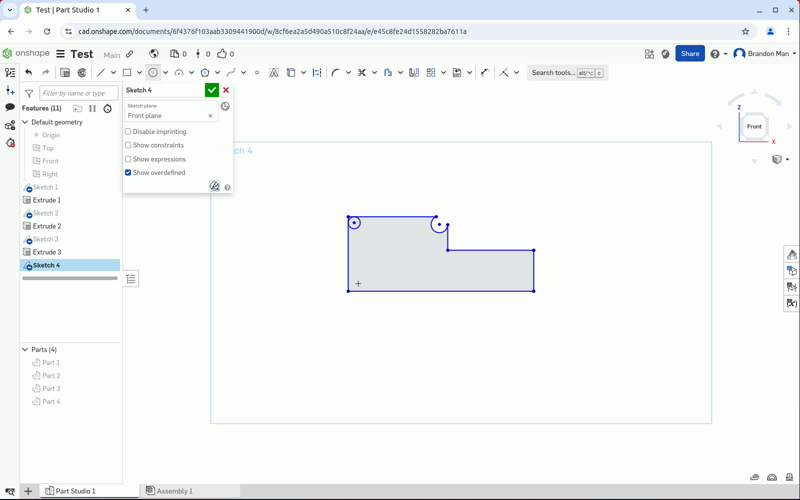
click(358, 283)
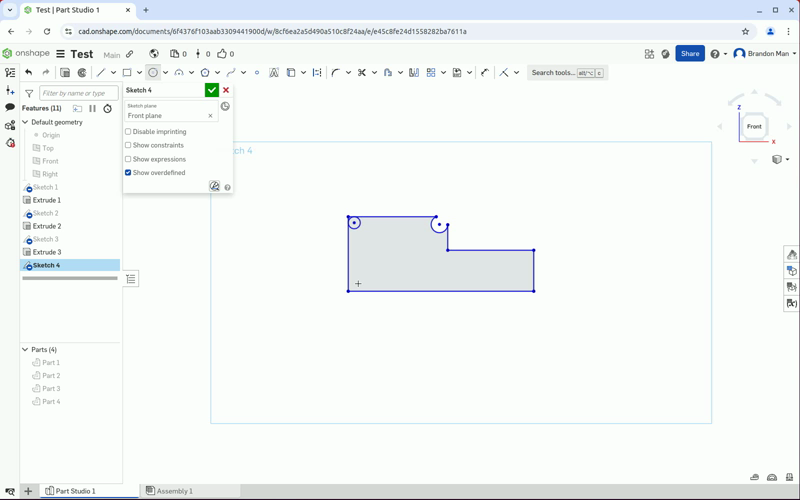
key_up(shift)
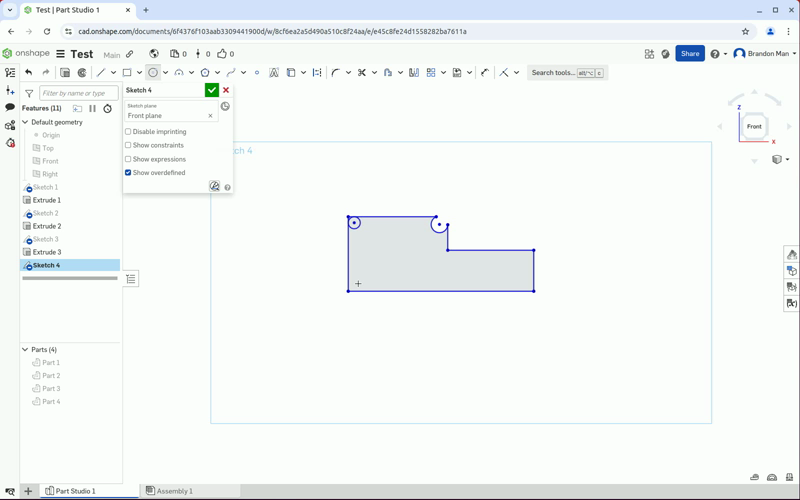
mouse_move(362, 283)
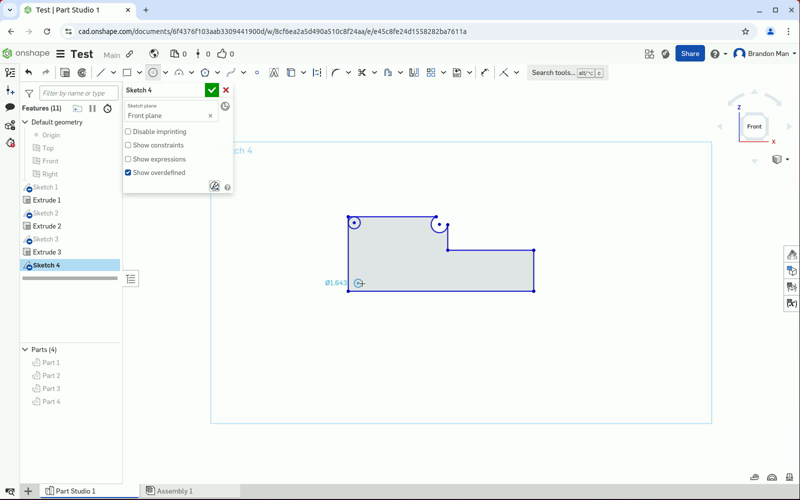
click(362, 283)
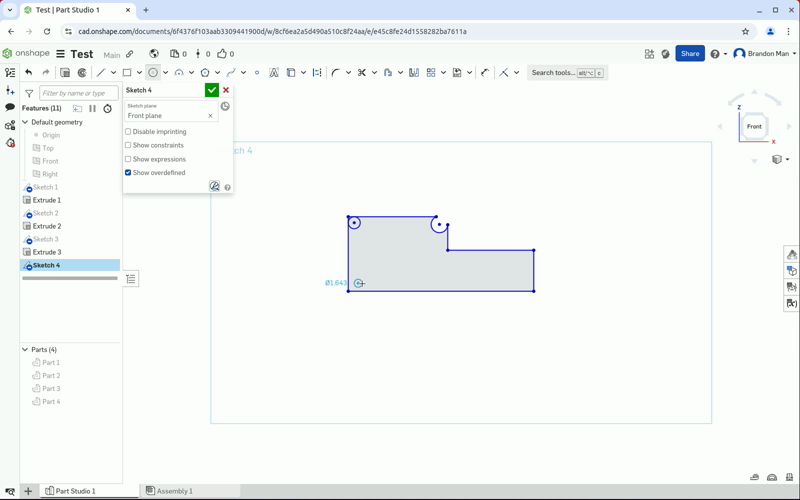
key(esc)
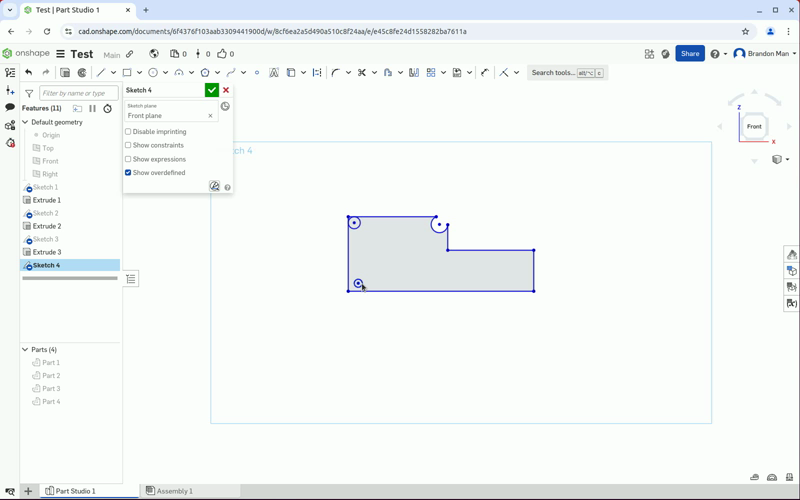
key(c)
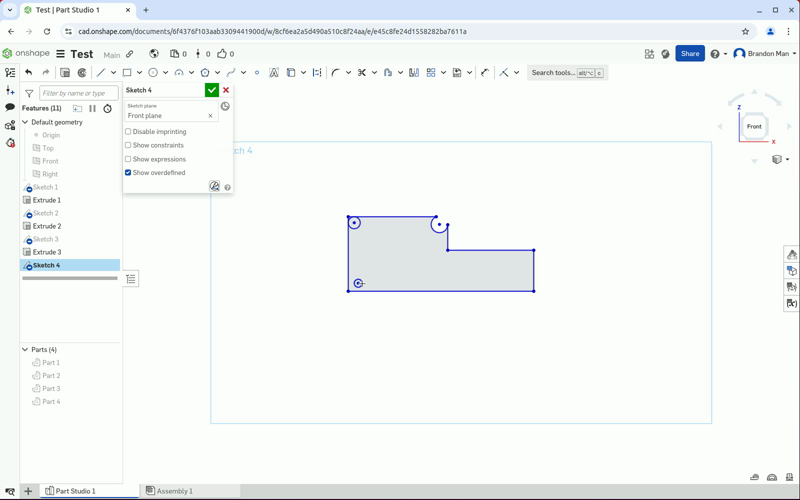
key_down(shift)
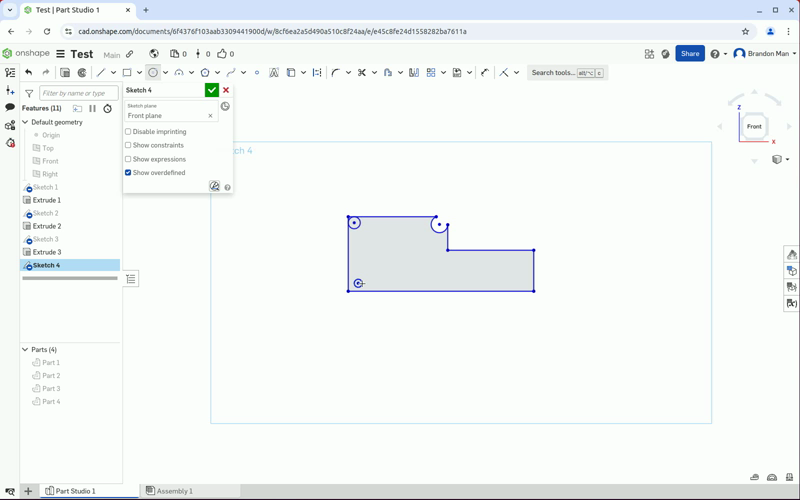
mouse_move(393, 255)
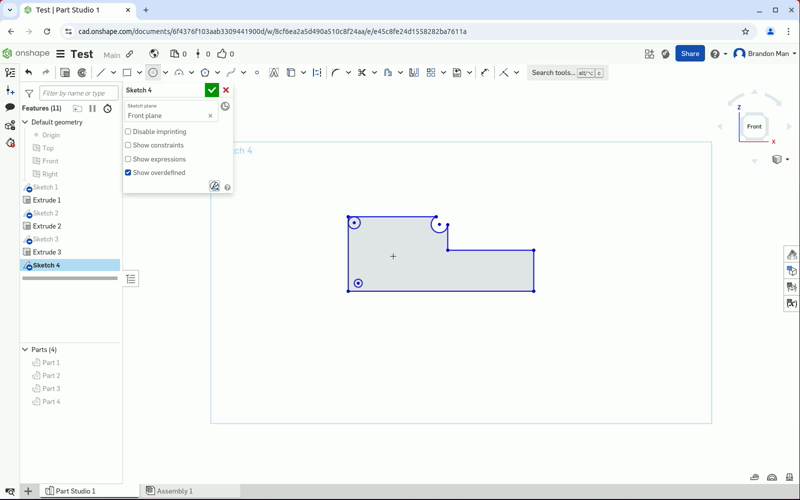
click(393, 255)
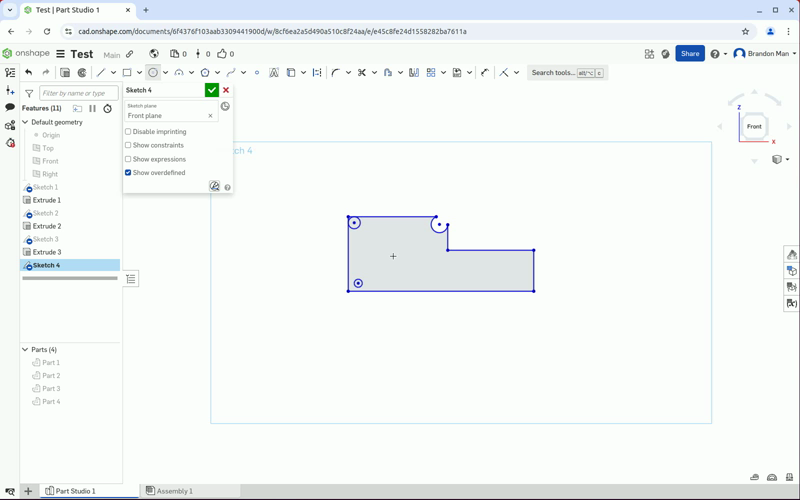
key_up(shift)
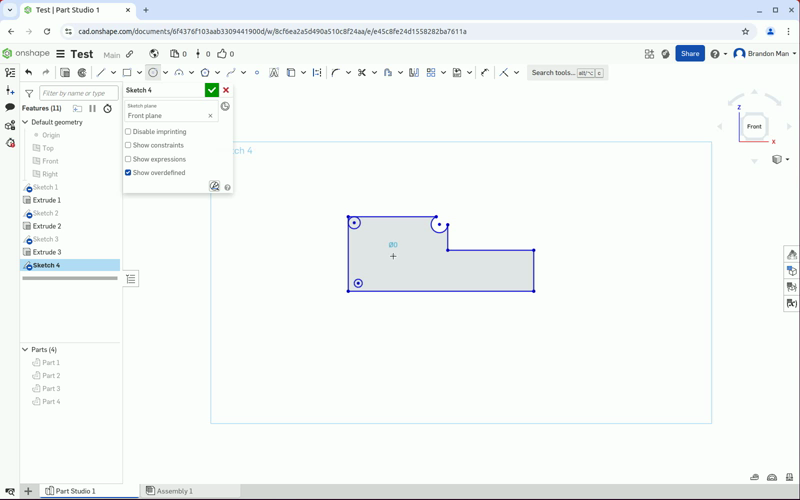
mouse_move(410, 255)
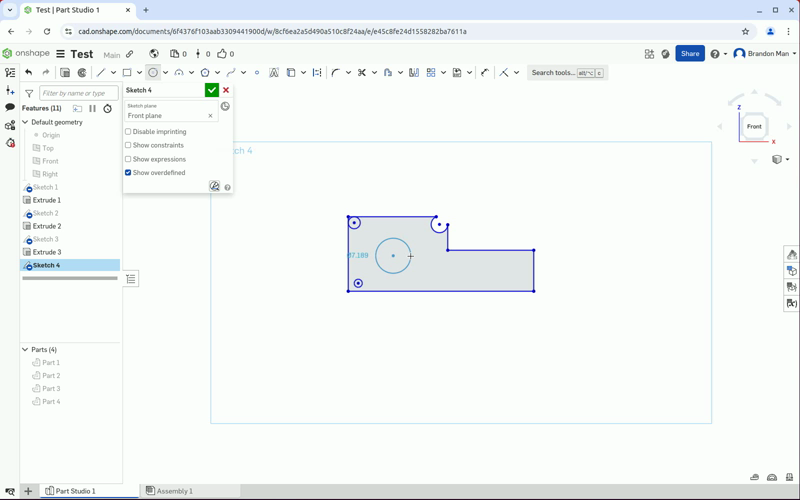
click(410, 255)
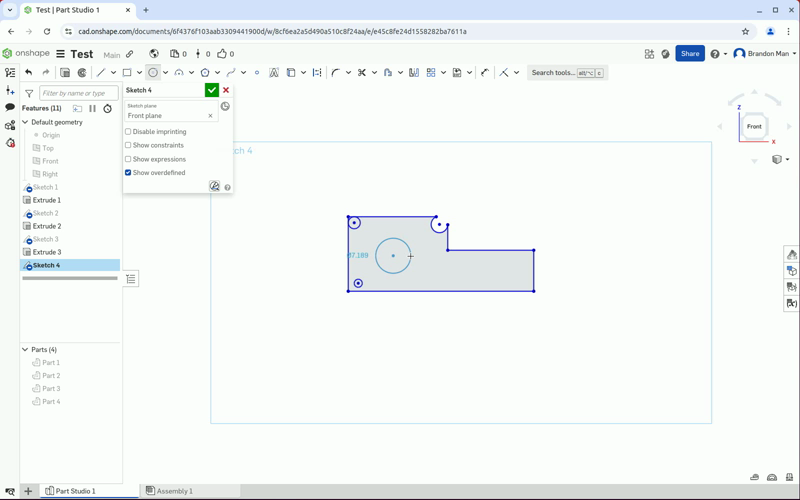
key(esc)
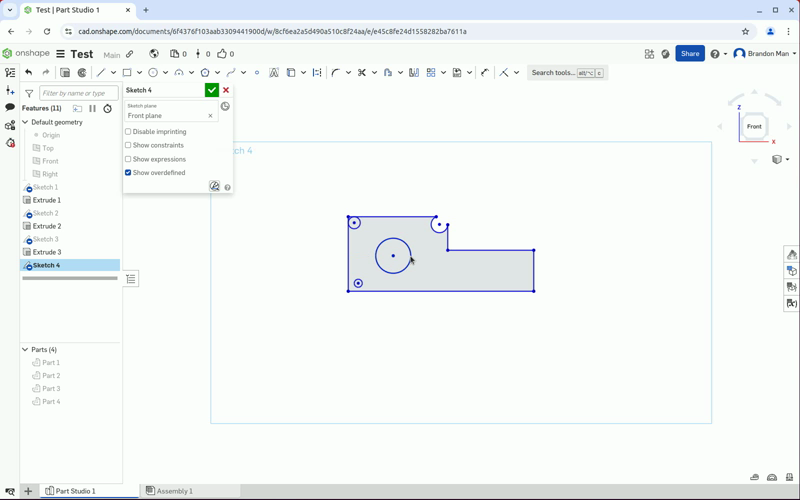
key(c)
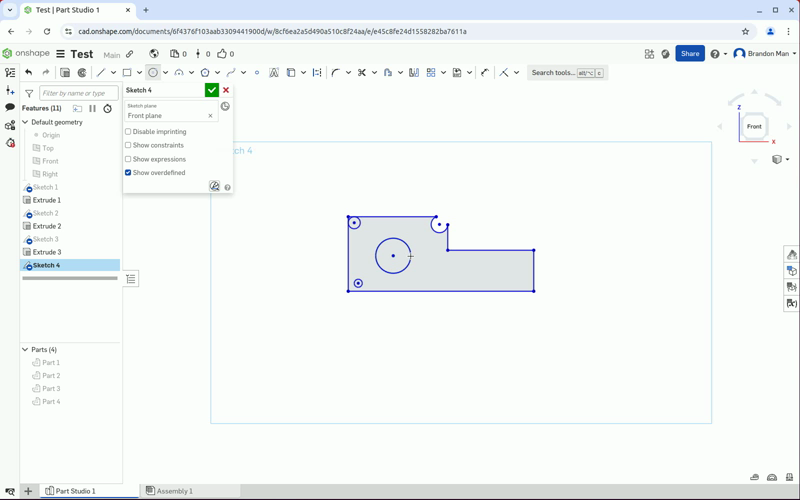
key_down(shift)
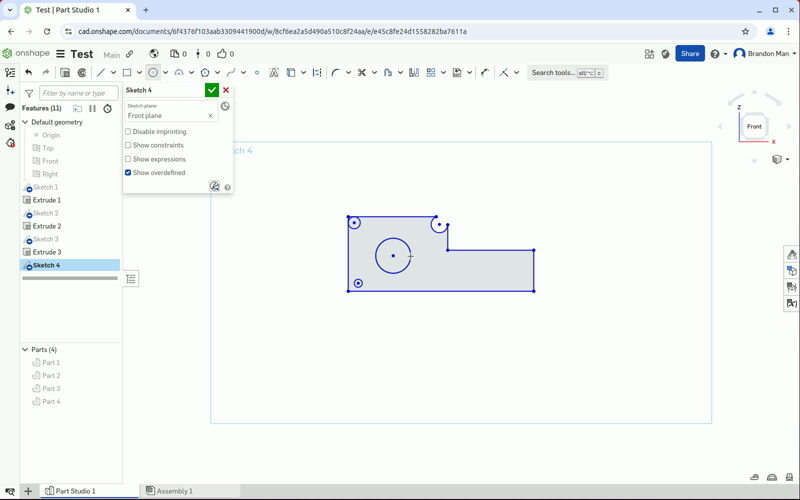
mouse_move(434, 283)
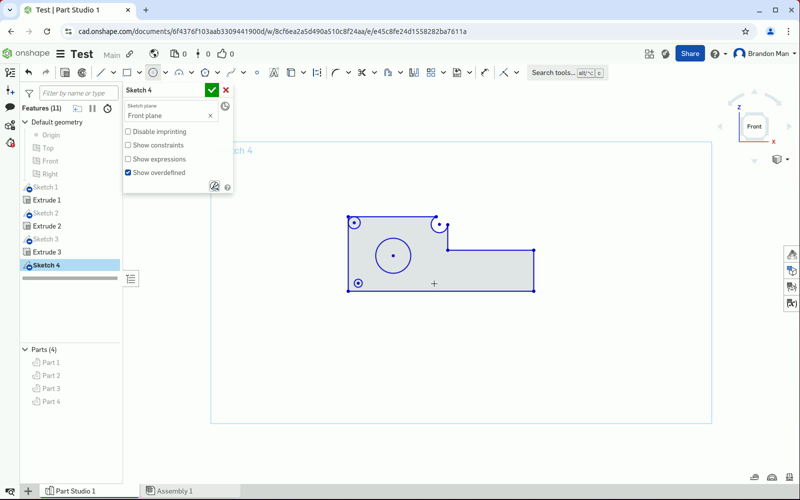
click(434, 283)
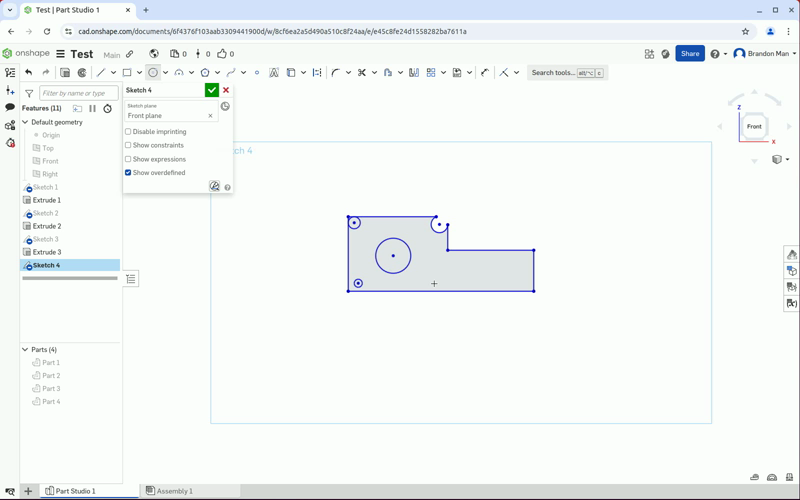
key_up(shift)
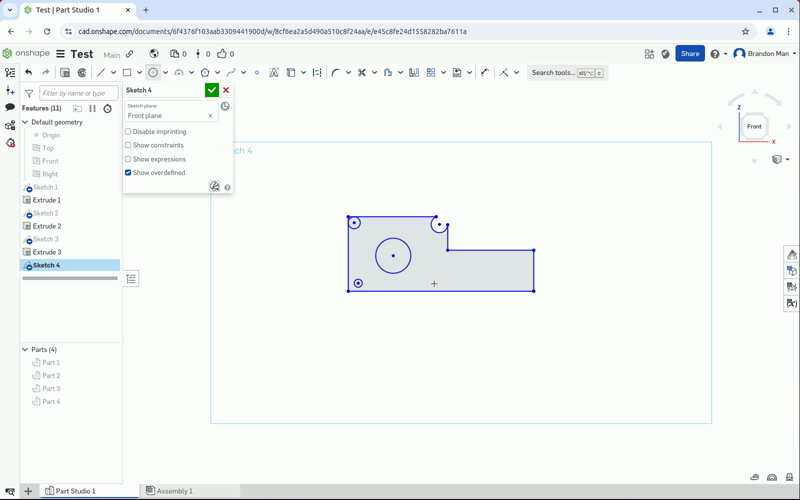
mouse_move(440, 283)
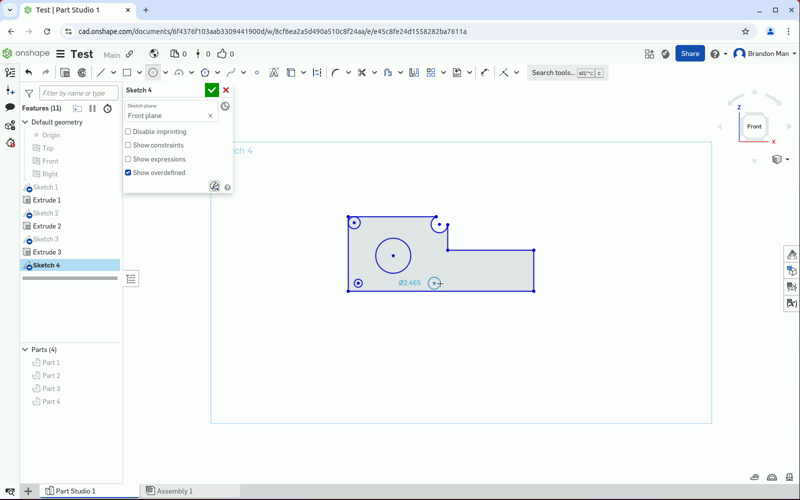
click(440, 283)
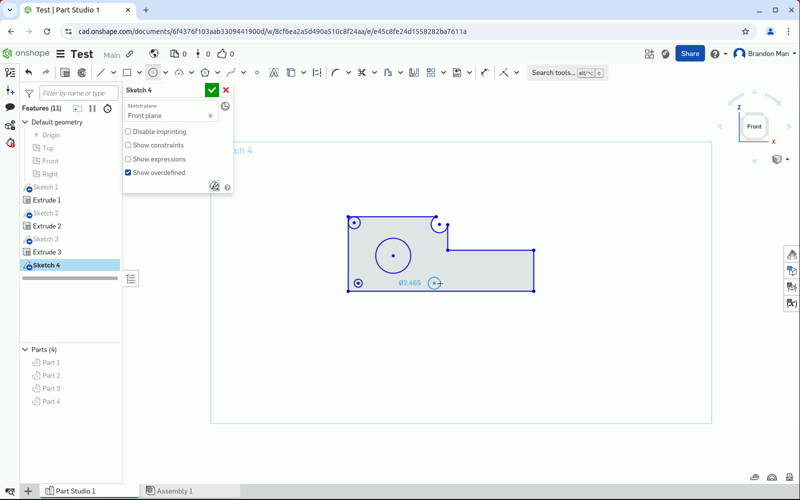
key(esc)
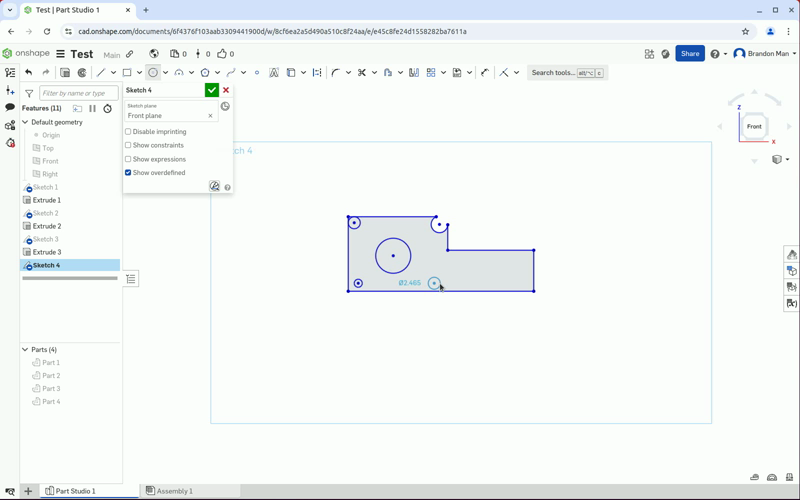
key(c)
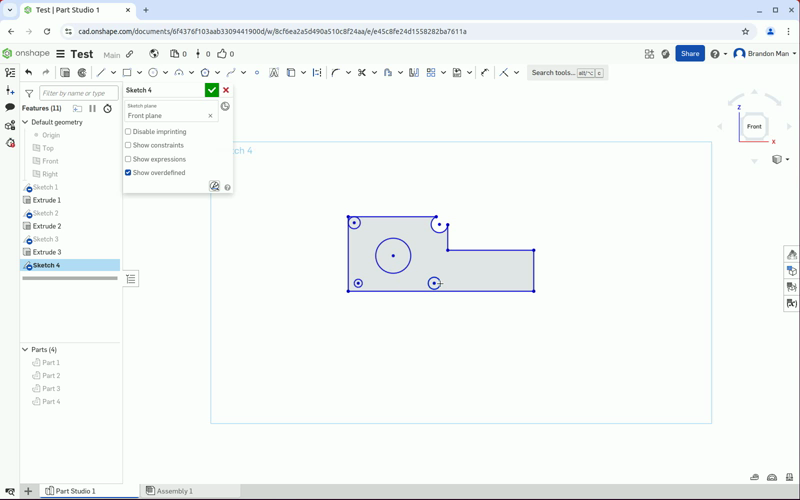
key_down(shift)
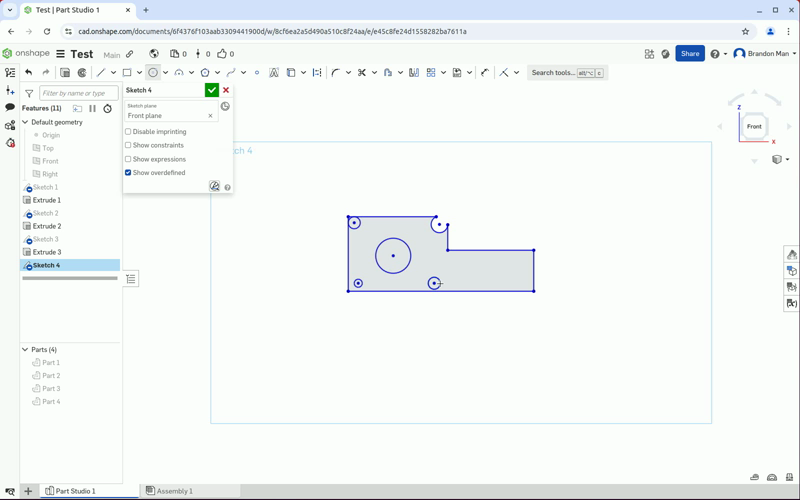
mouse_move(522, 271)
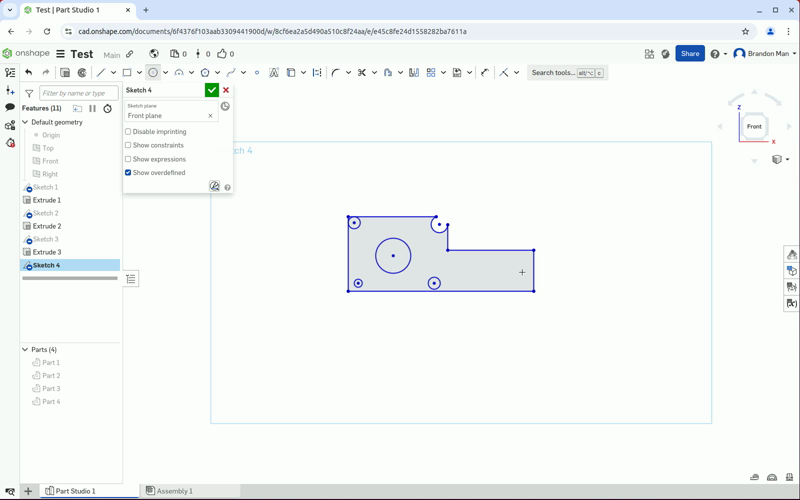
click(522, 271)
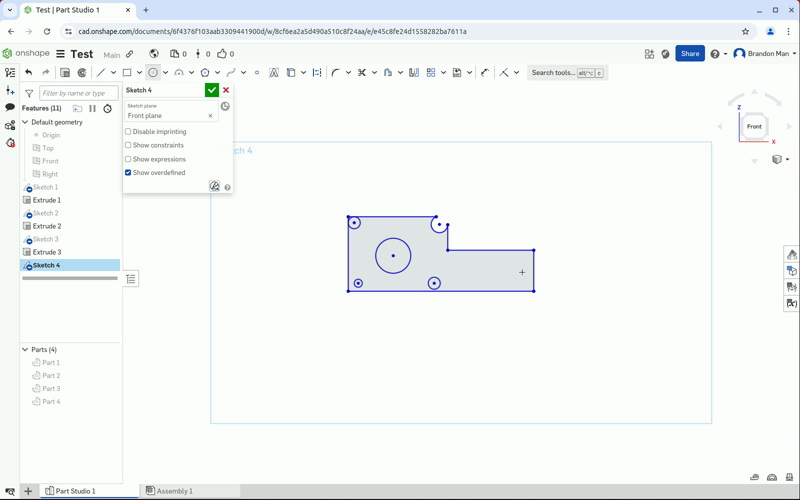
key_up(shift)
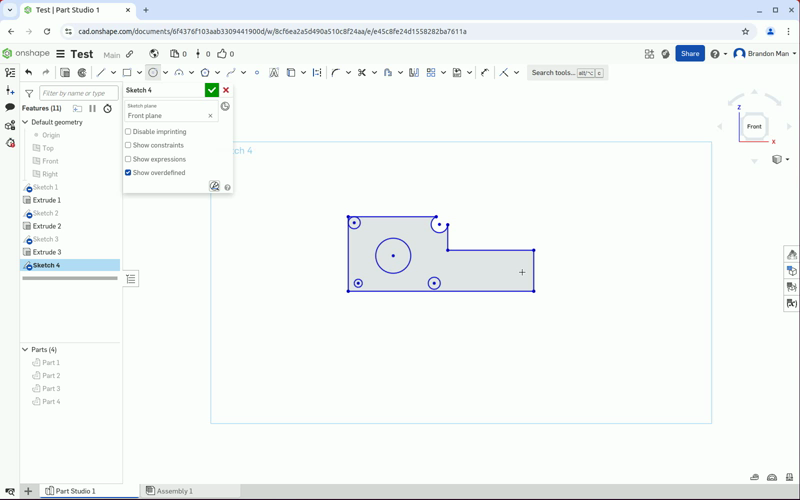
mouse_move(533, 271)
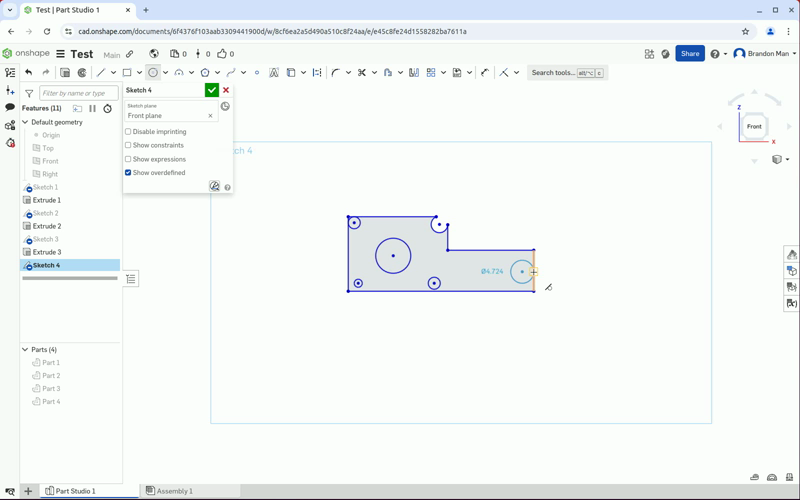
click(533, 271)
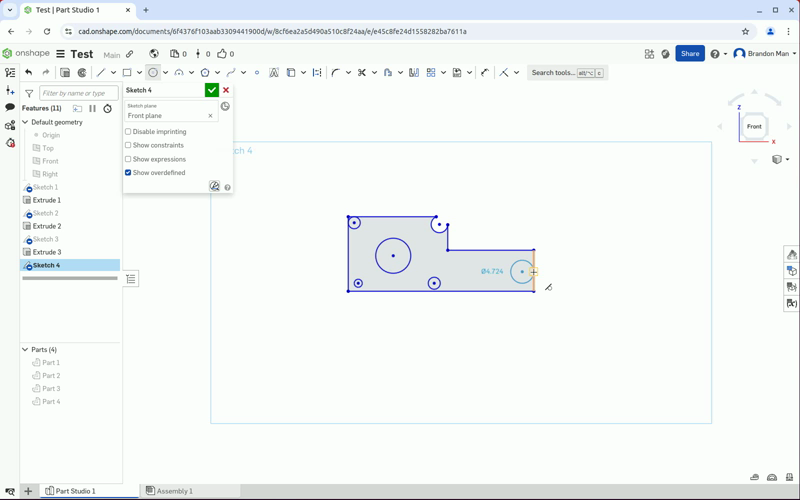
key(esc)
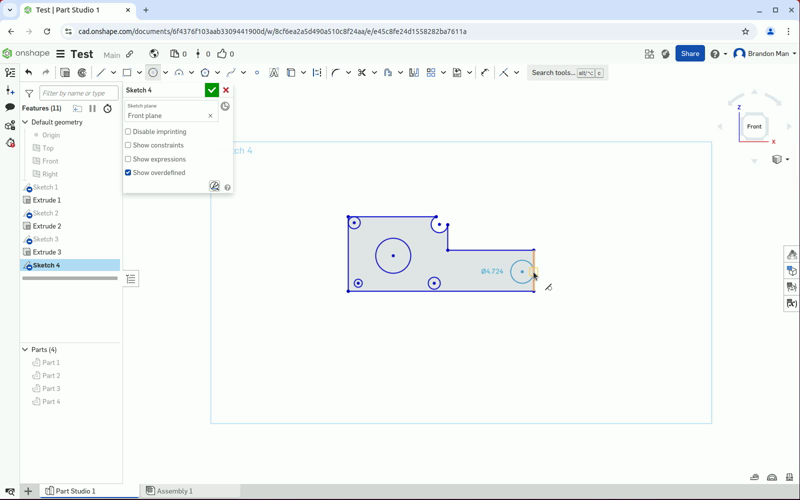
mouse_move(449, 263)
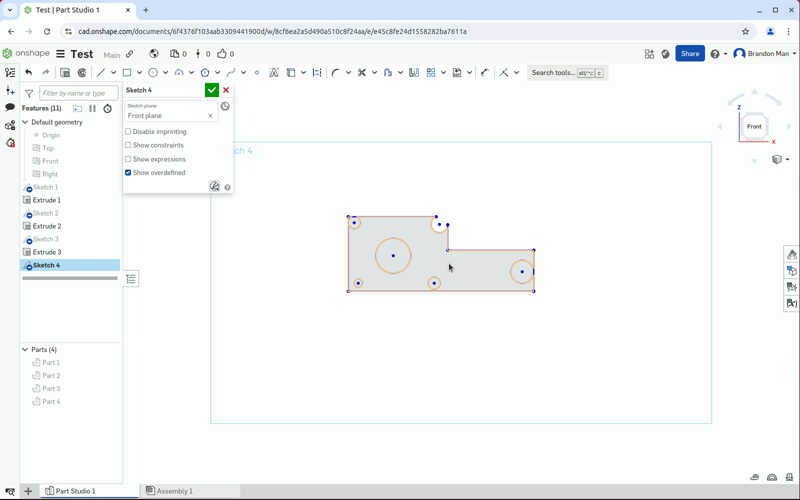
click(449, 263)
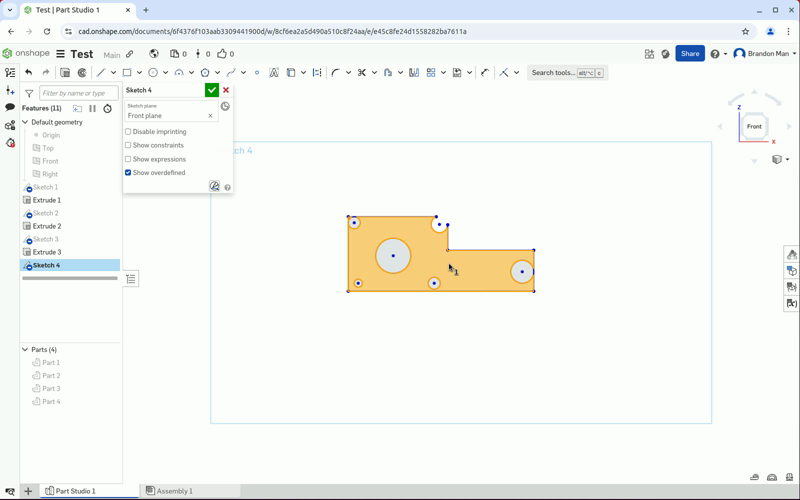
mouse_move(73, 352)
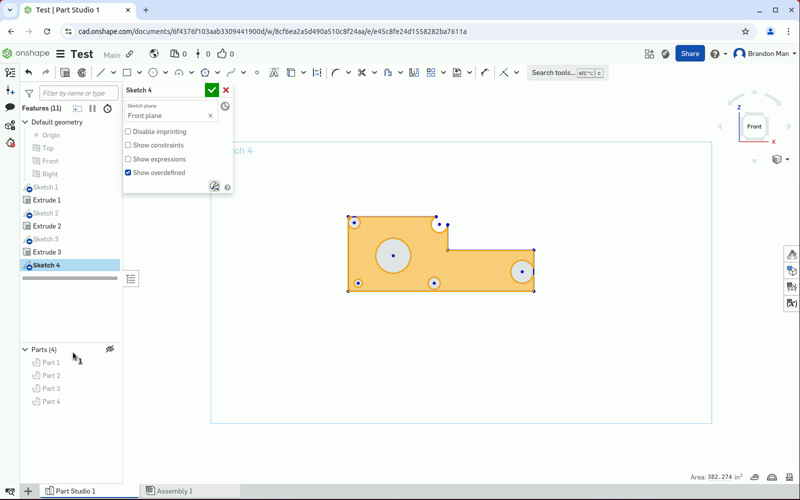
key(shift+y)
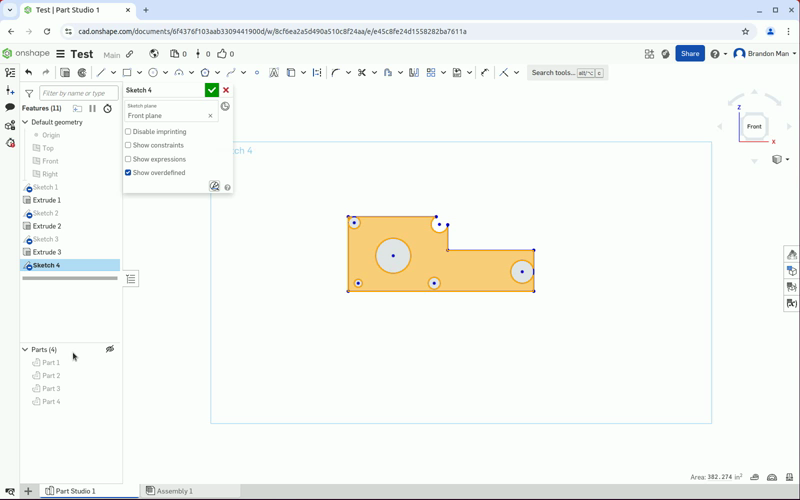
key(shift+e)
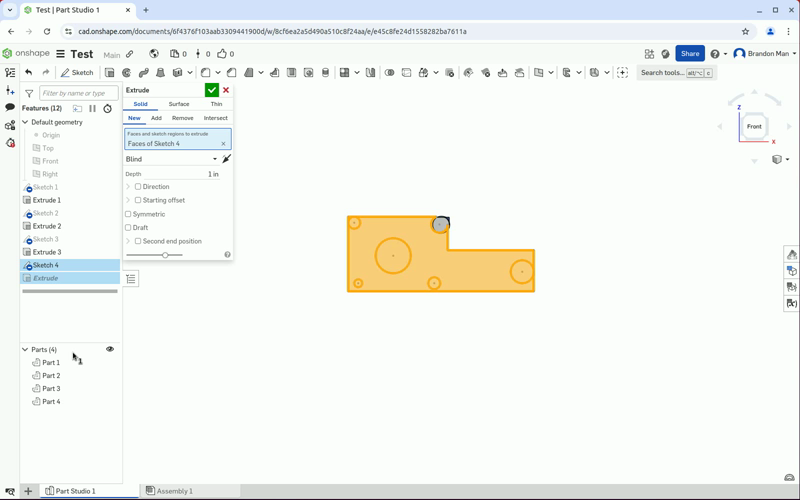
mouse_move(143, 106)
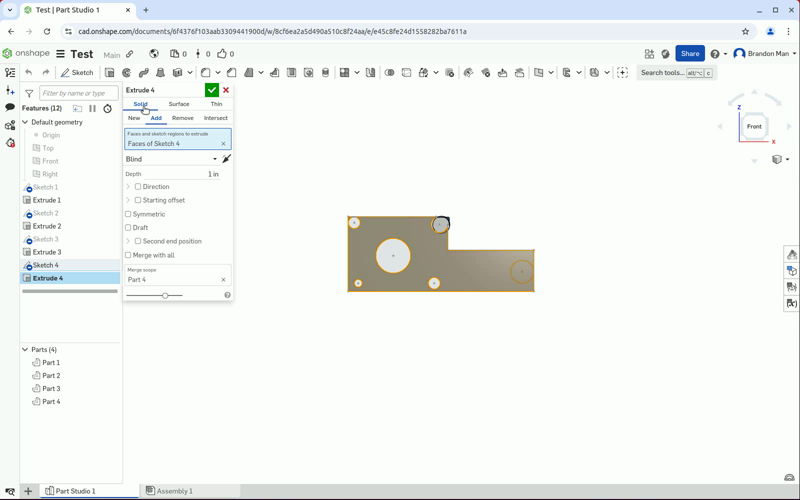
click(143, 106)
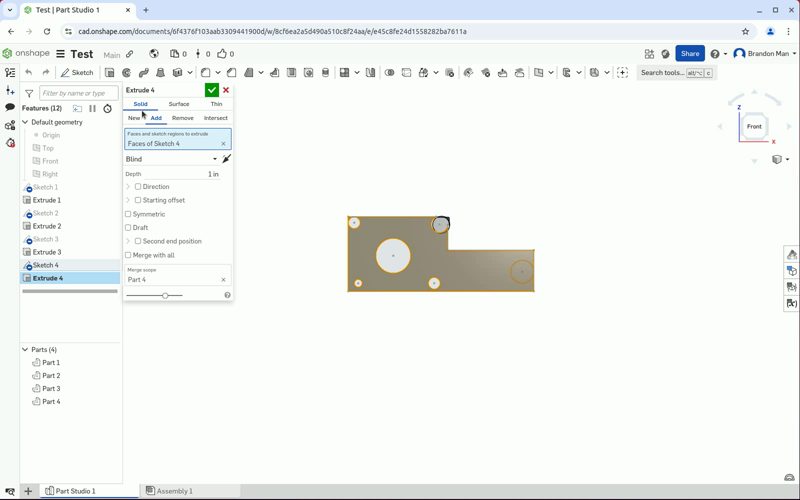
mouse_move(137, 120)
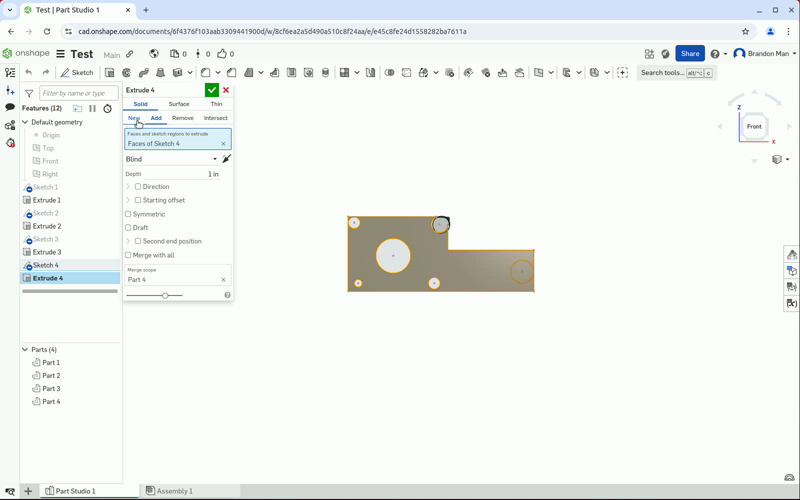
click(137, 120)
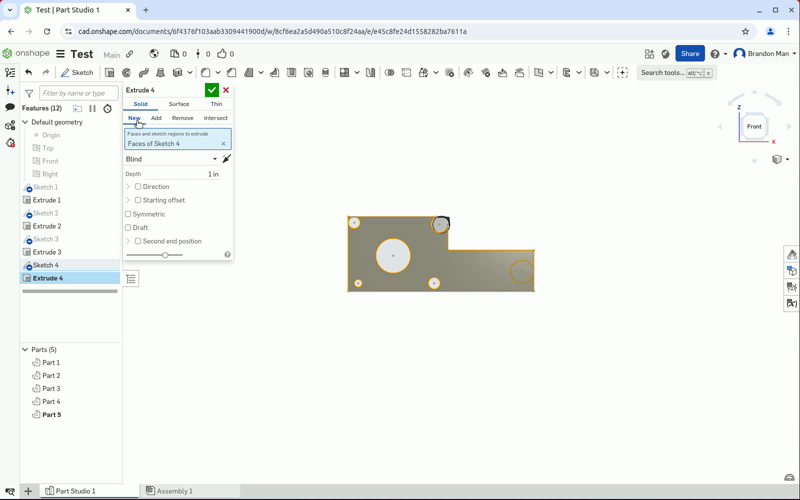
key(tab, 4)
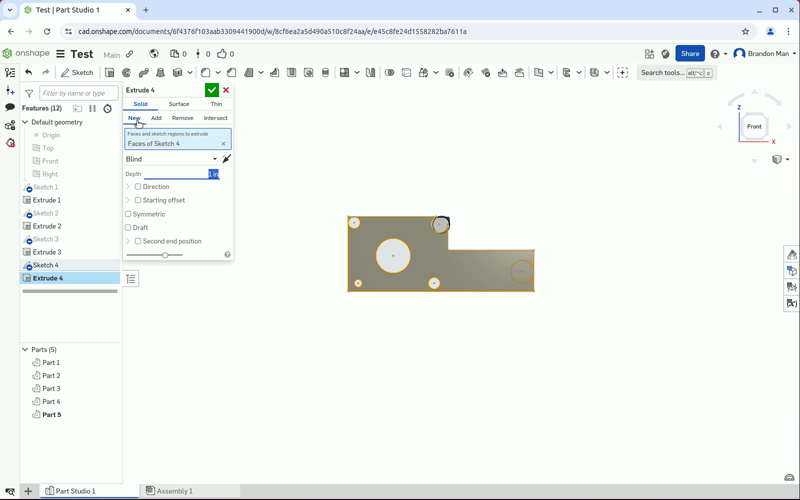
text(7.943)
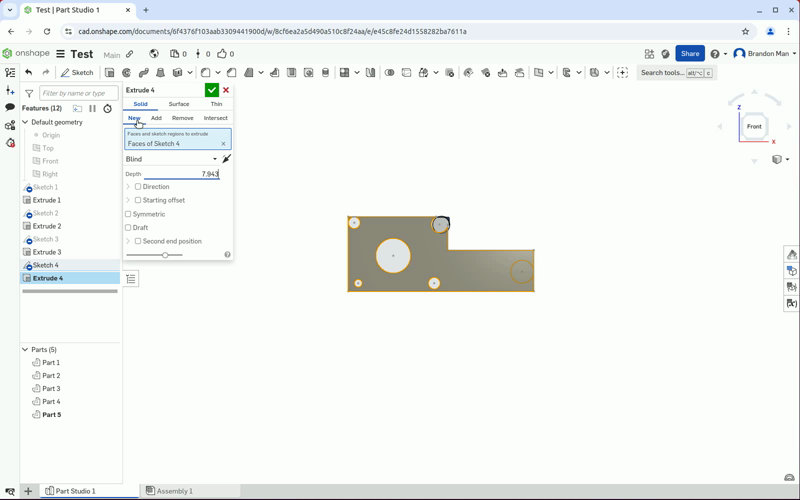
key(enter)
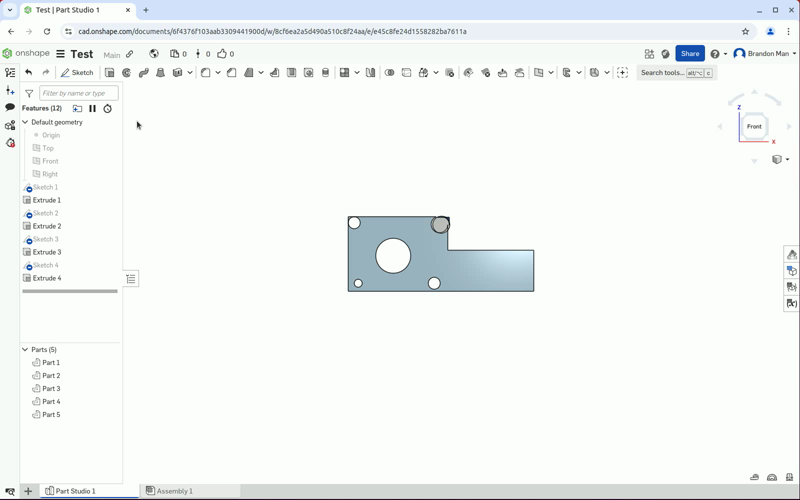
key(shift+h)
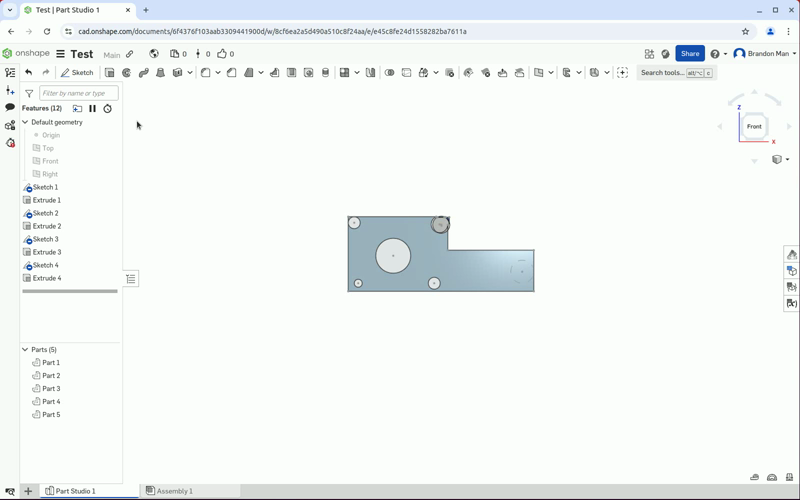
key(shift+h)
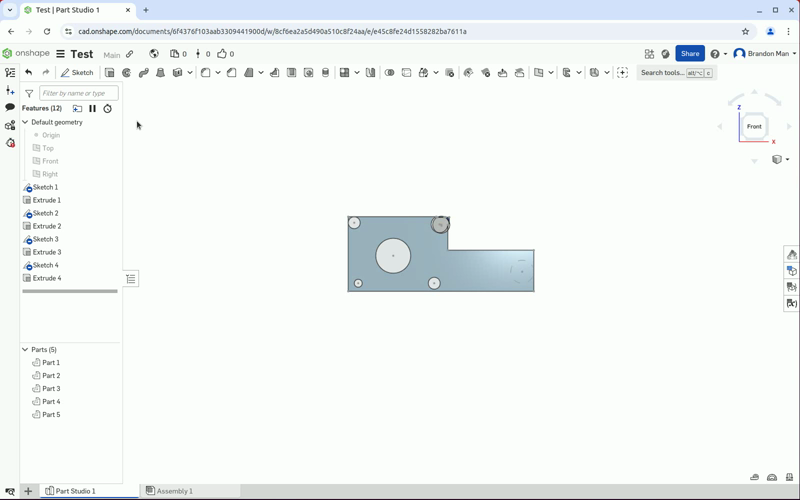
key(shift+7)
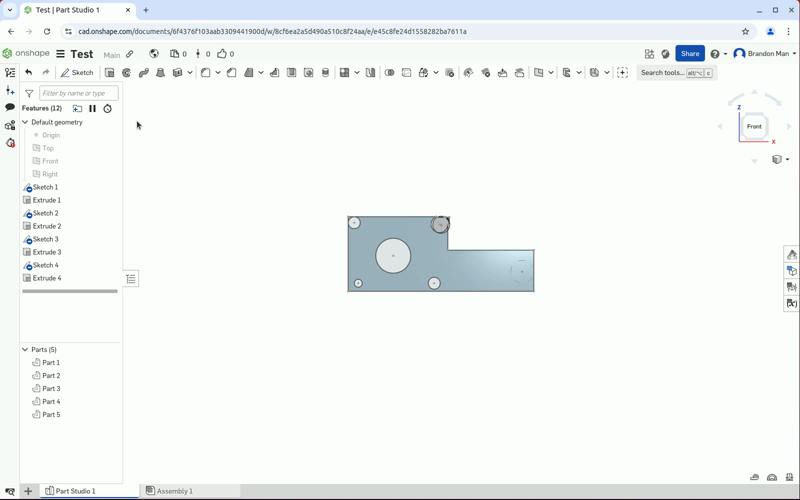
key(left, 2)
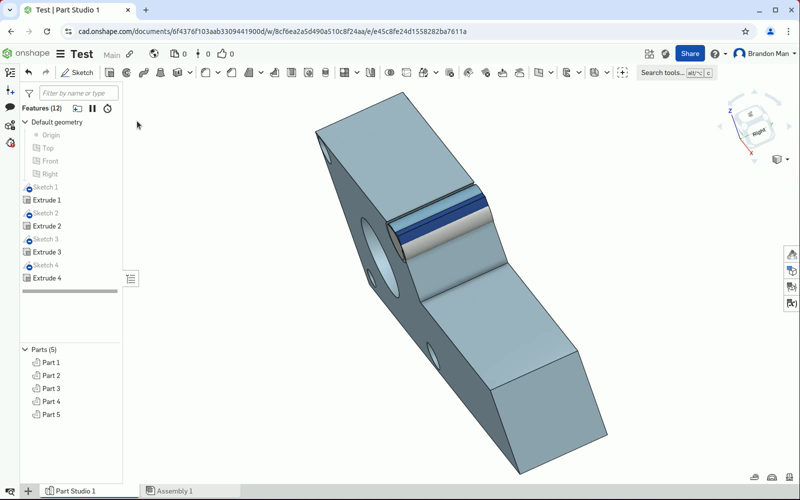
key(down, 2)
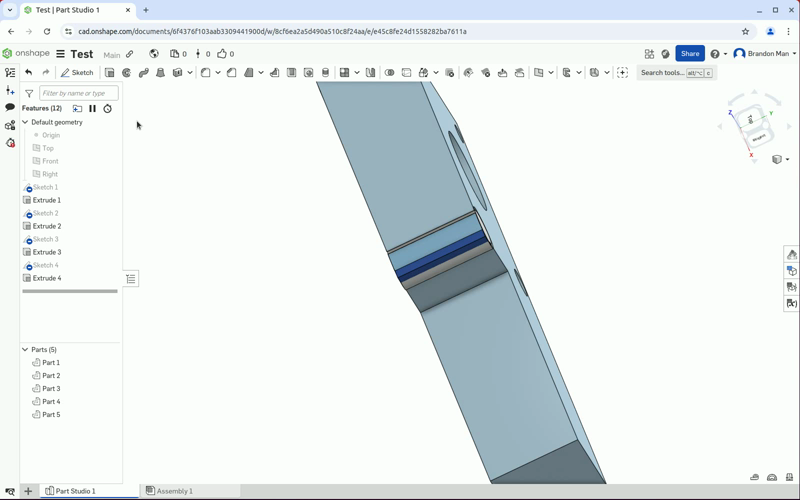
key(up, 2)
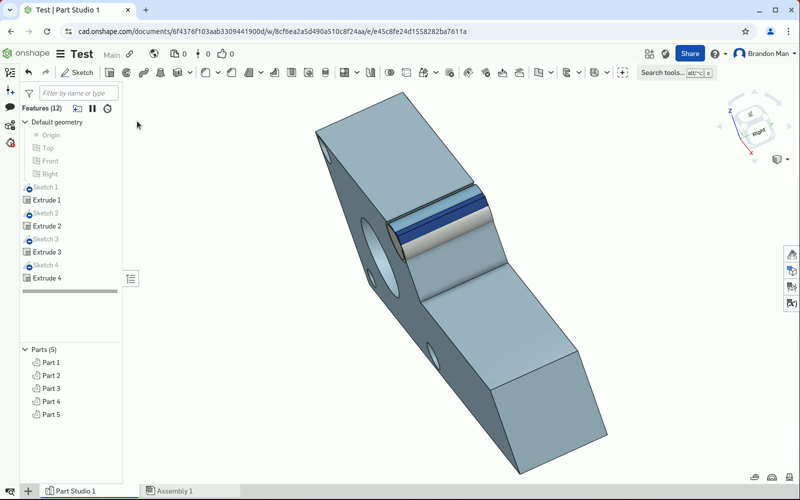
key(right, 2)
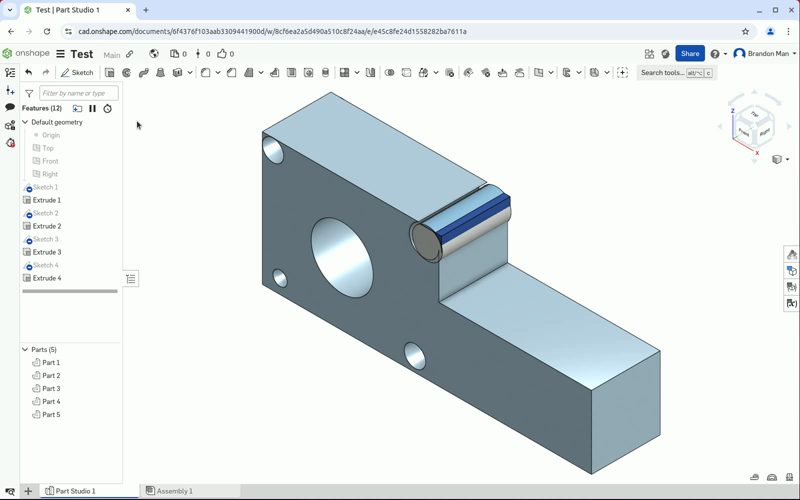
mouse_move(73, 189)
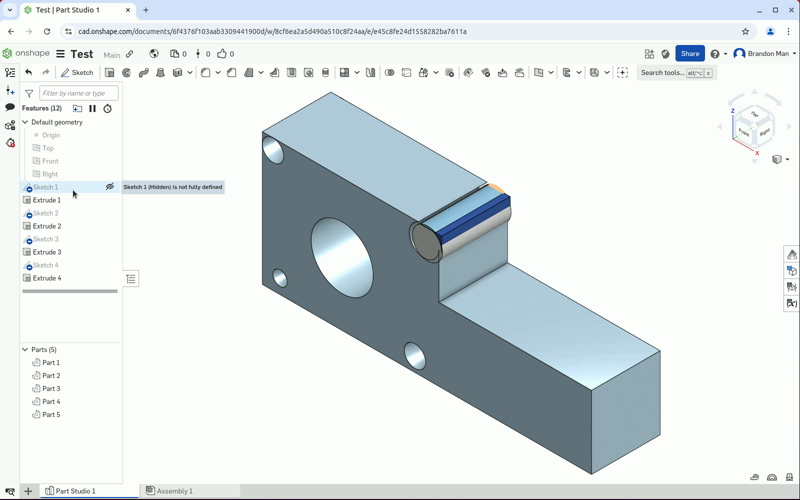
click(73, 189)